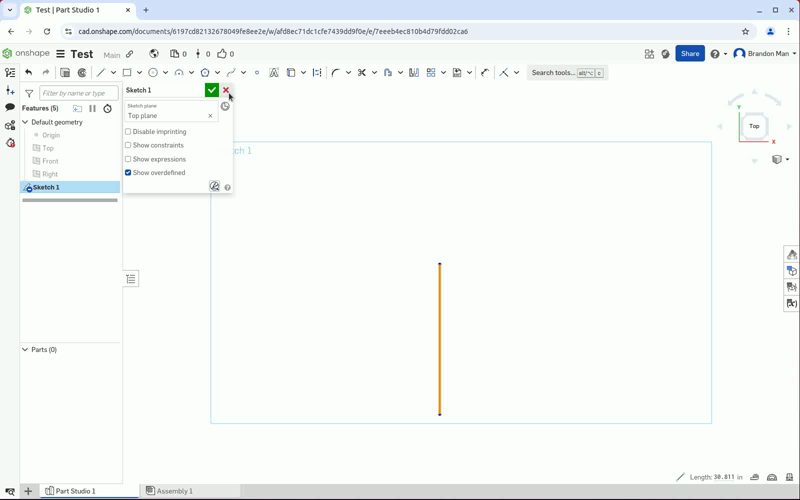
key(shift+h)
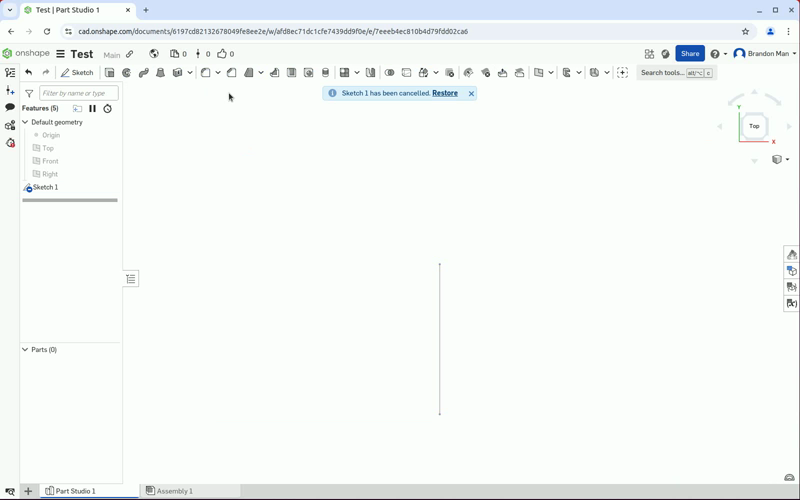
key(shift+s)
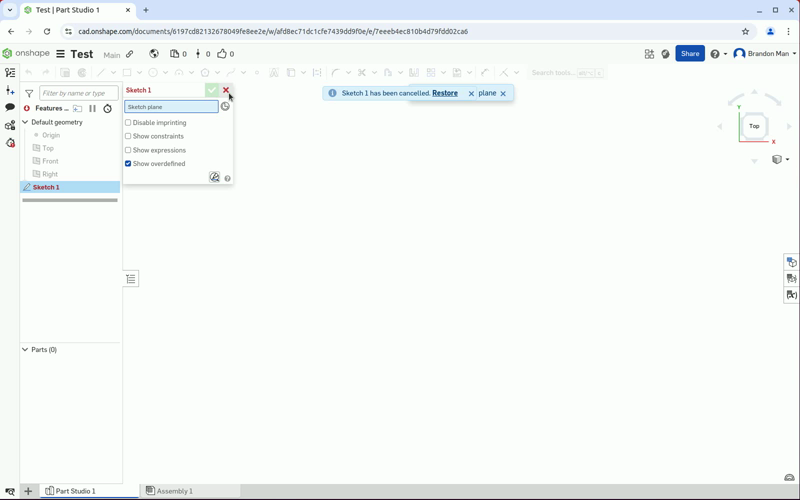
mouse_move(73, 150)
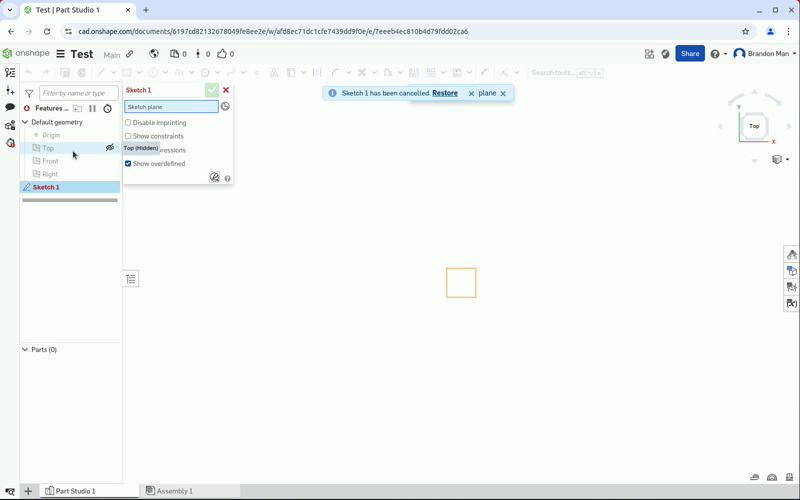
click(73, 150)
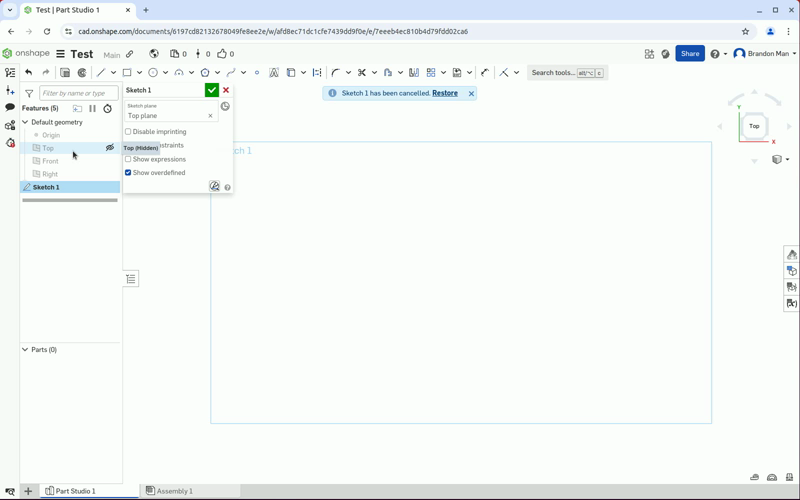
mouse_move(73, 352)
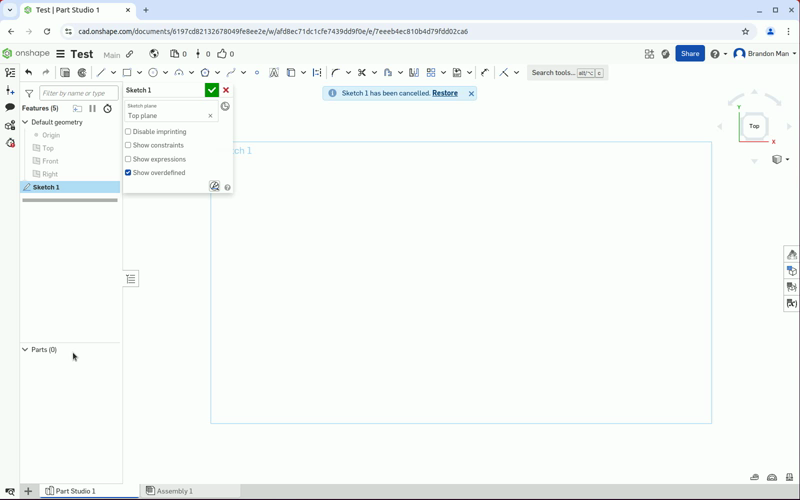
key(y)
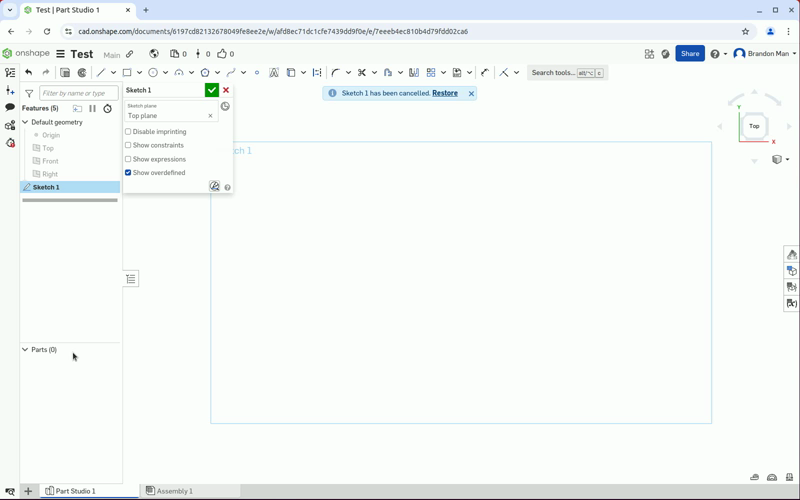
key(a)
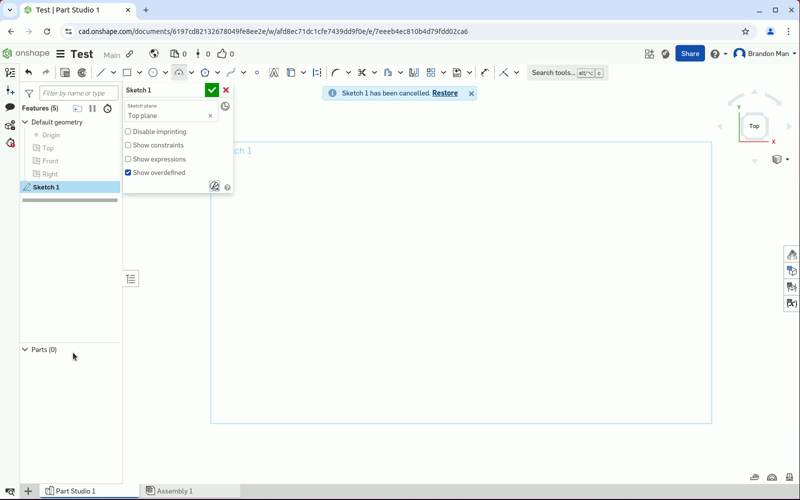
key_down(shift)
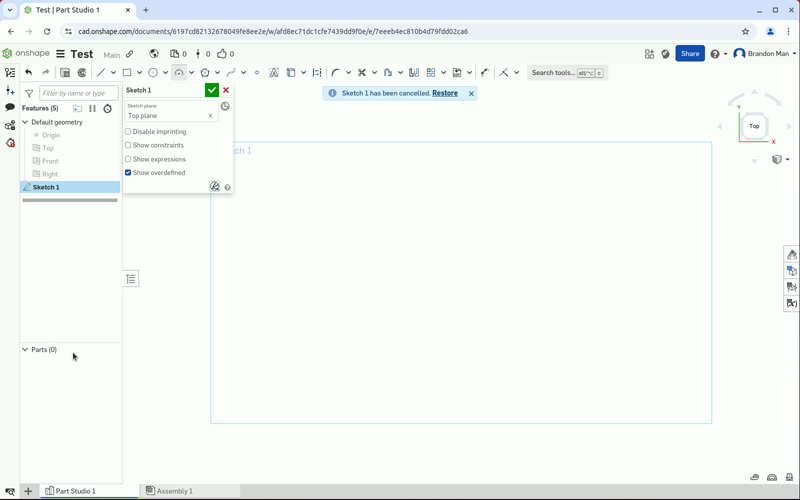
mouse_move(385, 282)
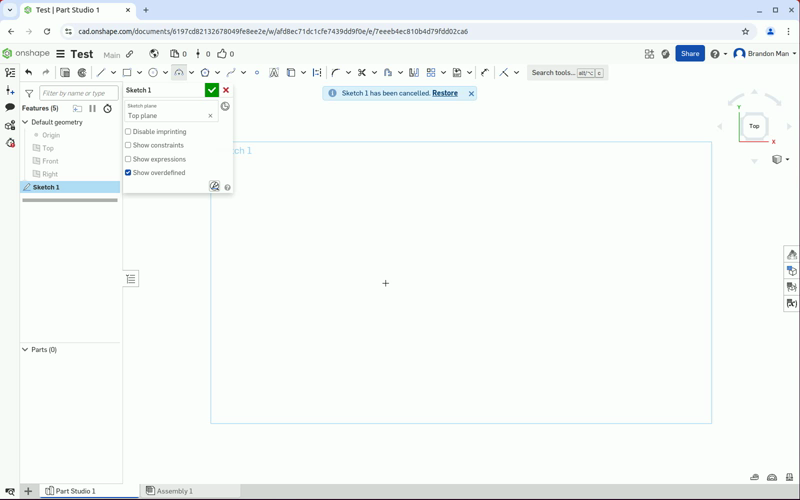
click(385, 282)
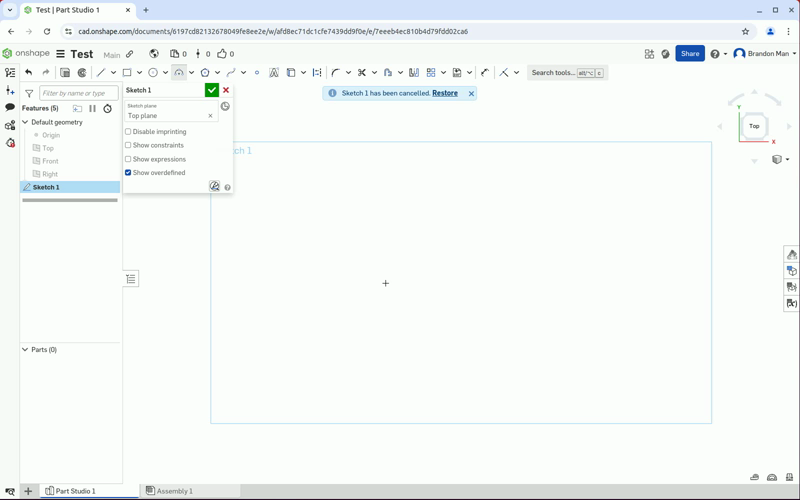
key_up(shift)
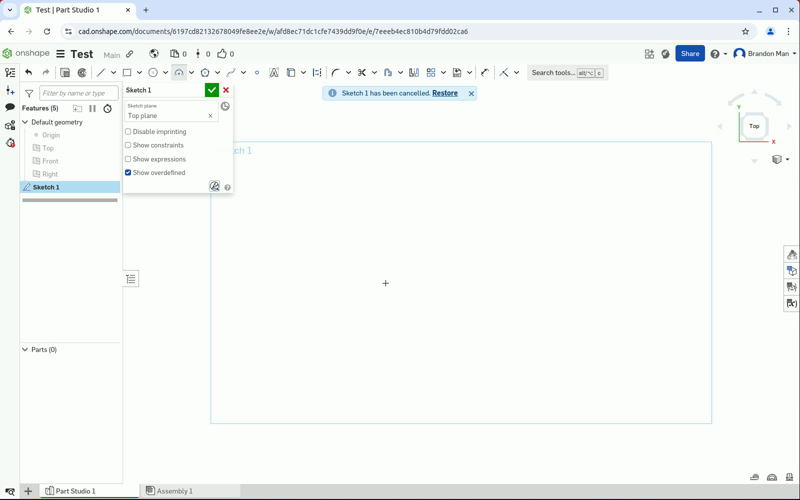
key_down(shift)
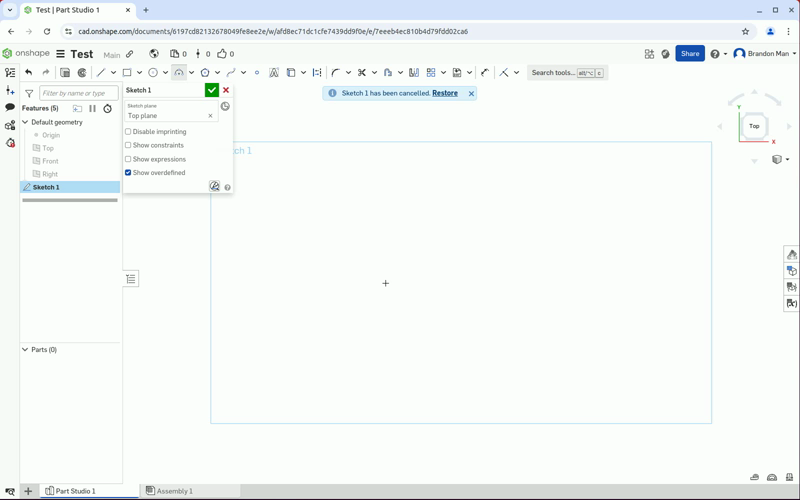
mouse_move(460, 208)
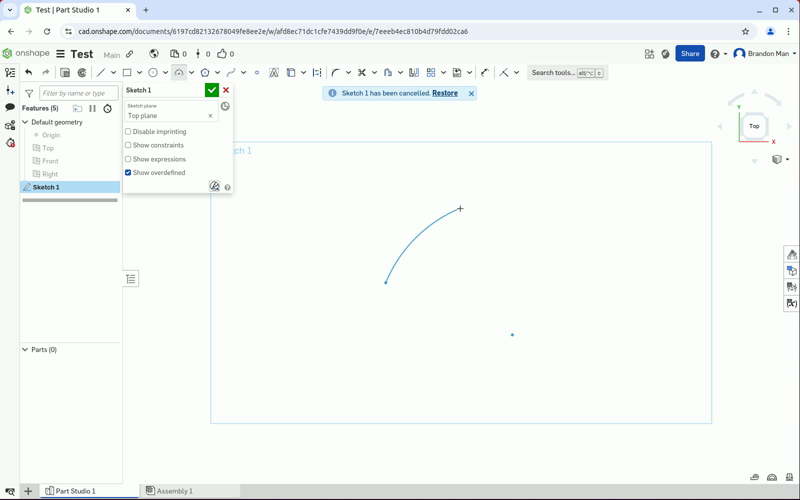
click(460, 208)
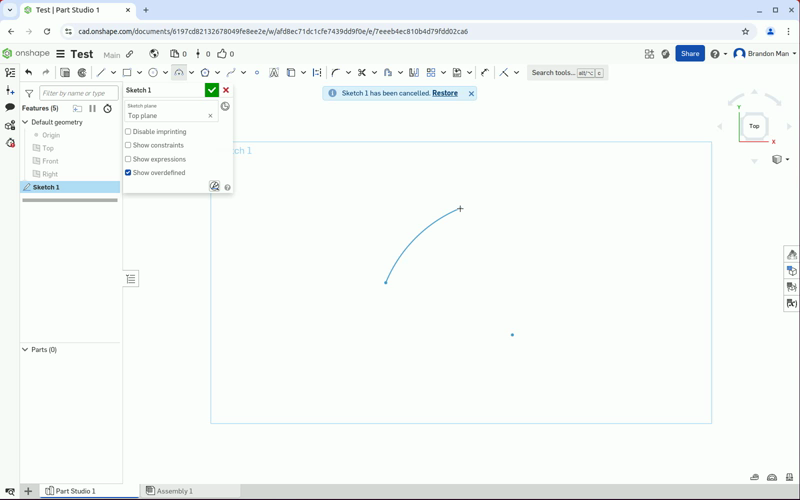
mouse_move(407, 230)
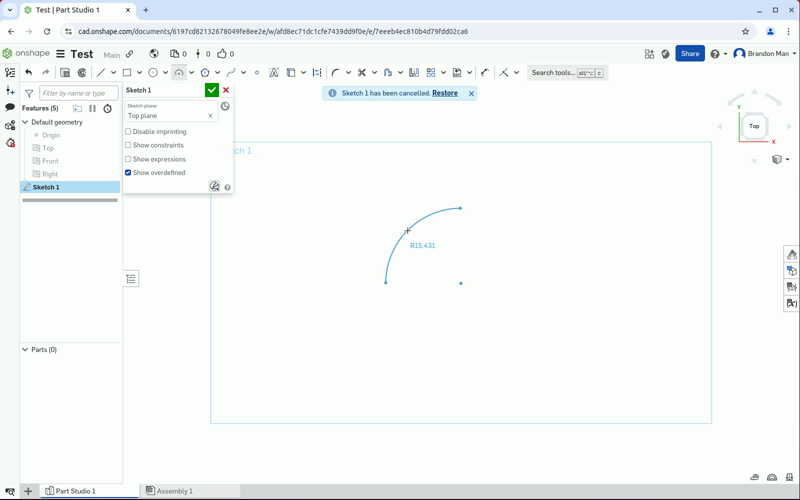
click(407, 230)
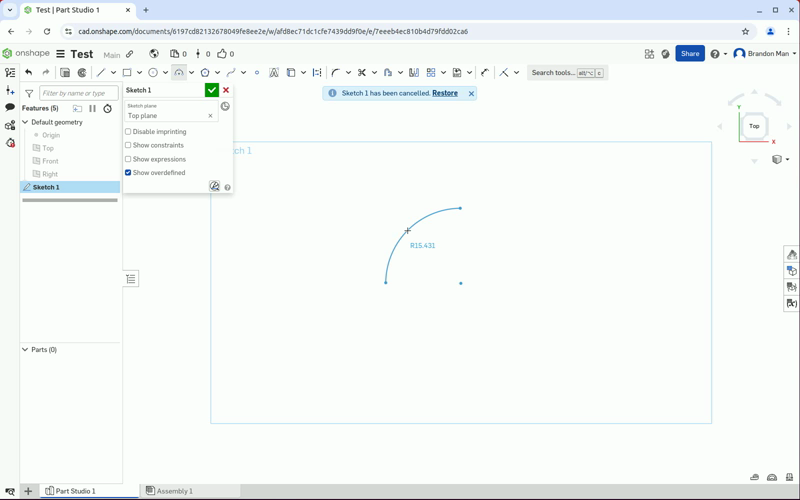
key_up(shift)
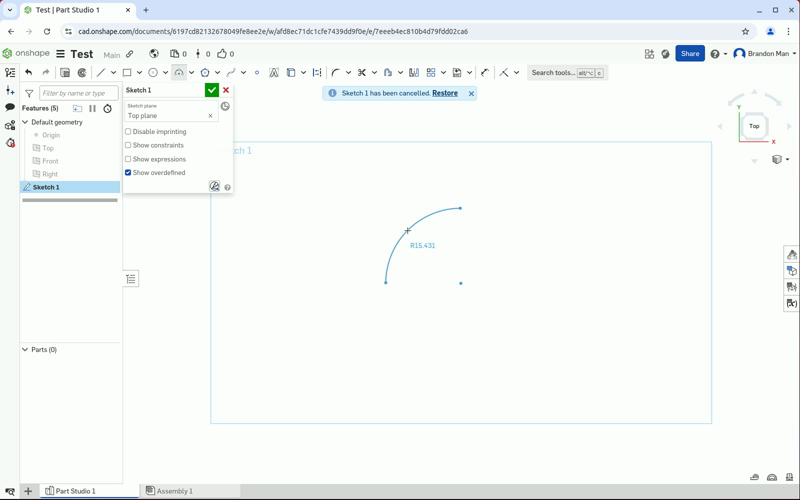
key(esc)
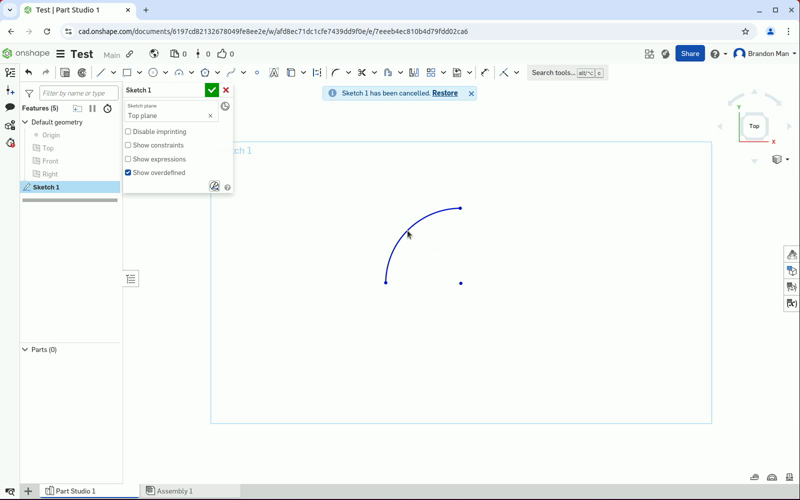
key(l)
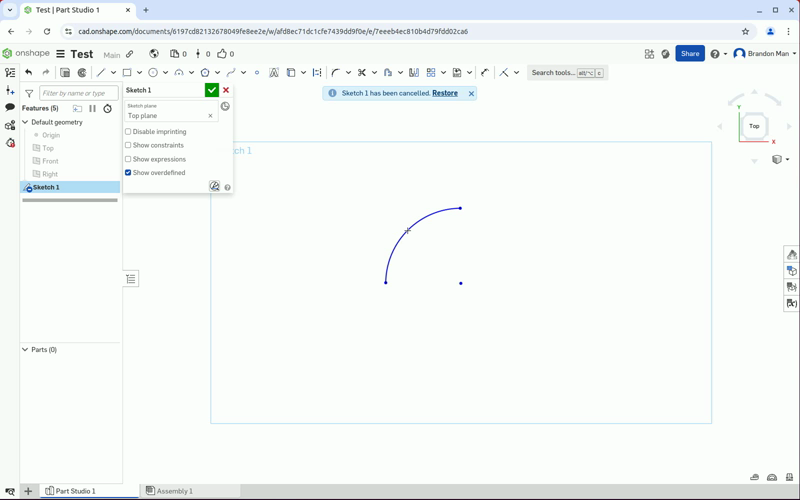
mouse_move(460, 208)
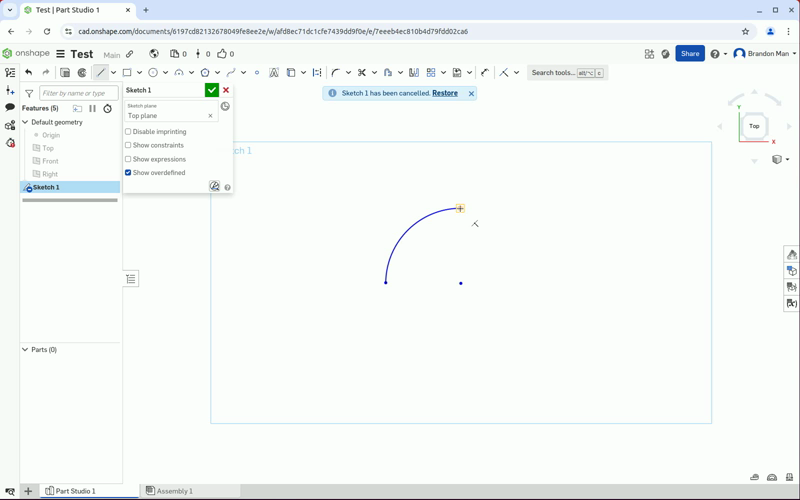
click(460, 208)
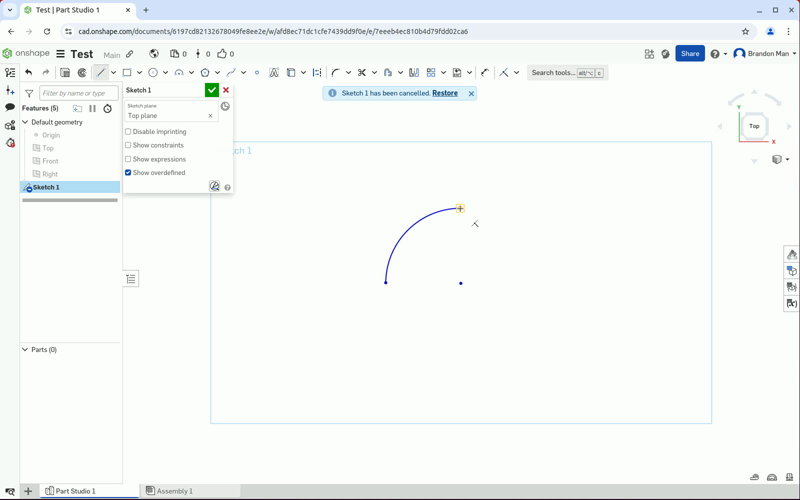
key_down(shift)
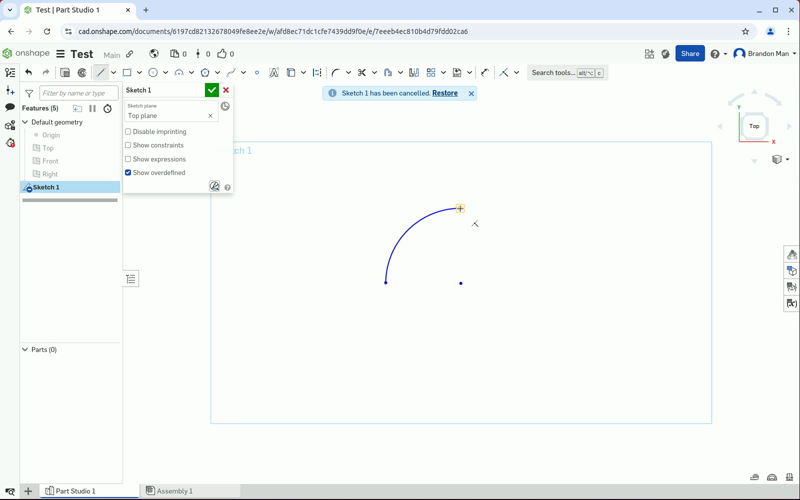
mouse_move(490, 208)
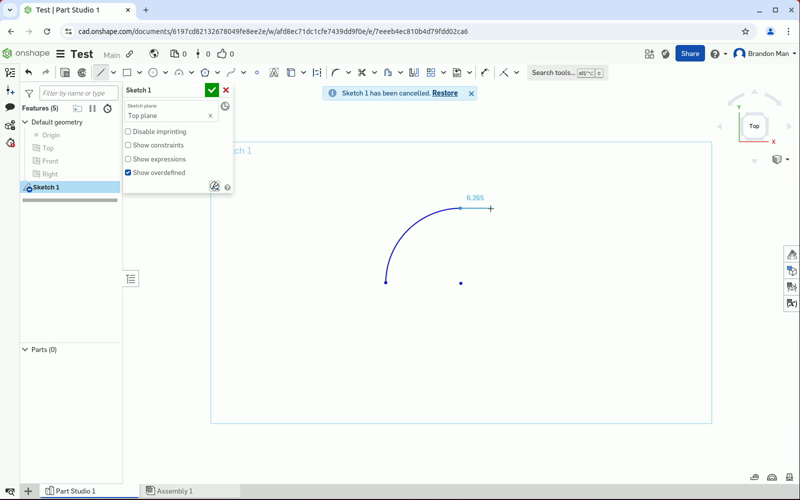
mouse_move(460, 170)
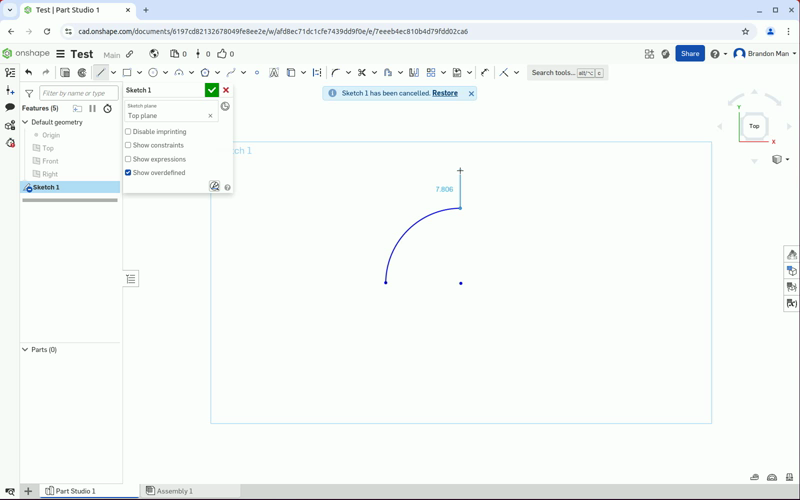
click(460, 170)
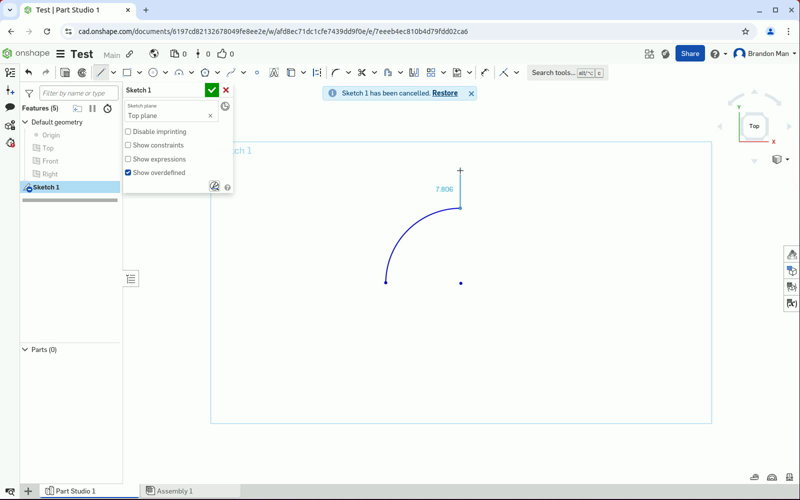
key_up(shift)
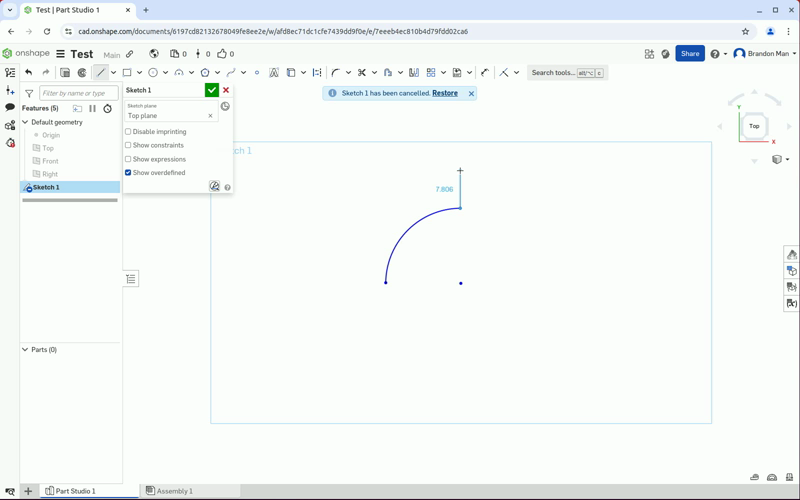
key_down(shift)
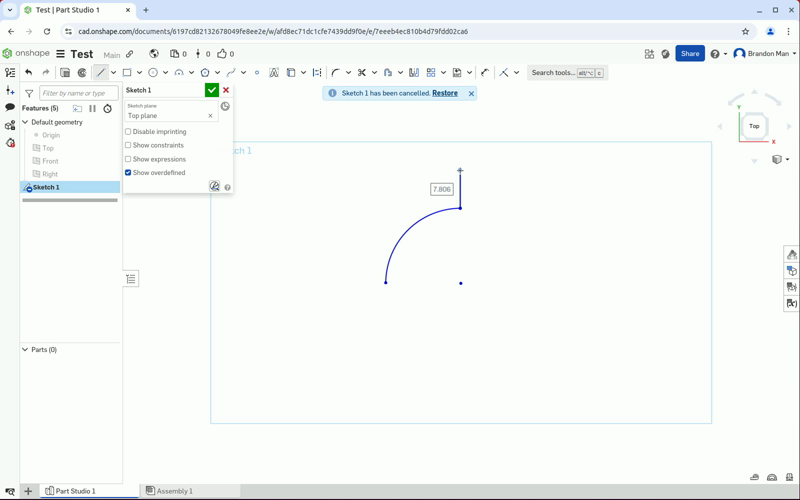
mouse_move(385, 170)
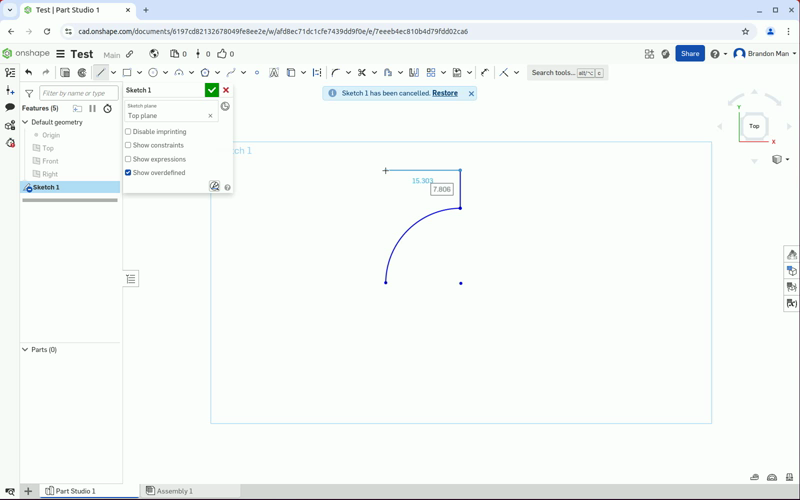
click(385, 170)
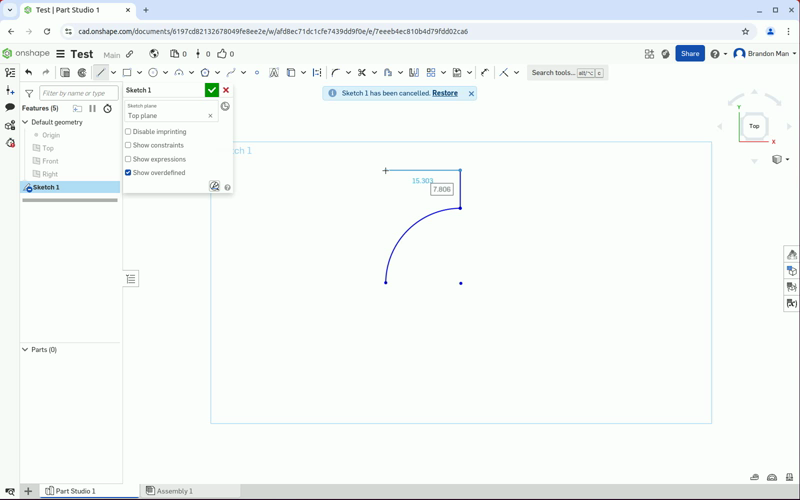
key_up(shift)
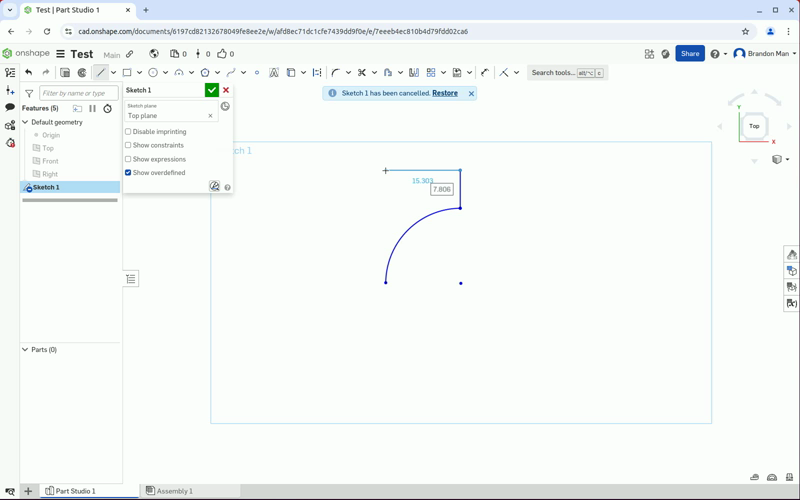
key_down(shift)
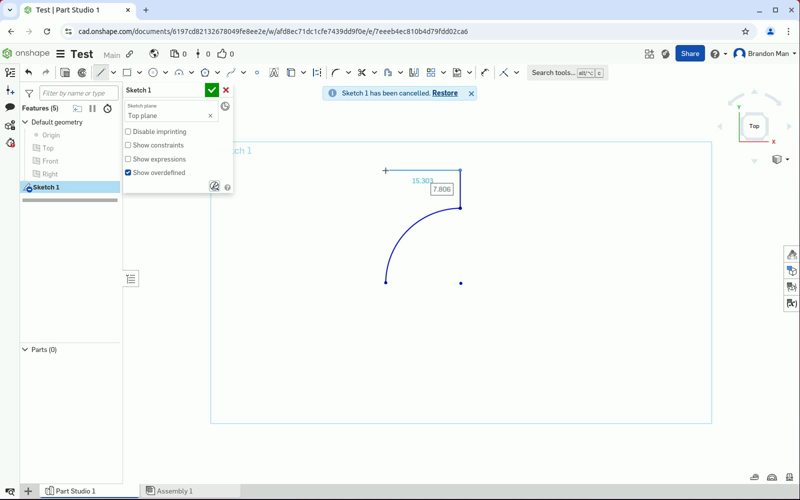
mouse_move(385, 282)
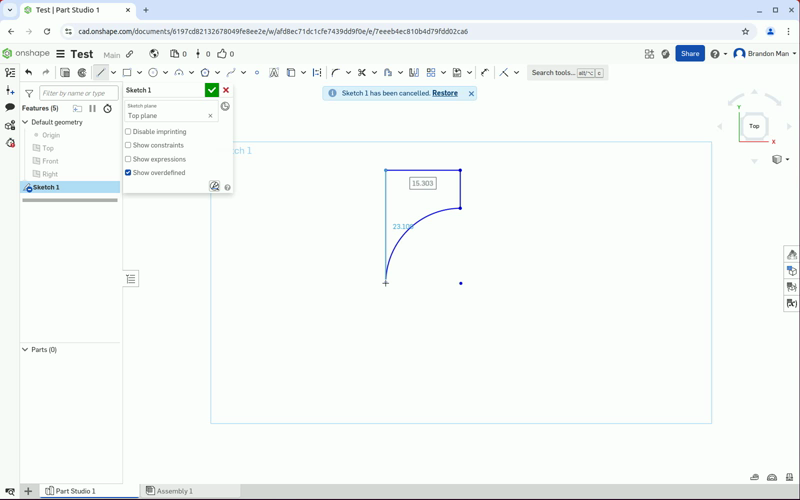
key_up(shift)
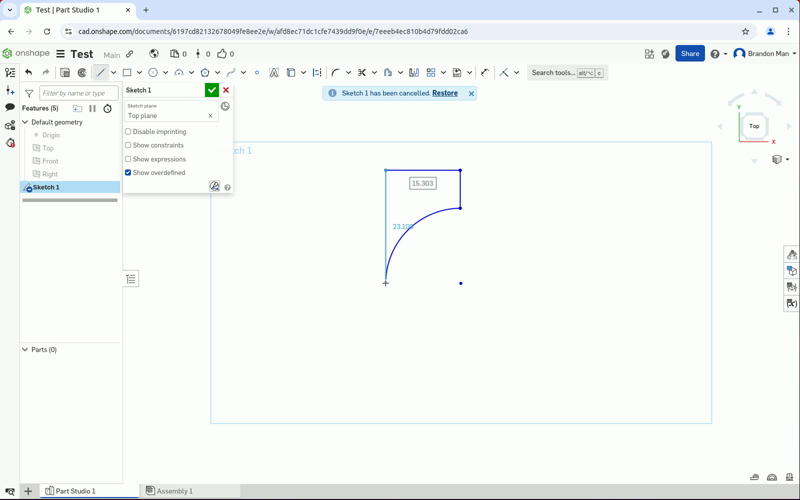
click(385, 282)
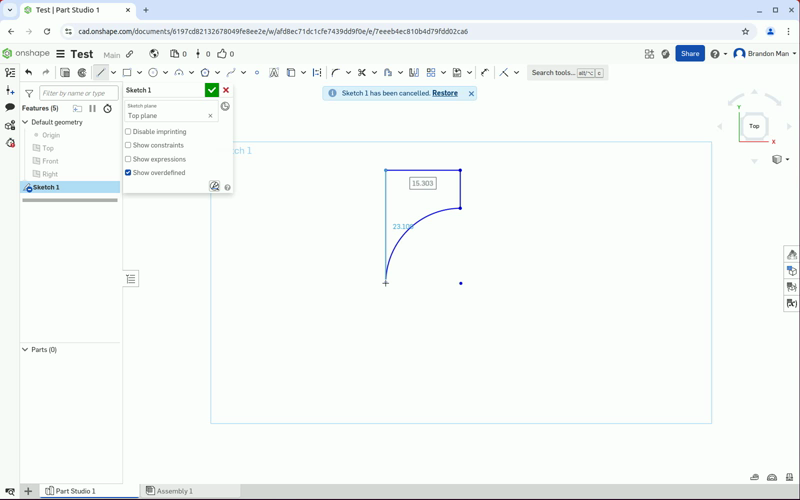
key(esc)
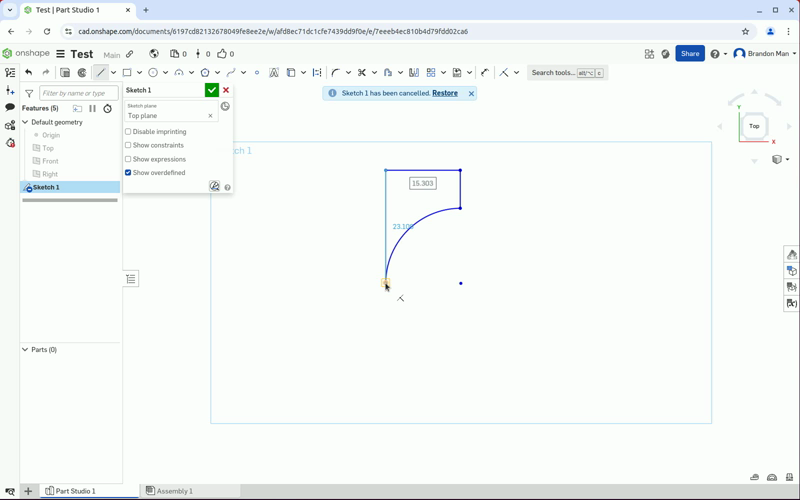
mouse_move(395, 193)
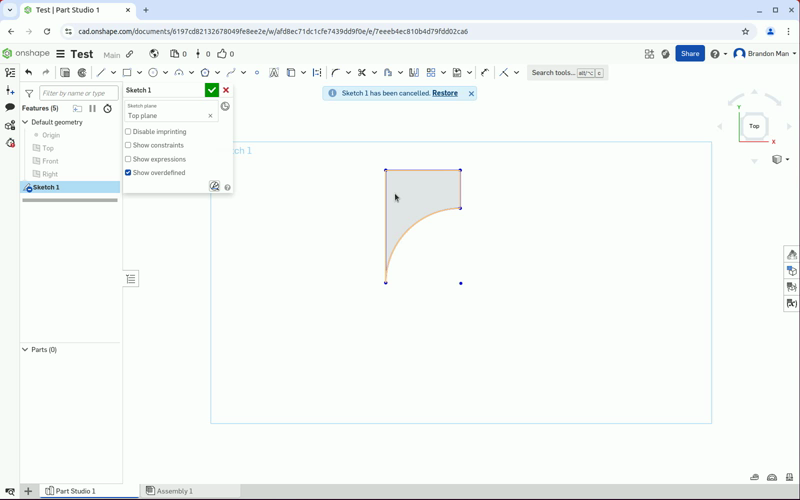
click(395, 193)
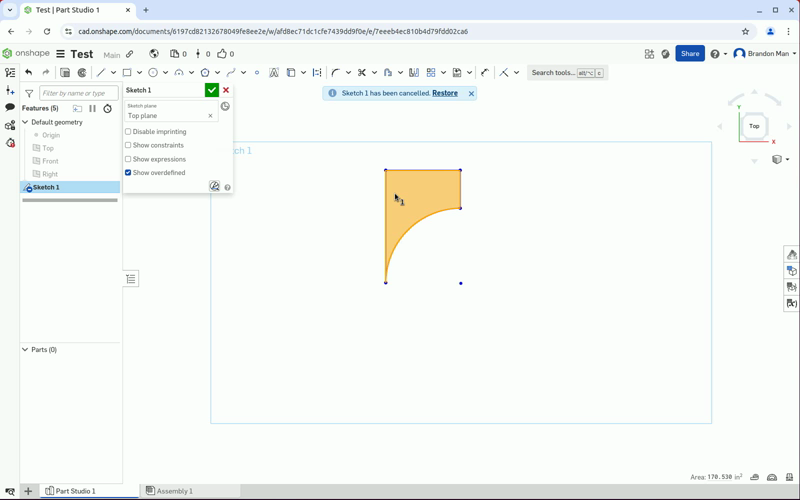
mouse_move(73, 352)
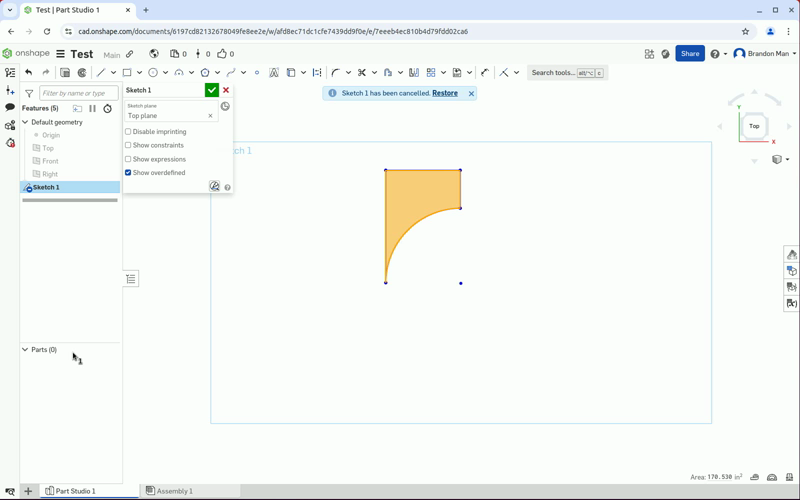
key(shift+y)
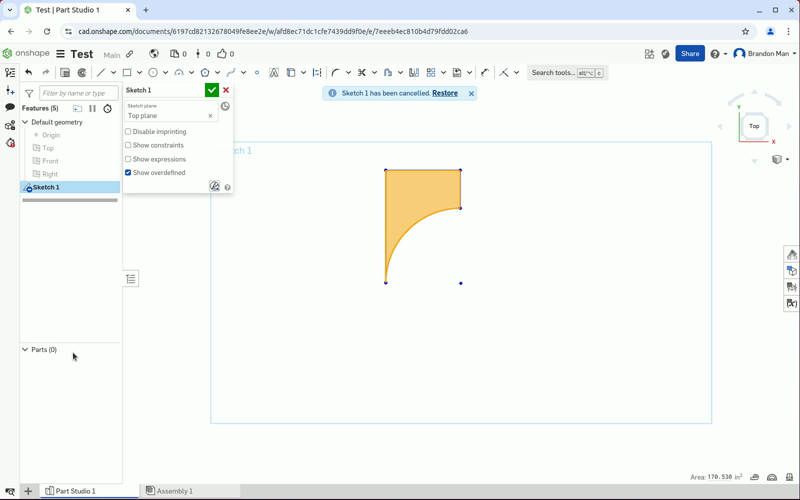
key(shift+e)
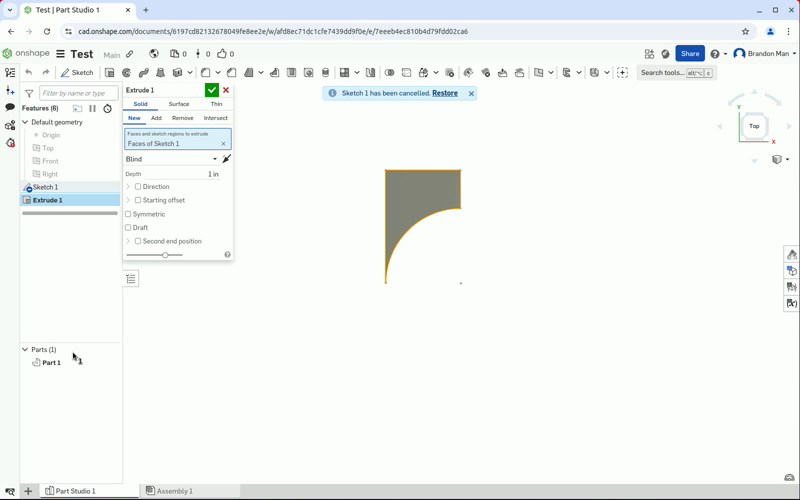
mouse_move(143, 106)
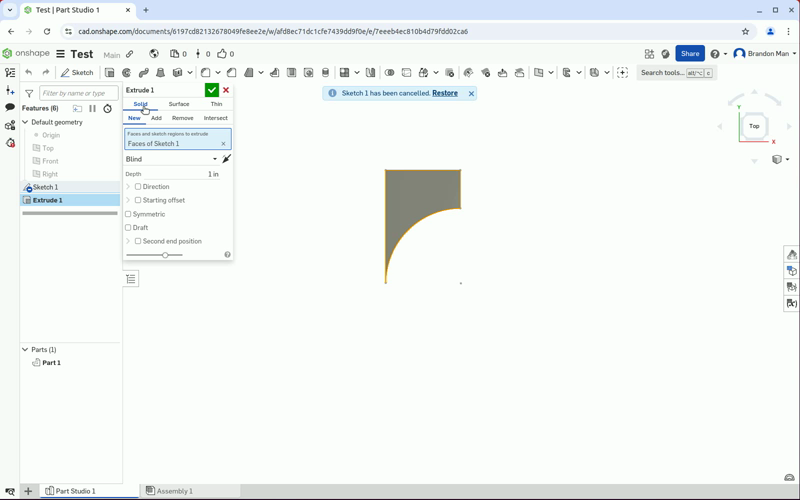
click(143, 106)
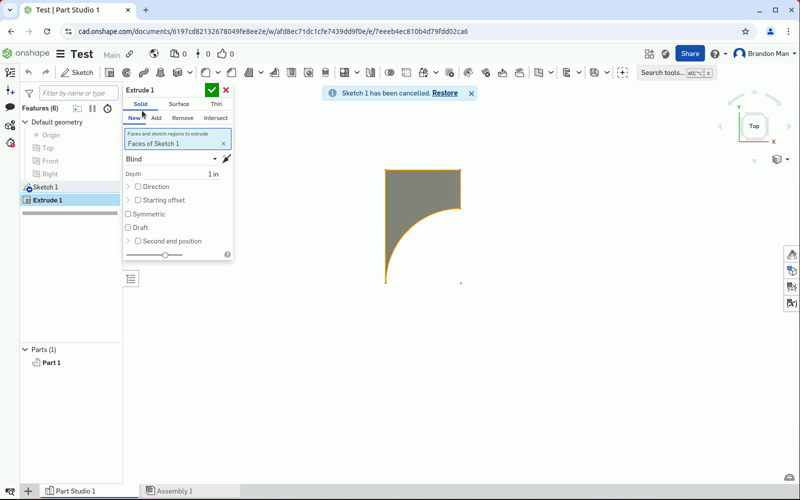
mouse_move(137, 120)
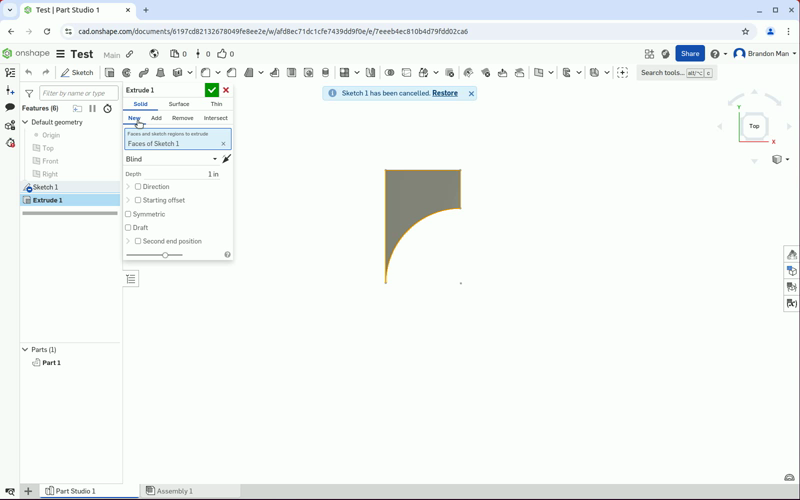
click(137, 120)
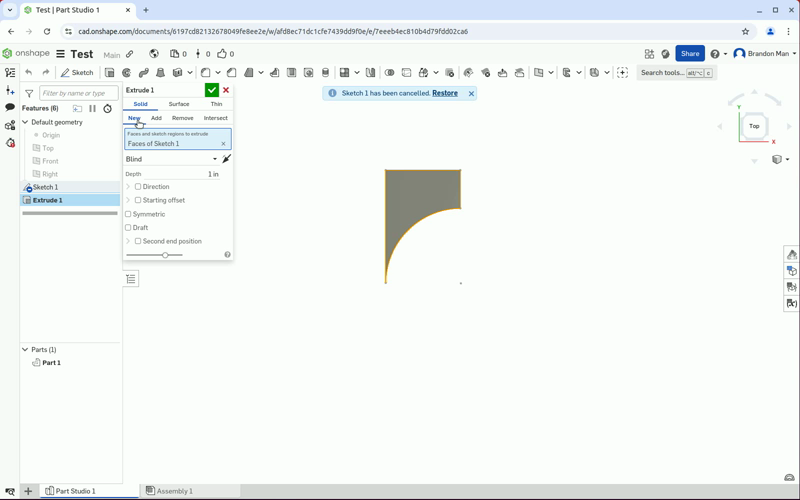
key(tab, 4)
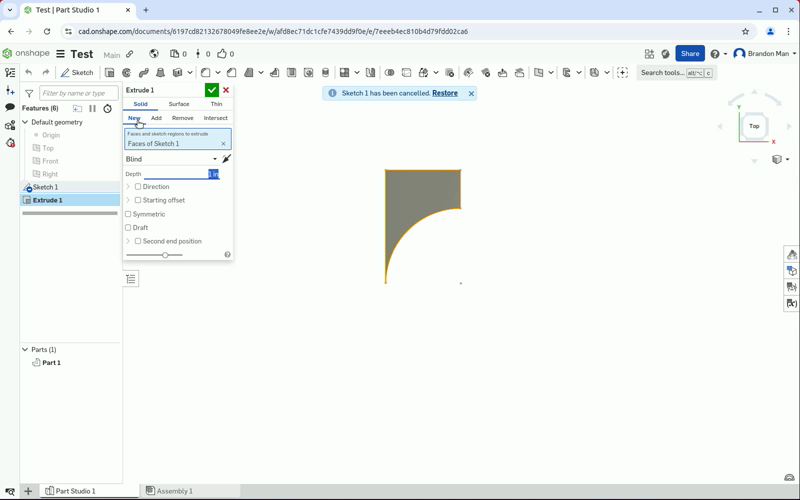
text(0.241)
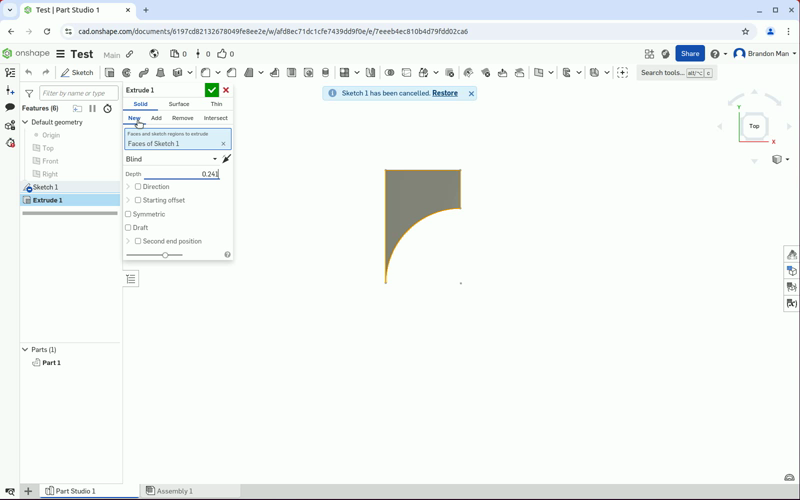
key(enter)
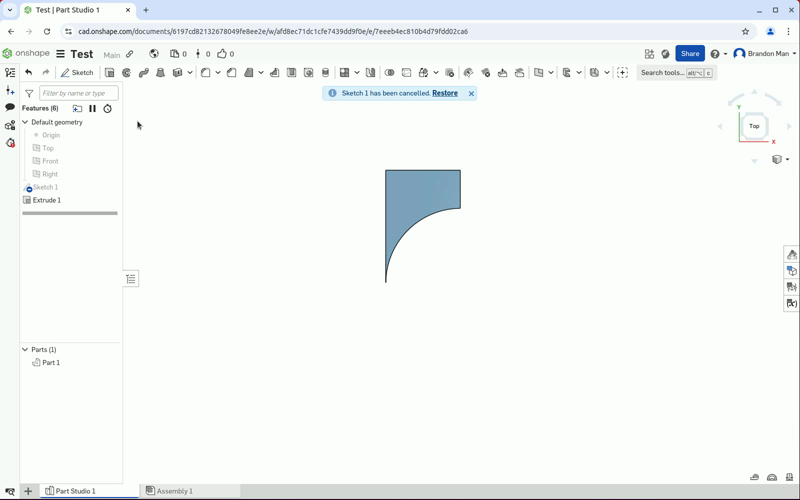
key(shift+h)
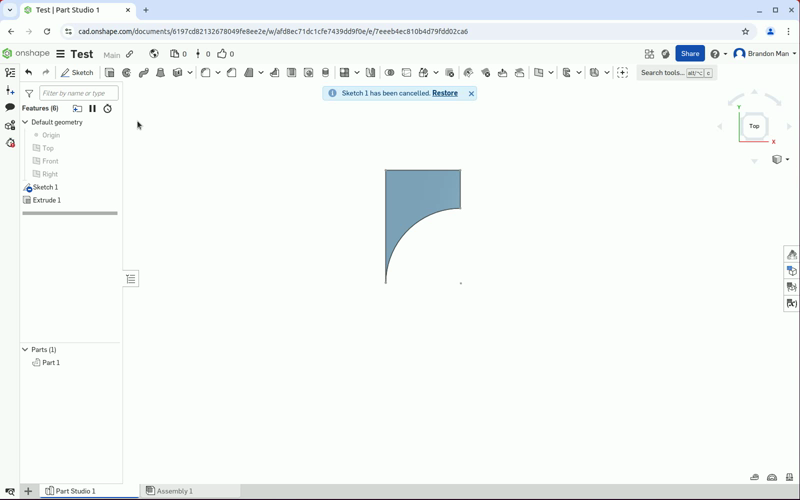
key(shift+h)
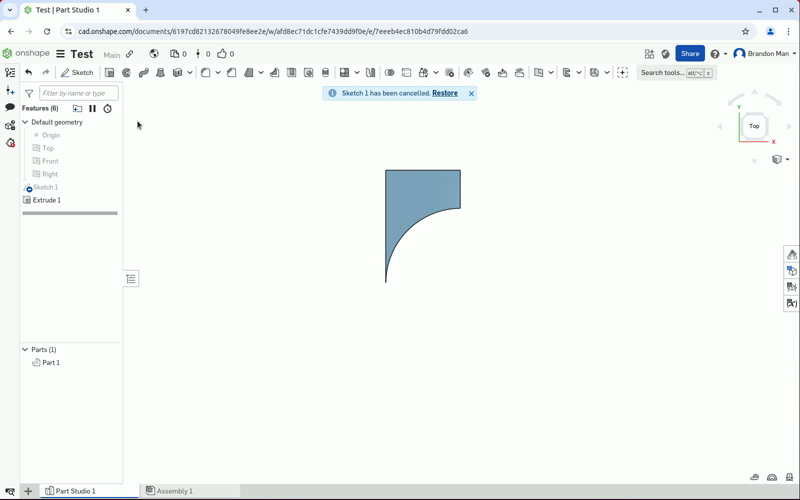
mouse_move(73, 189)
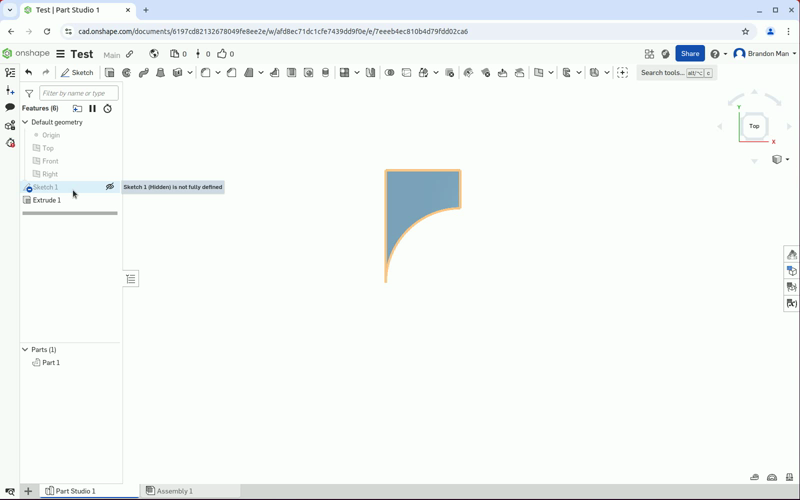
click(73, 189)
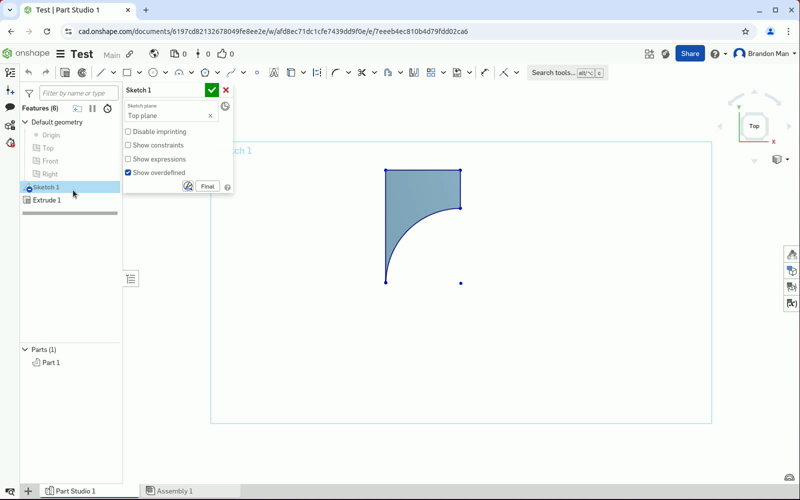
mouse_move(229, 92)
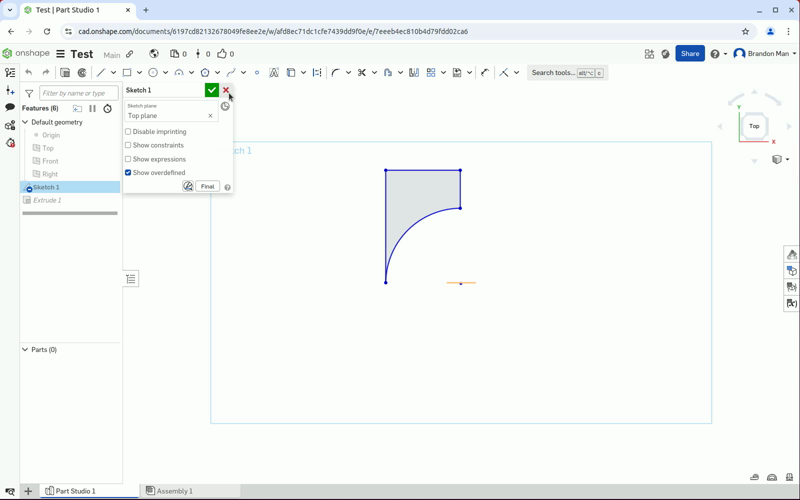
click(229, 92)
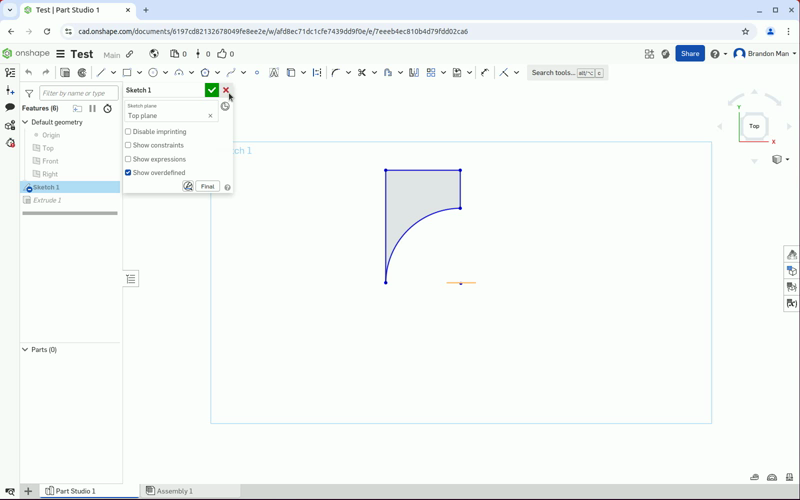
key(shift+s)
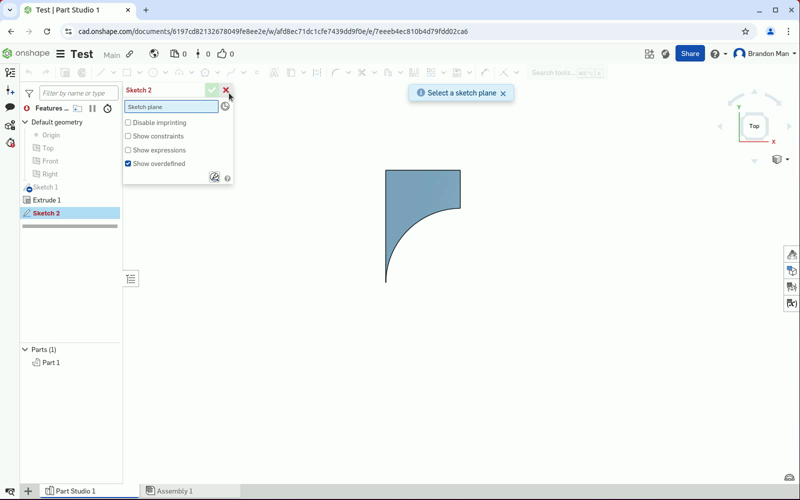
mouse_move(73, 150)
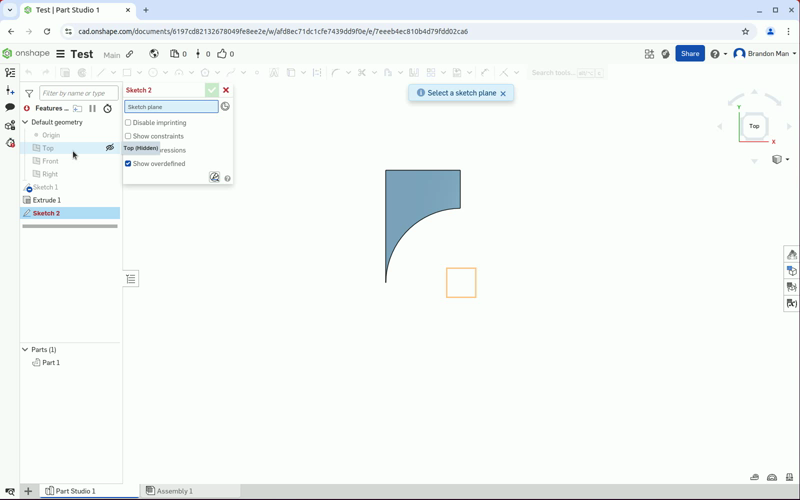
click(73, 150)
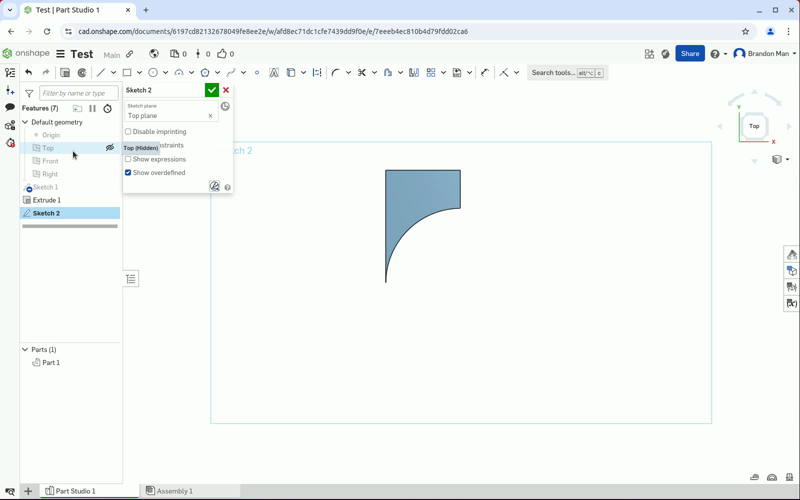
mouse_move(73, 352)
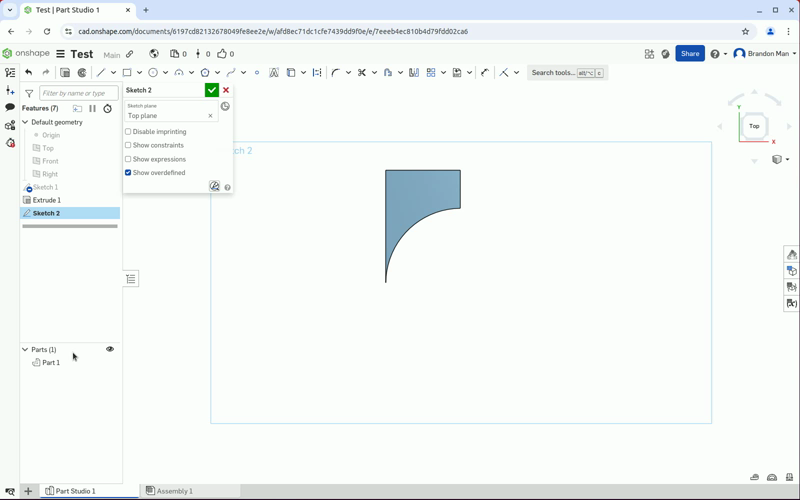
key(y)
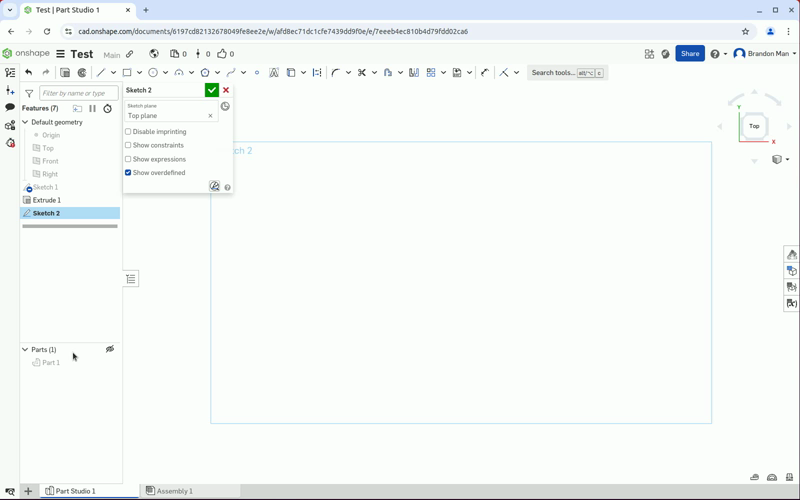
key(a)
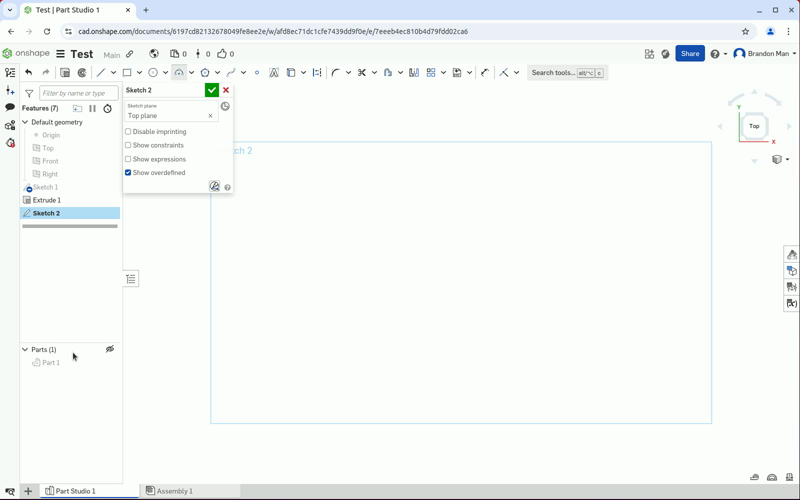
key_down(shift)
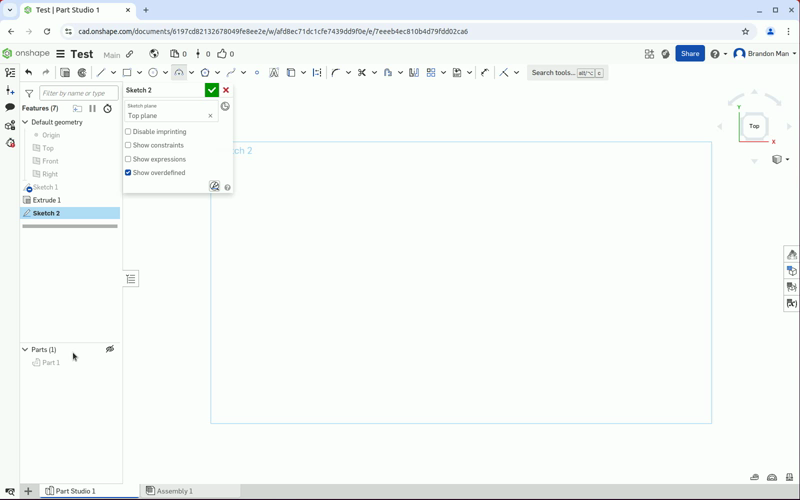
mouse_move(460, 207)
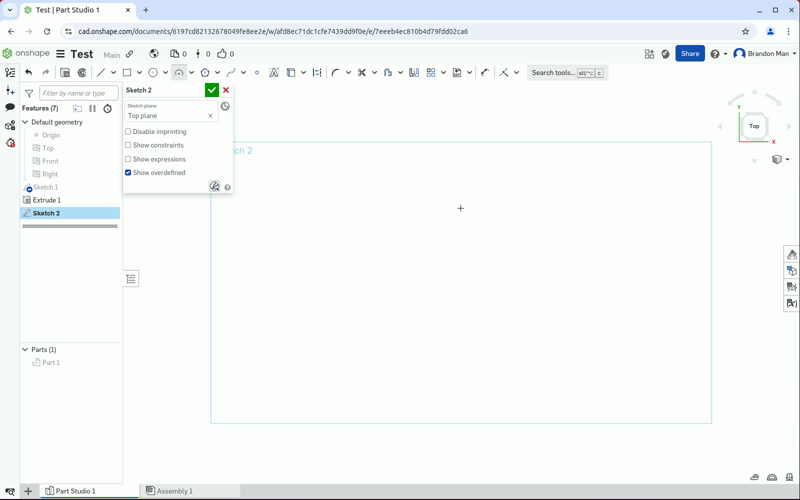
click(460, 207)
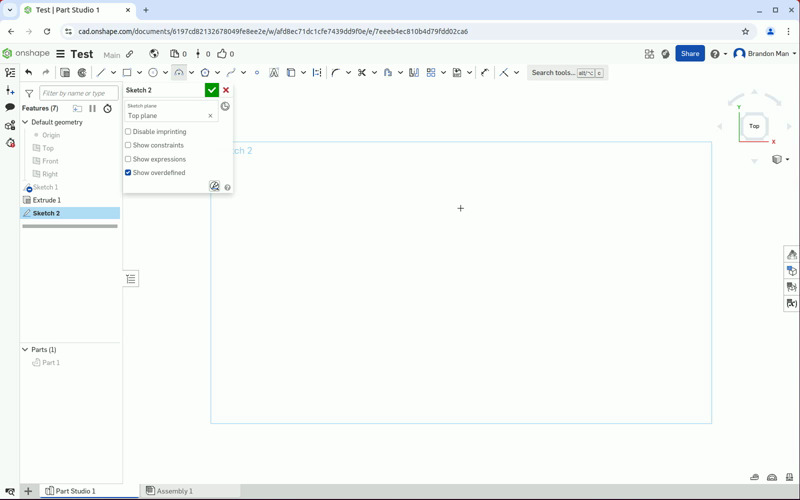
key_up(shift)
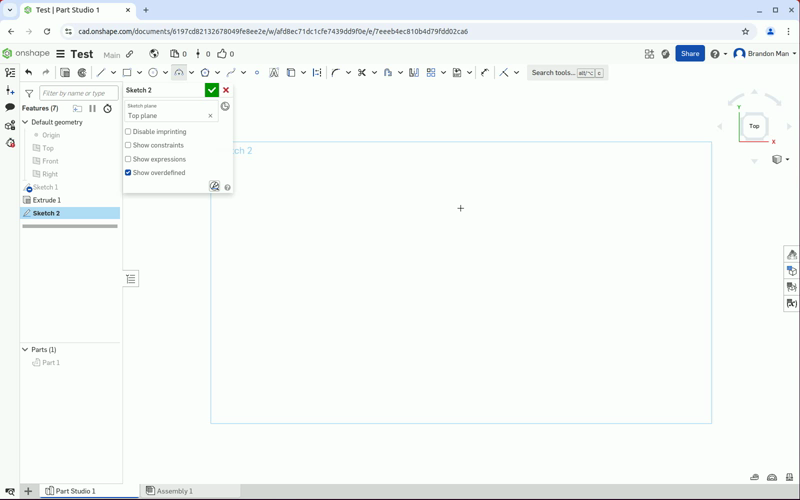
key_down(shift)
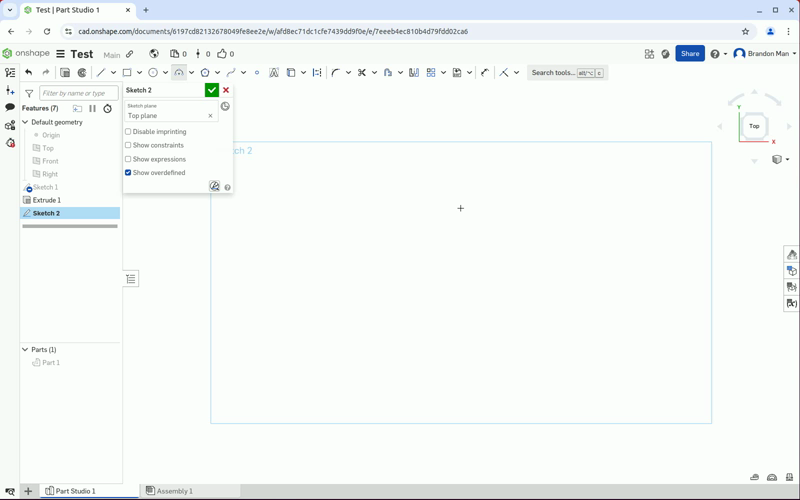
mouse_move(536, 283)
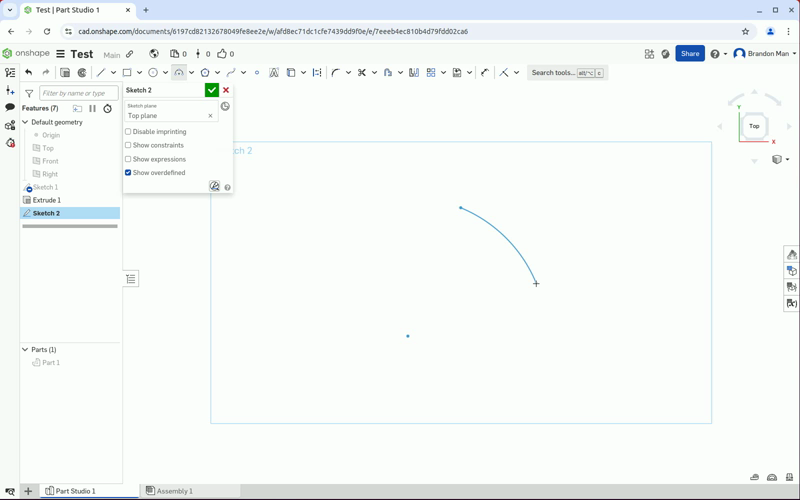
click(536, 283)
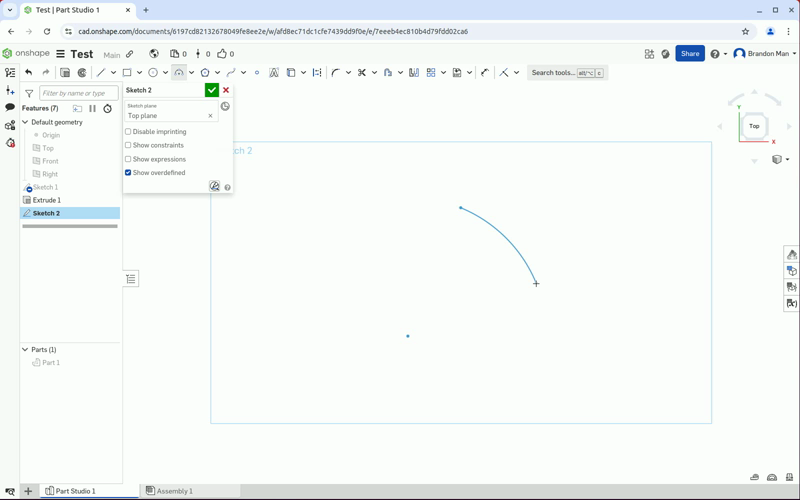
mouse_move(514, 230)
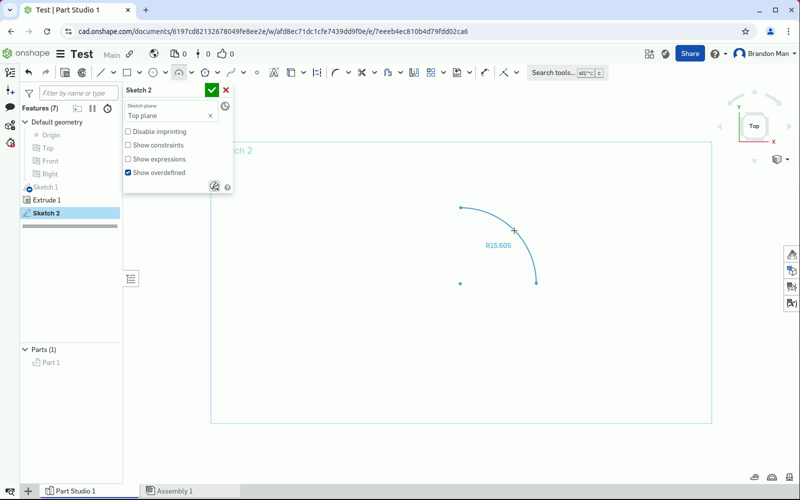
click(514, 230)
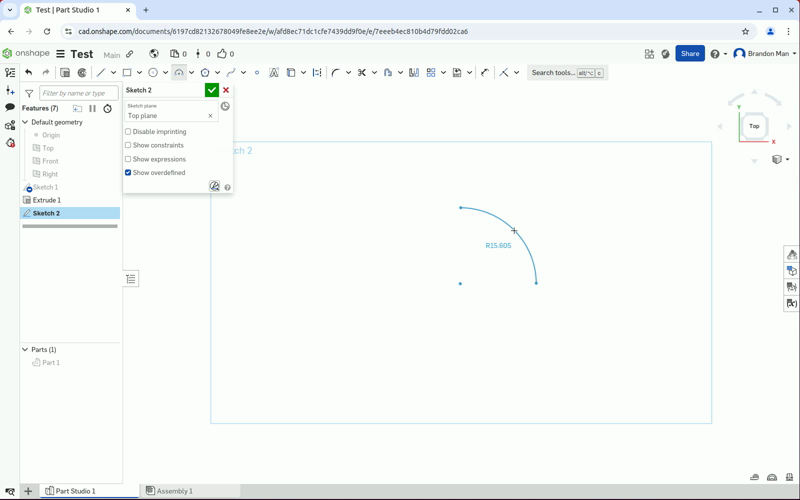
key_up(shift)
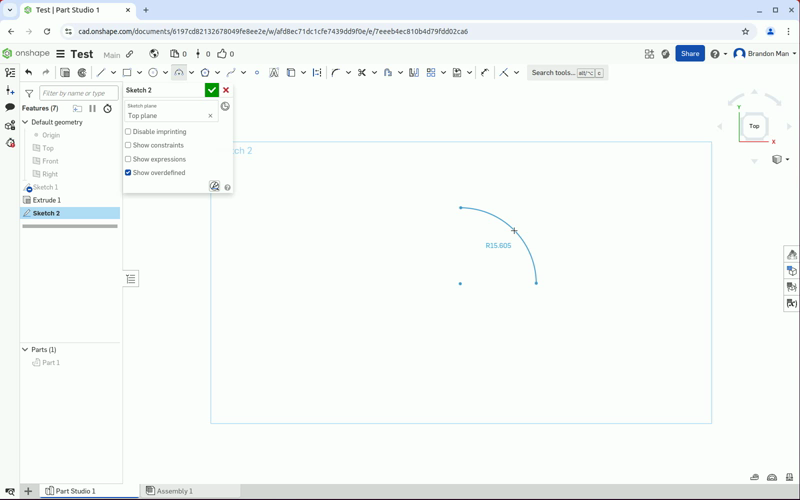
key(esc)
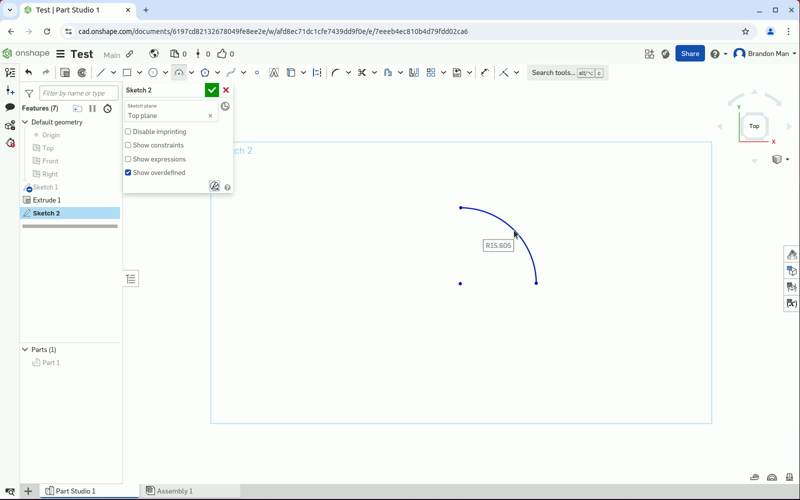
key(l)
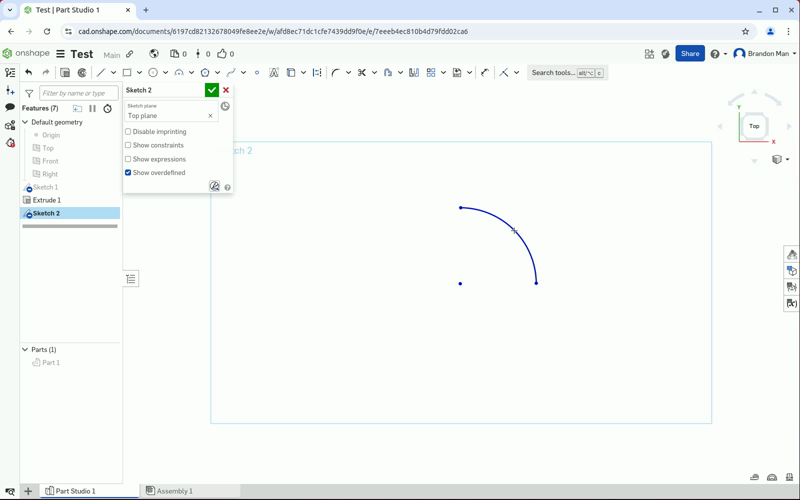
mouse_move(536, 283)
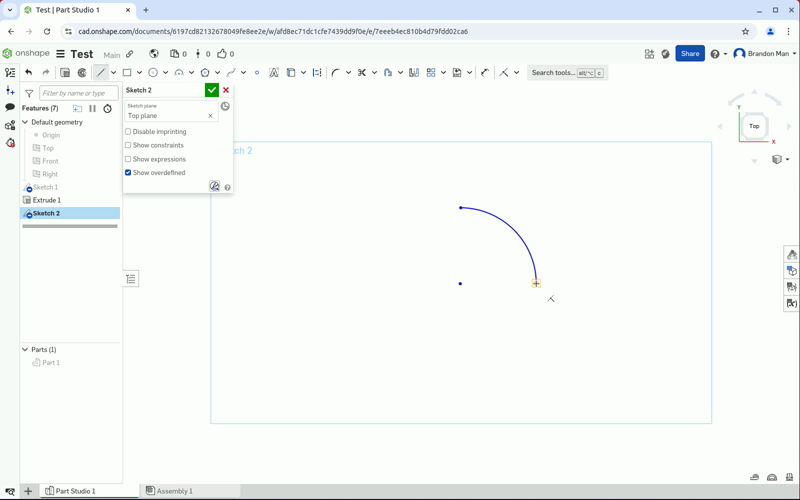
click(536, 283)
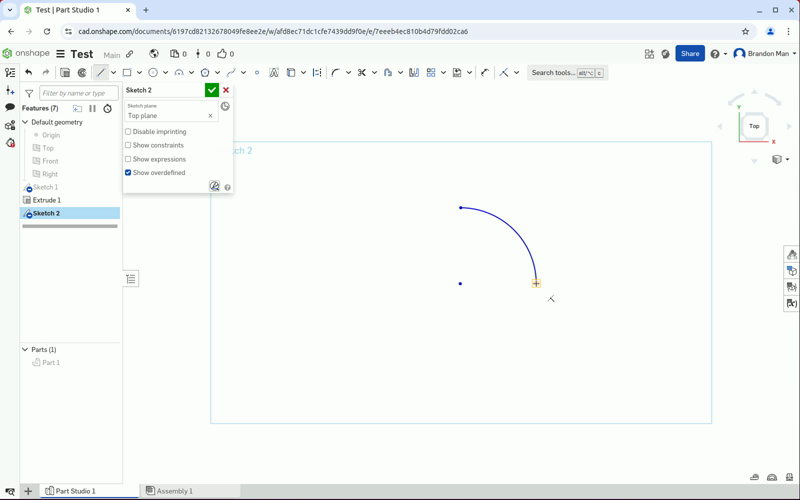
key_down(shift)
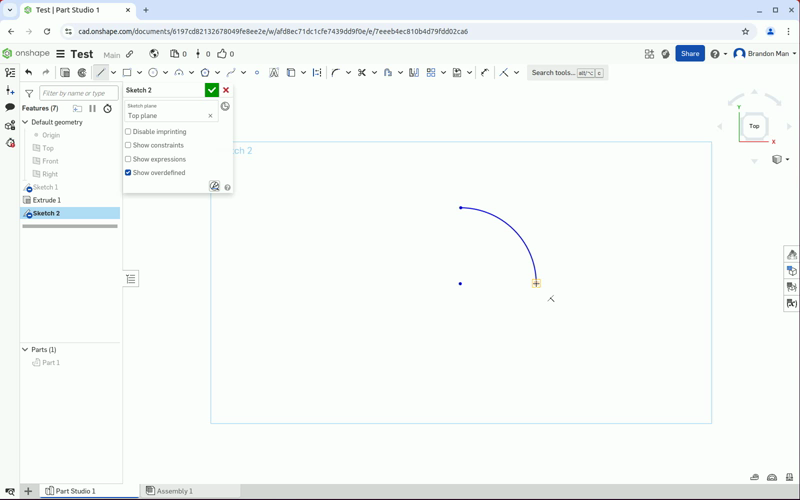
mouse_move(536, 169)
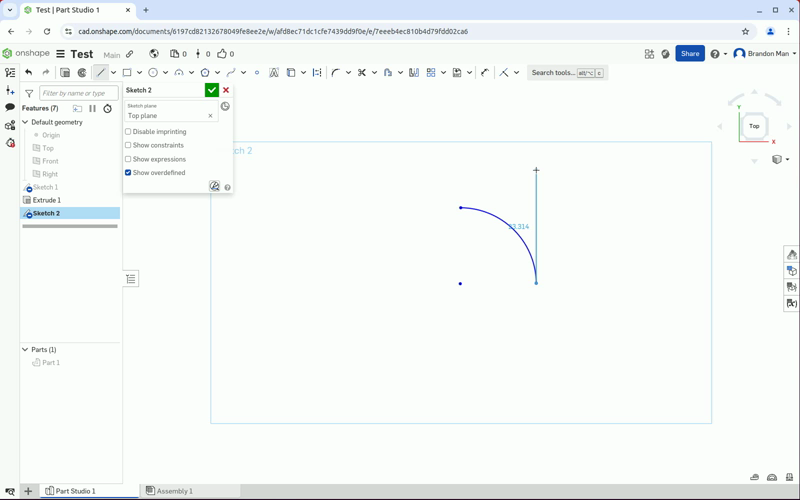
click(536, 169)
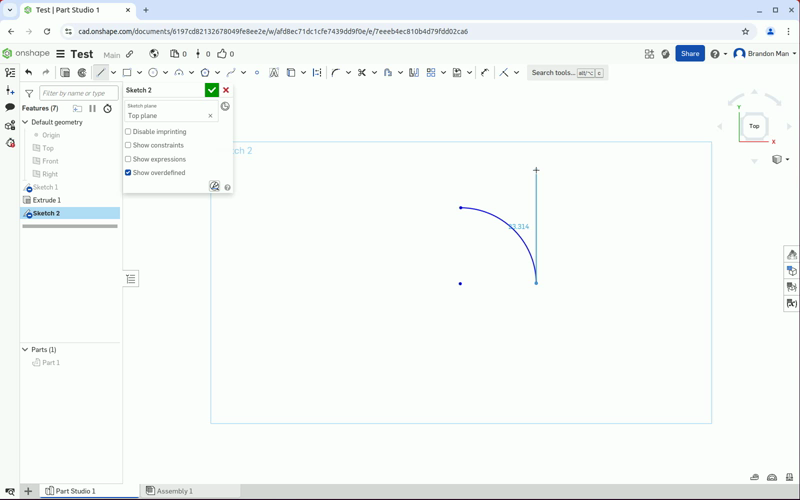
key_up(shift)
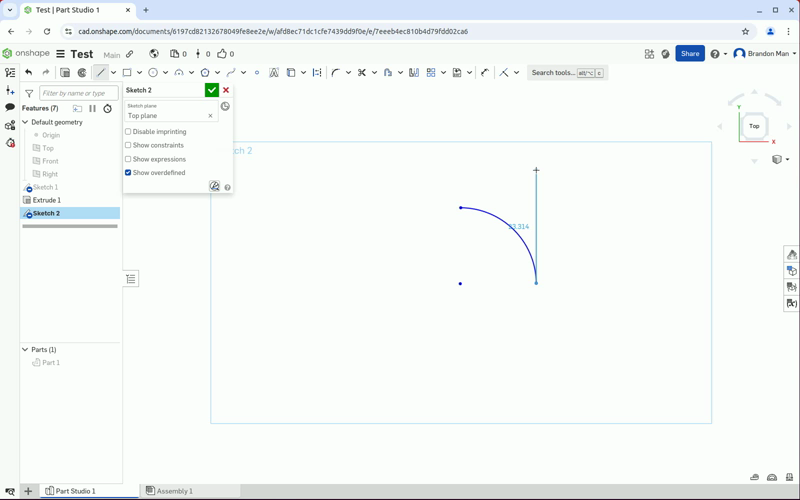
key_down(shift)
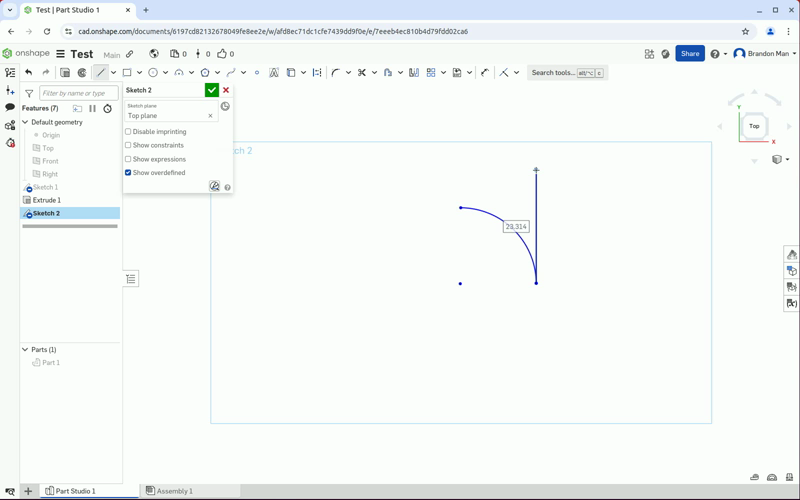
mouse_move(460, 169)
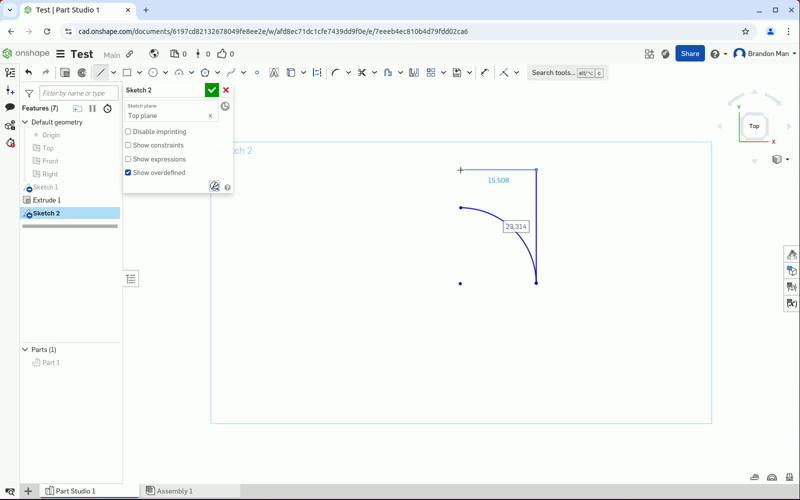
click(460, 169)
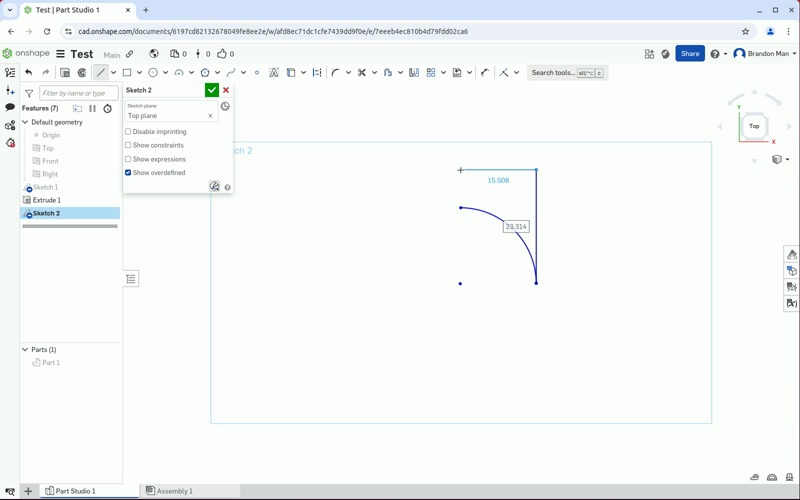
key_up(shift)
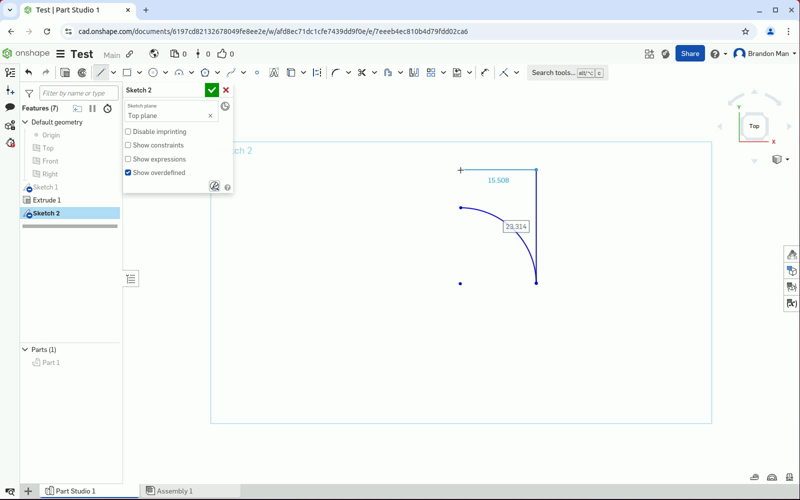
mouse_move(490, 169)
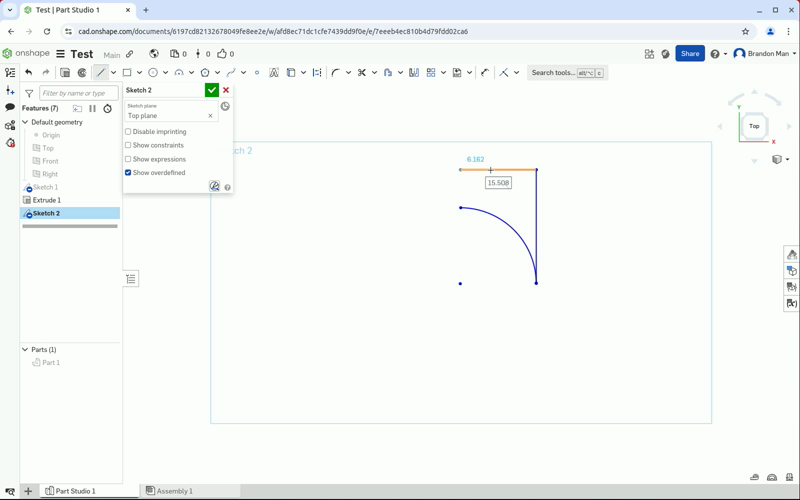
key_down(shift)
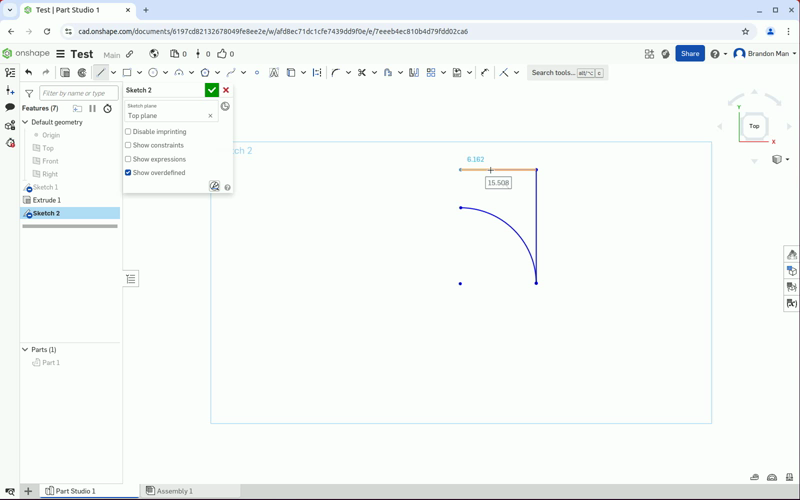
mouse_move(460, 207)
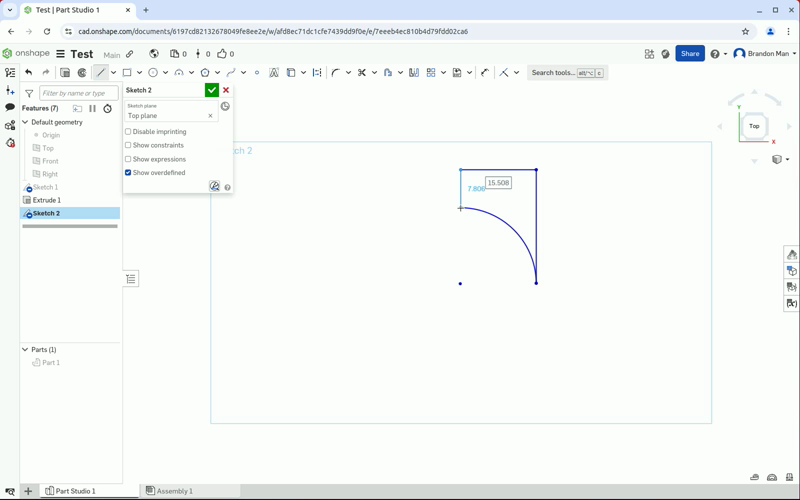
key_up(shift)
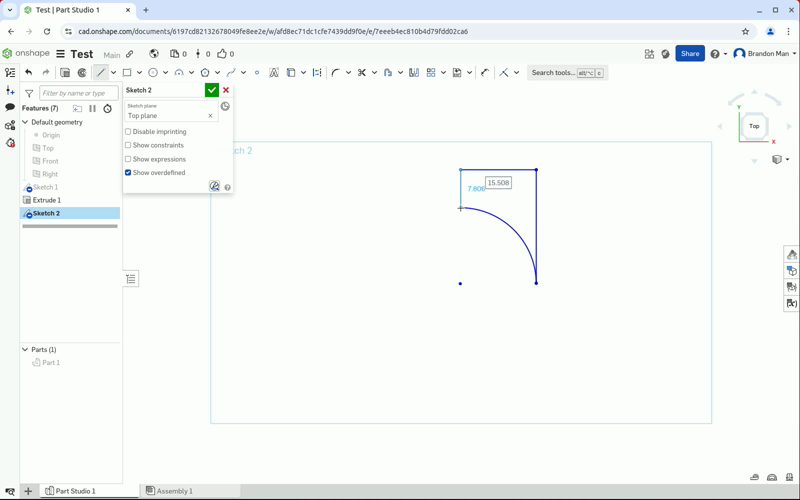
click(460, 207)
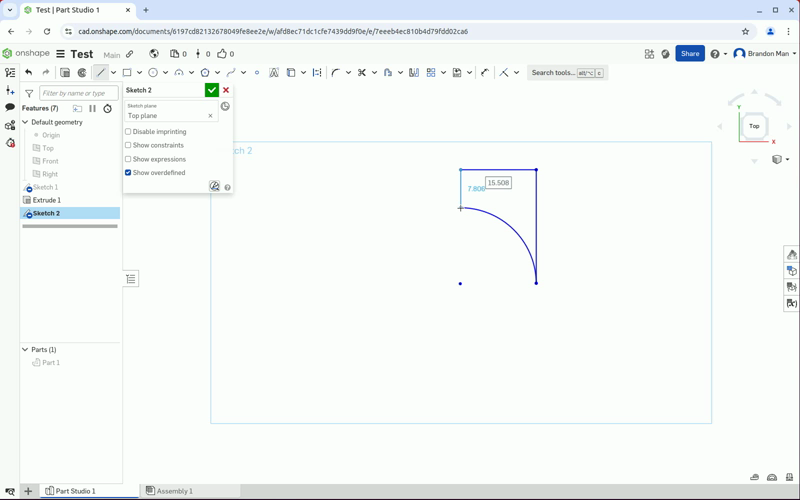
key(esc)
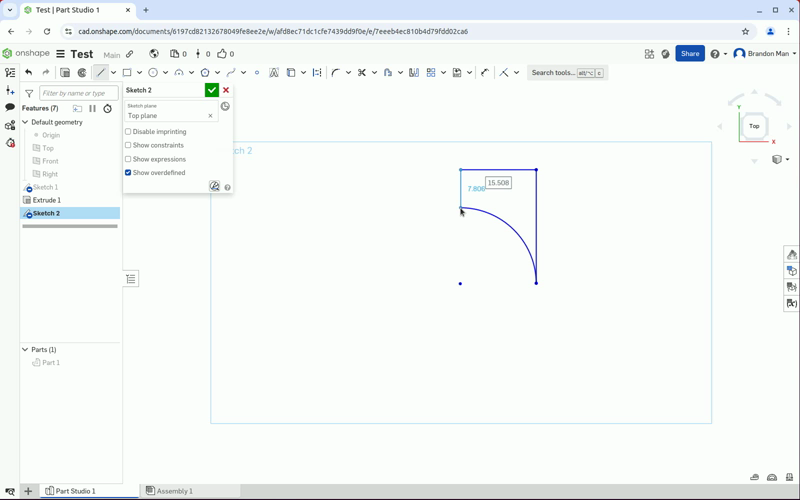
mouse_move(509, 218)
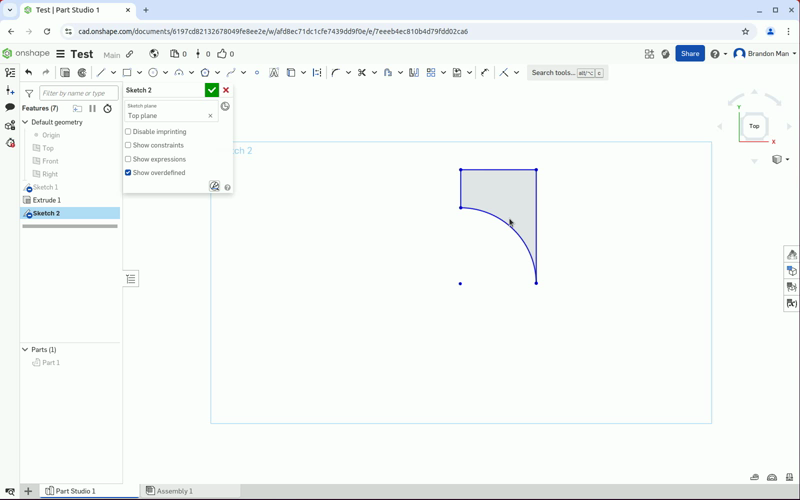
click(509, 218)
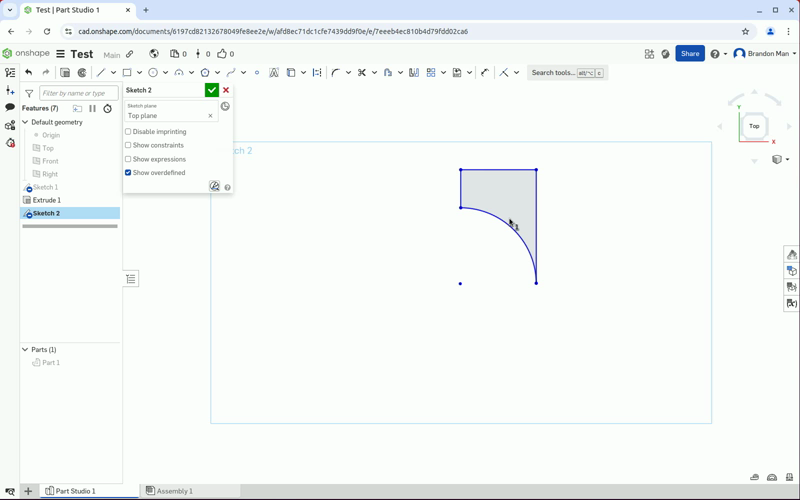
mouse_move(73, 352)
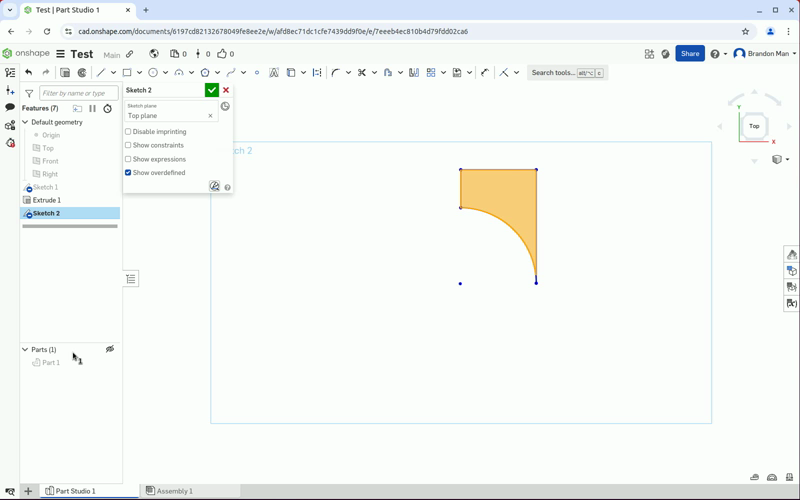
key(shift+y)
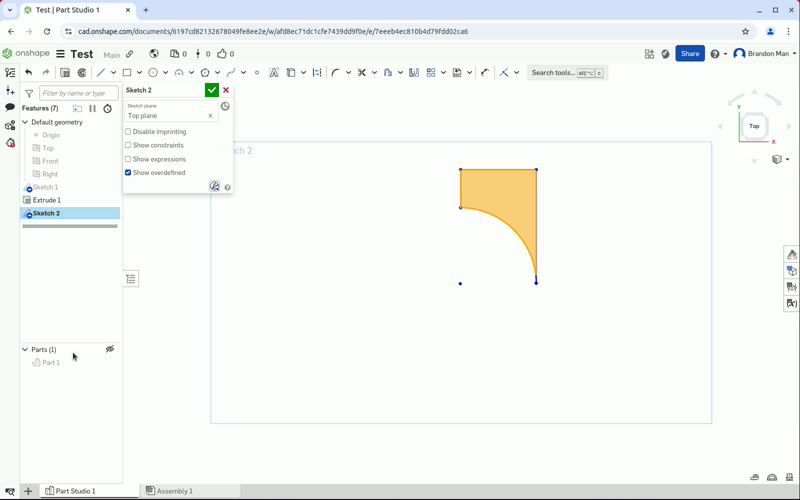
key(shift+e)
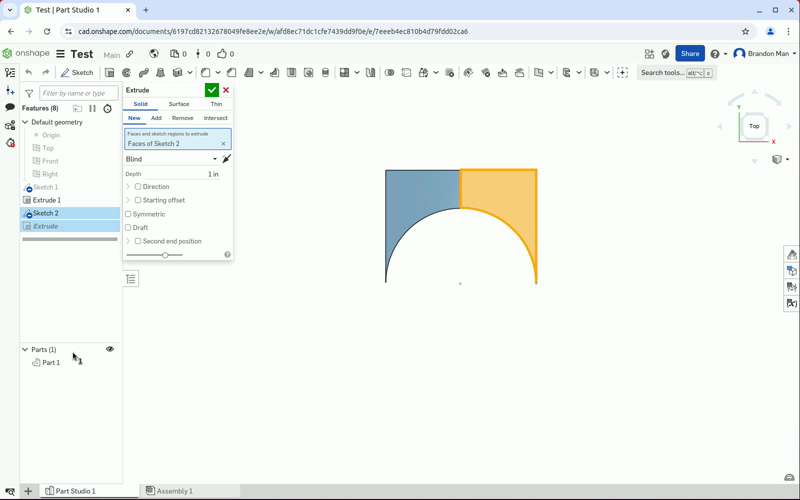
mouse_move(143, 106)
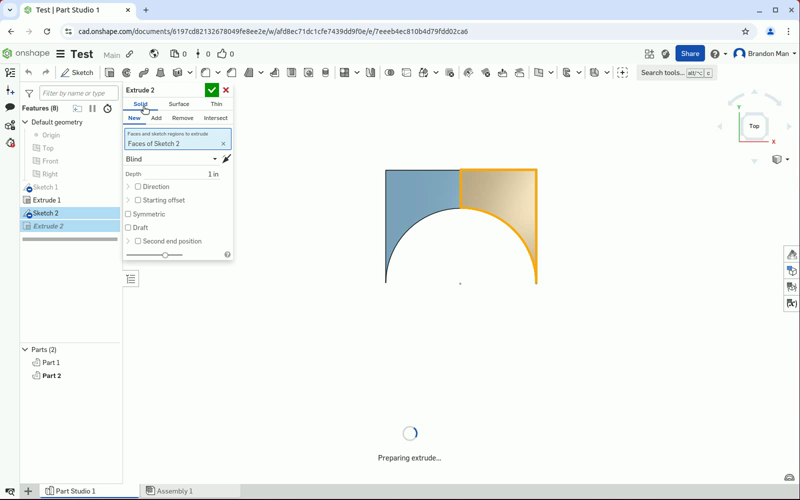
click(143, 106)
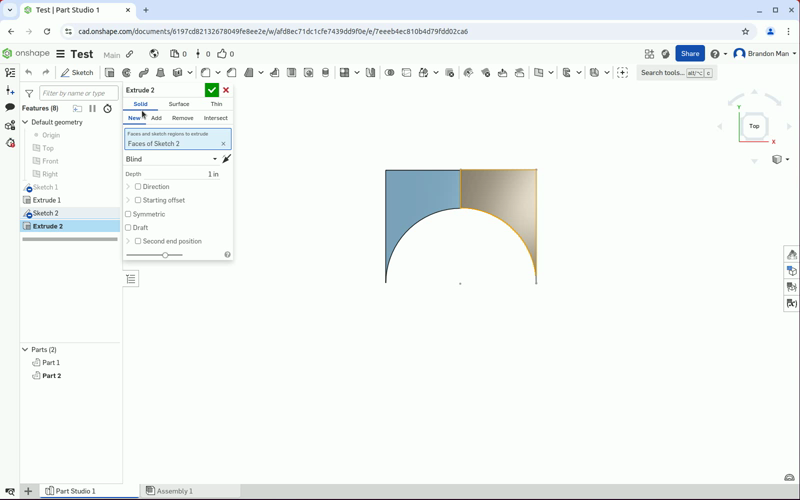
mouse_move(137, 120)
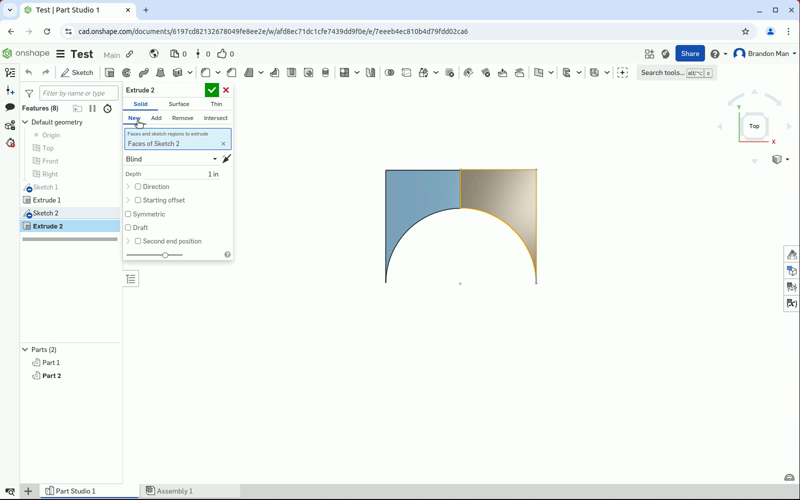
click(137, 120)
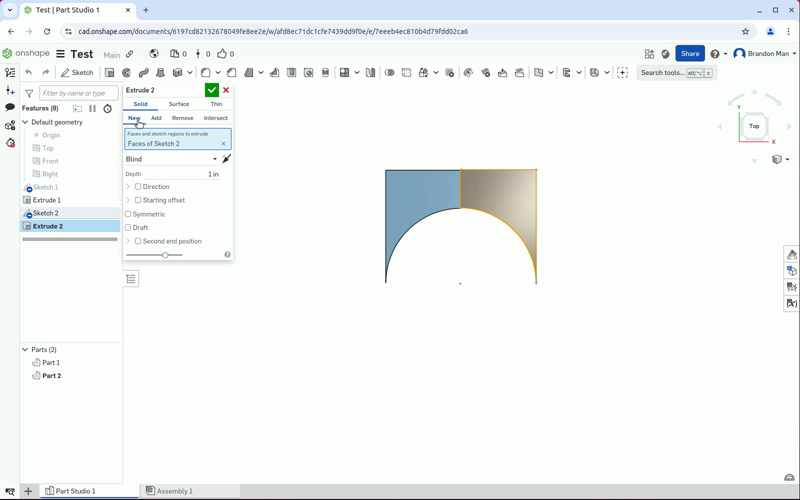
key(tab, 4)
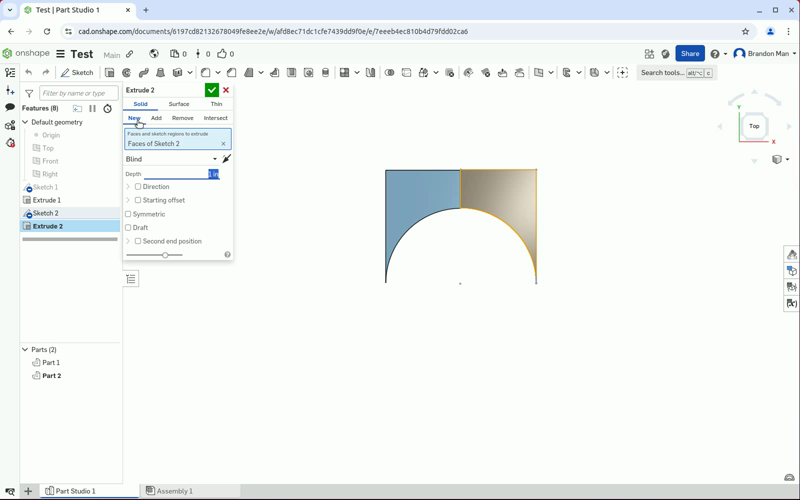
text(0.241)
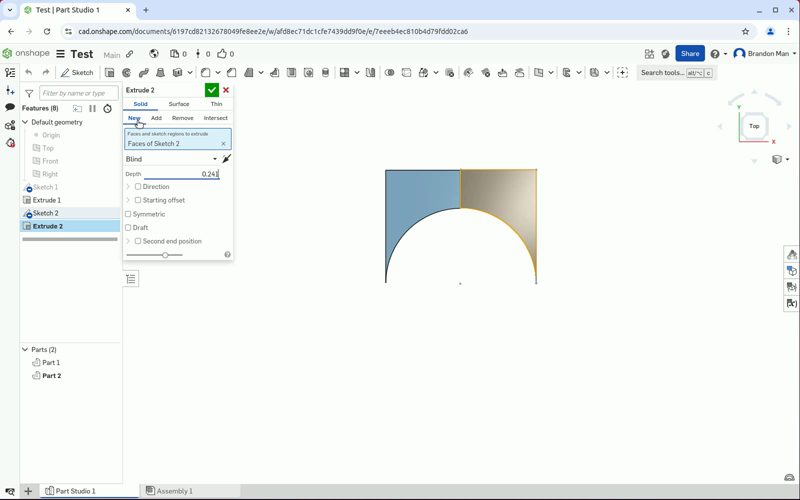
key(enter)
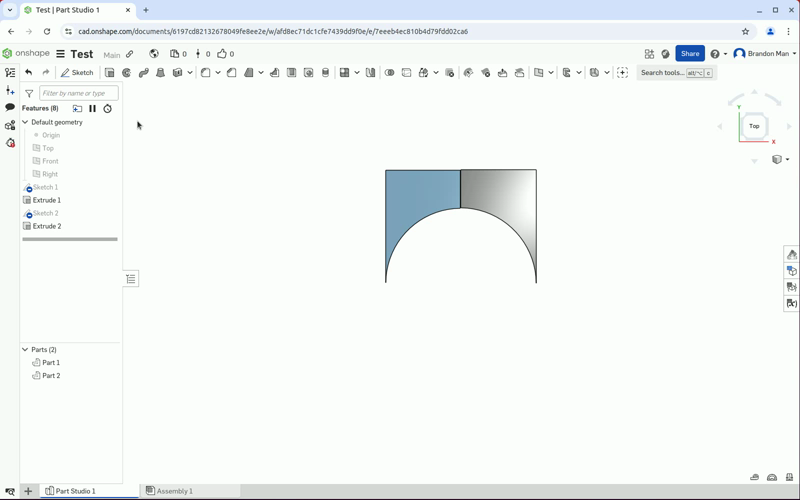
key(shift+h)
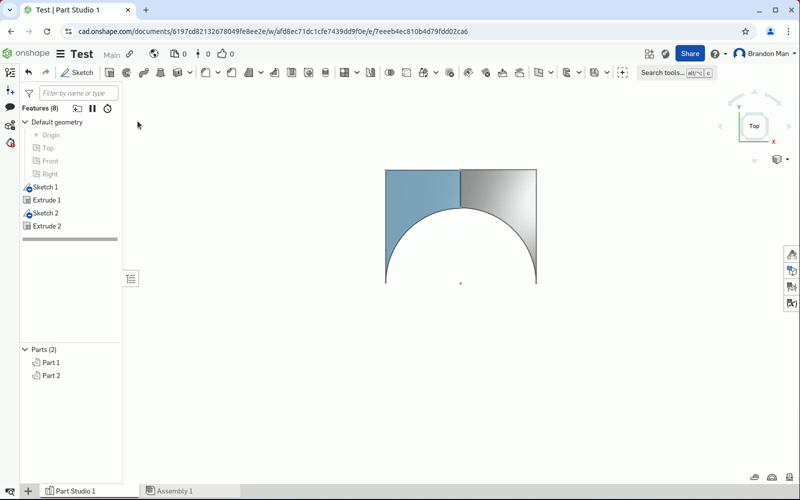
key(shift+h)
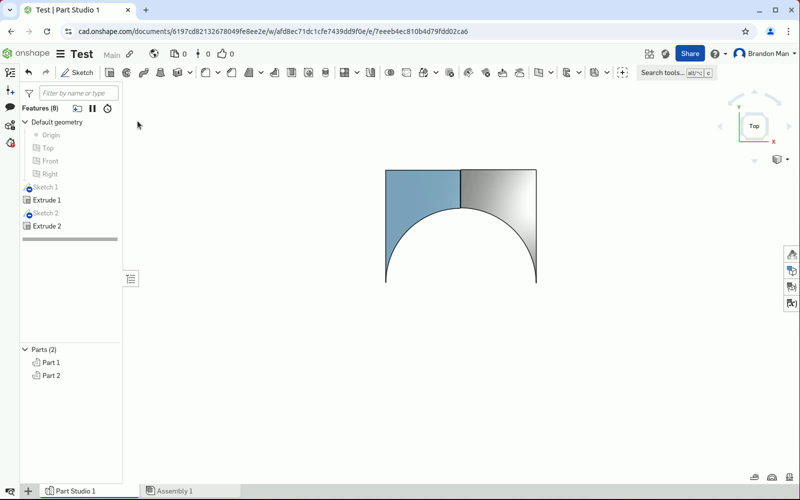
mouse_move(73, 189)
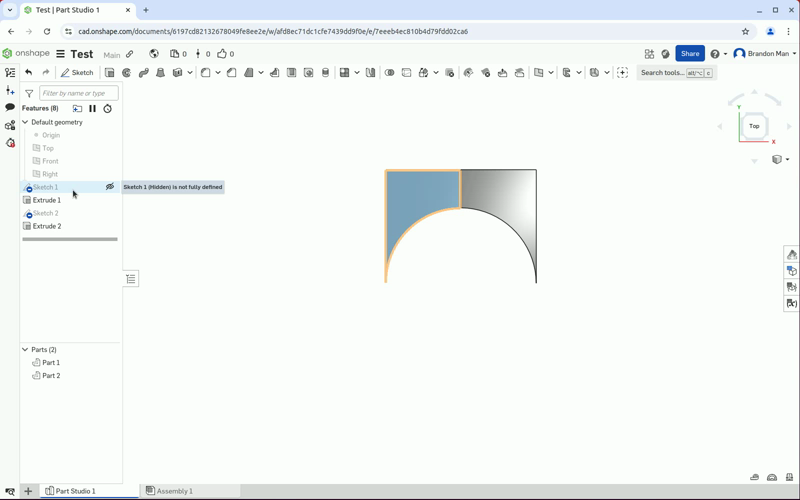
click(73, 189)
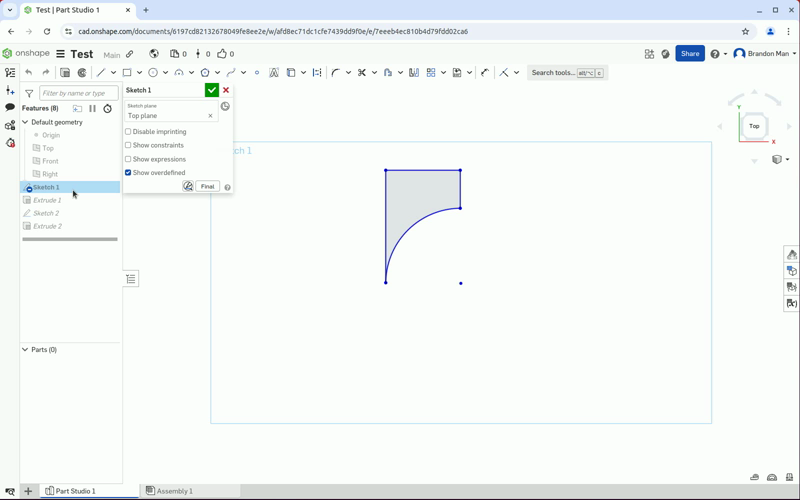
mouse_move(229, 92)
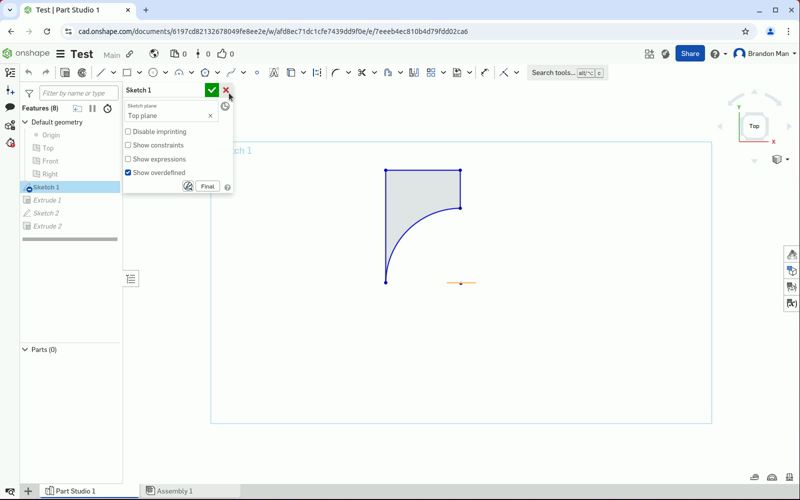
click(229, 92)
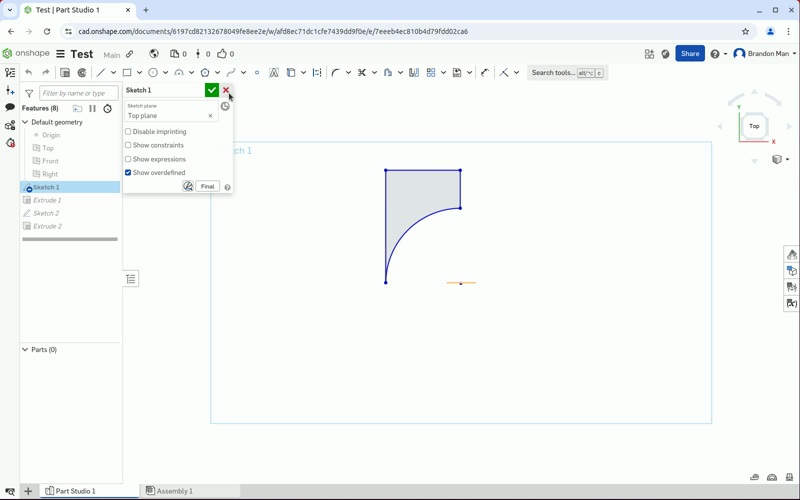
key(shift+s)
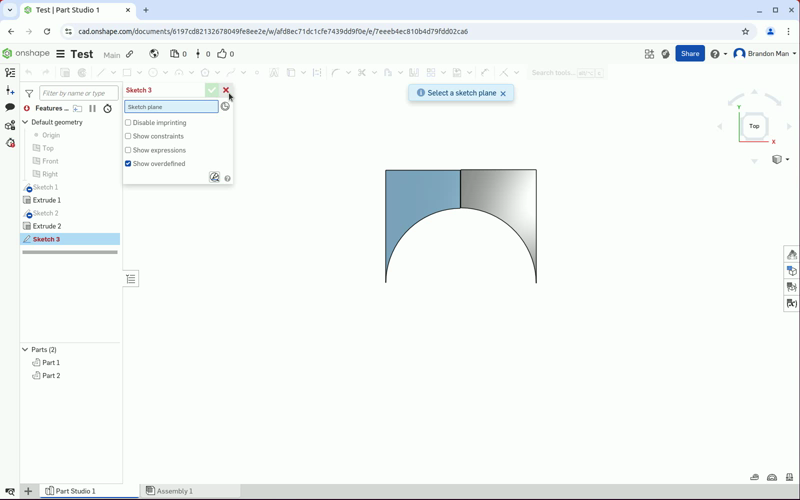
mouse_move(73, 150)
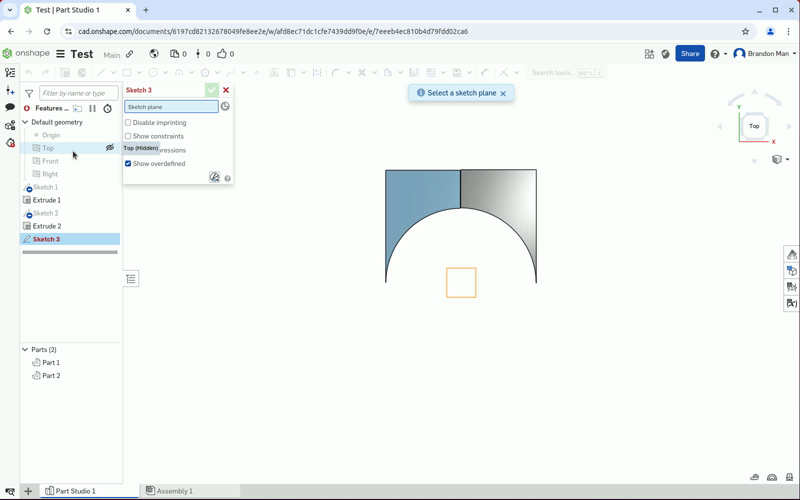
click(73, 150)
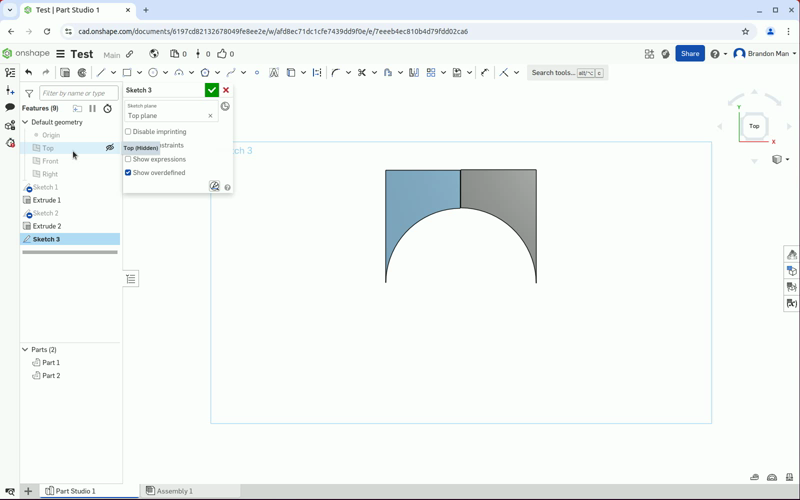
mouse_move(73, 352)
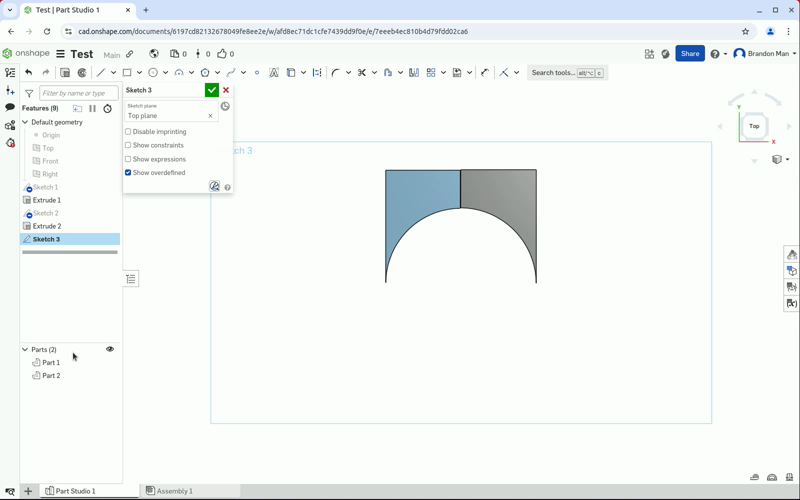
key(y)
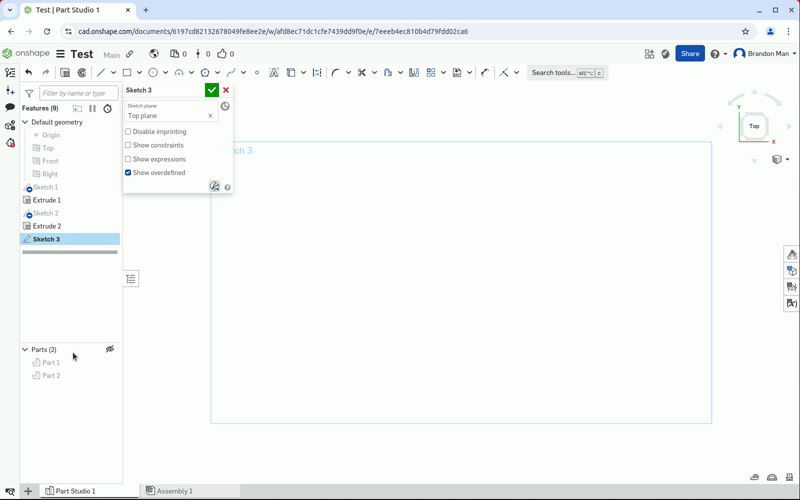
key(l)
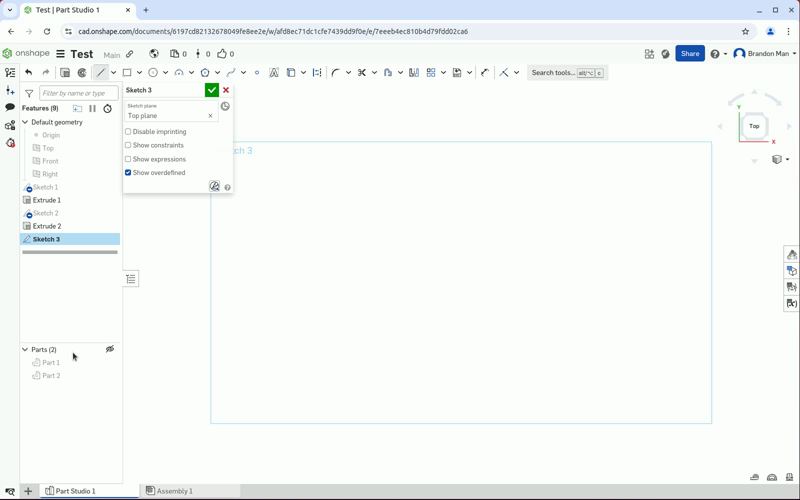
key_down(shift)
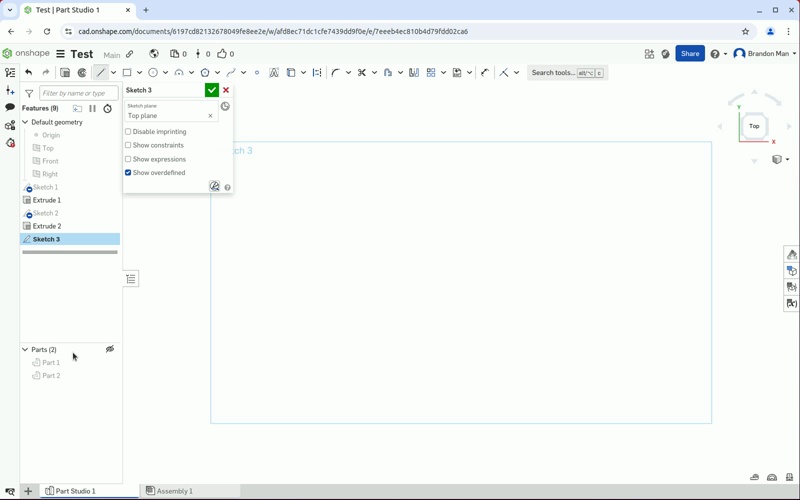
mouse_move(385, 282)
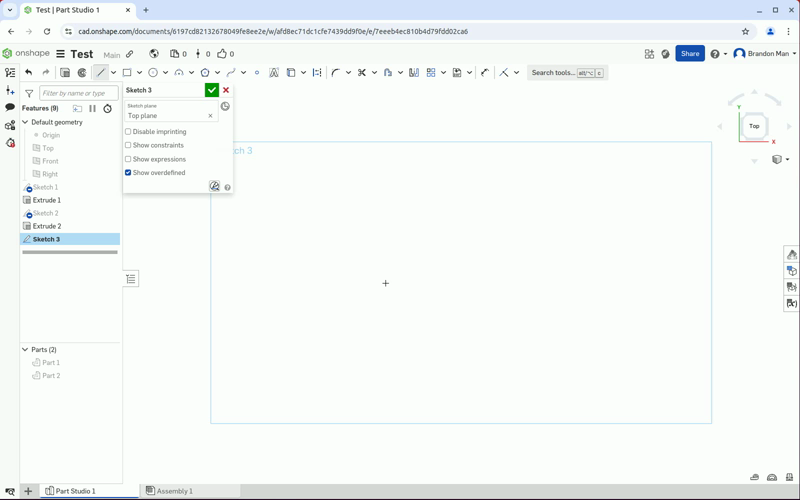
click(385, 282)
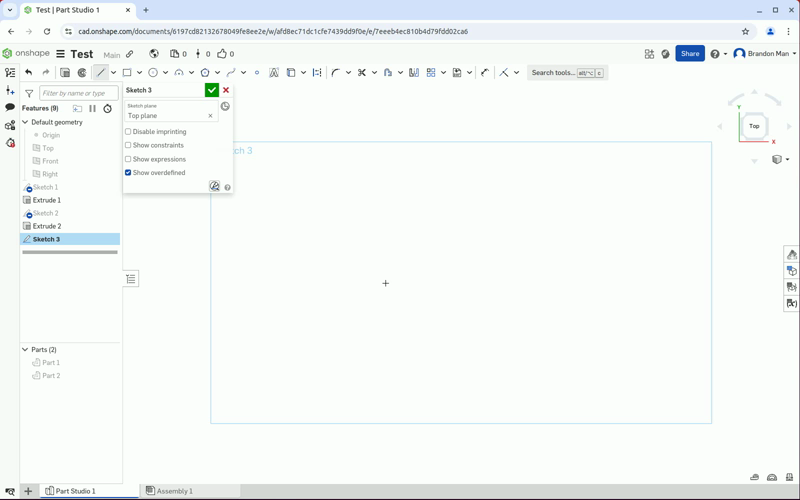
key_up(shift)
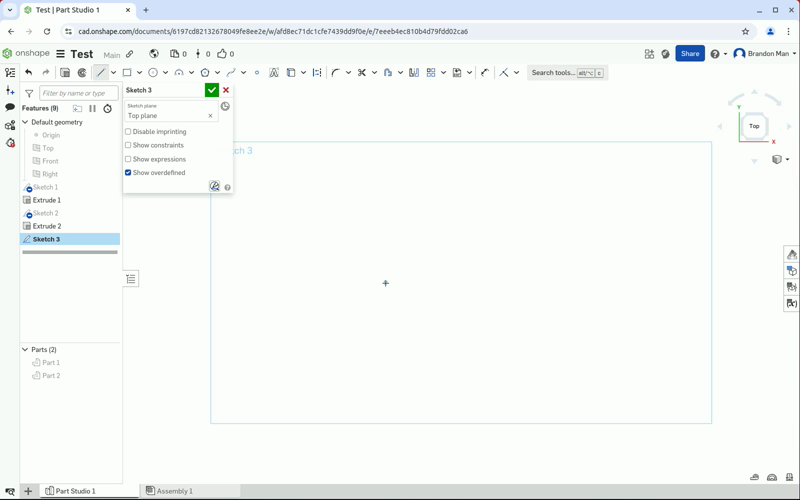
key_down(shift)
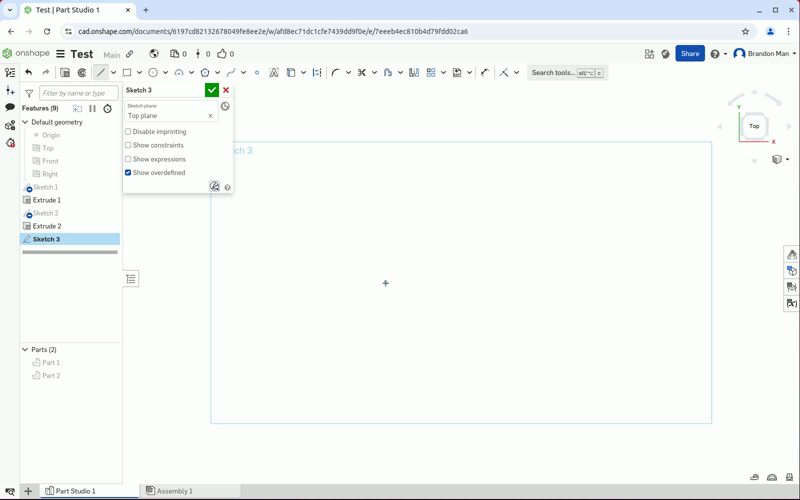
mouse_move(461, 282)
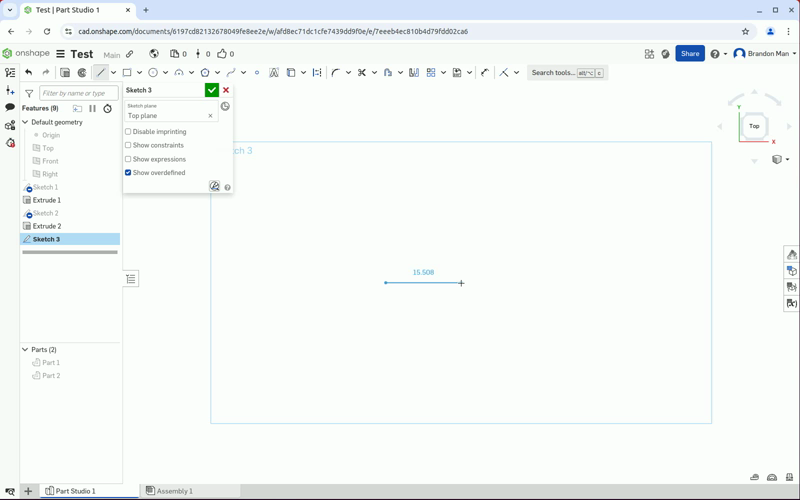
click(461, 282)
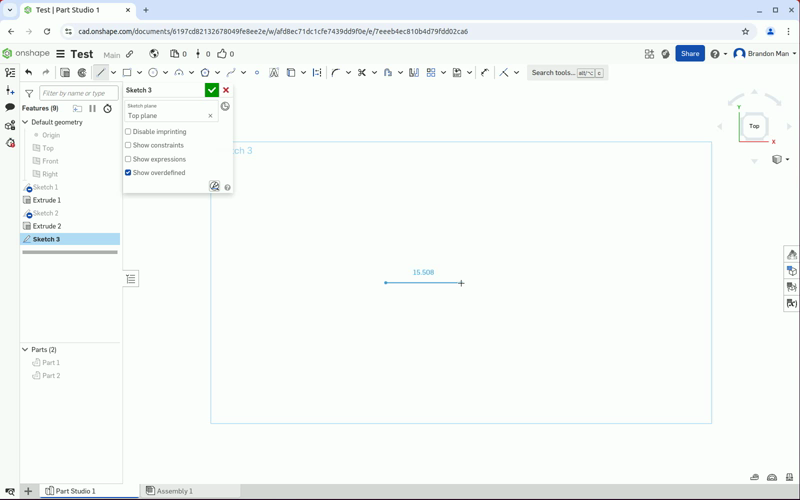
key_up(shift)
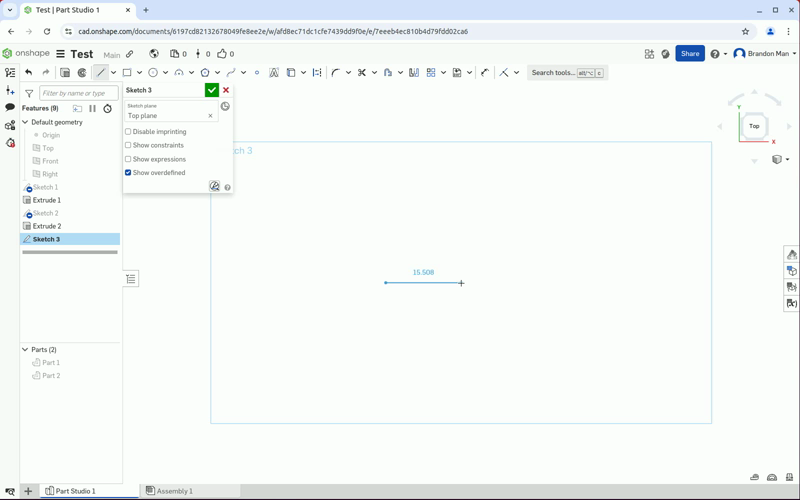
key_down(shift)
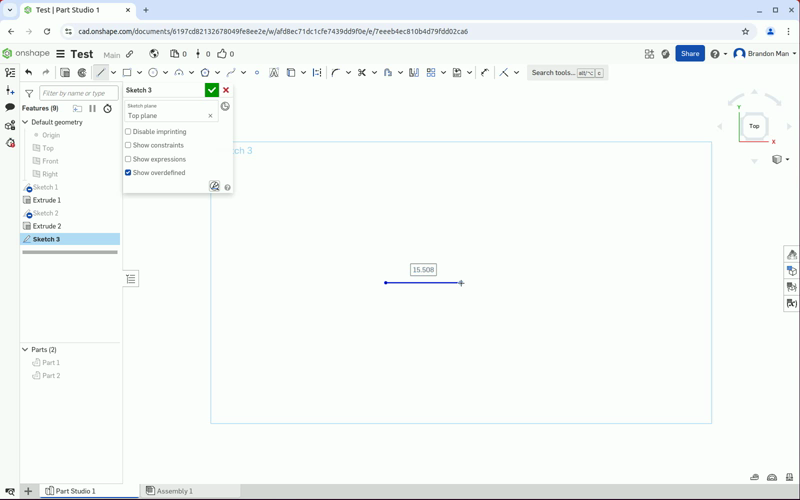
mouse_move(461, 207)
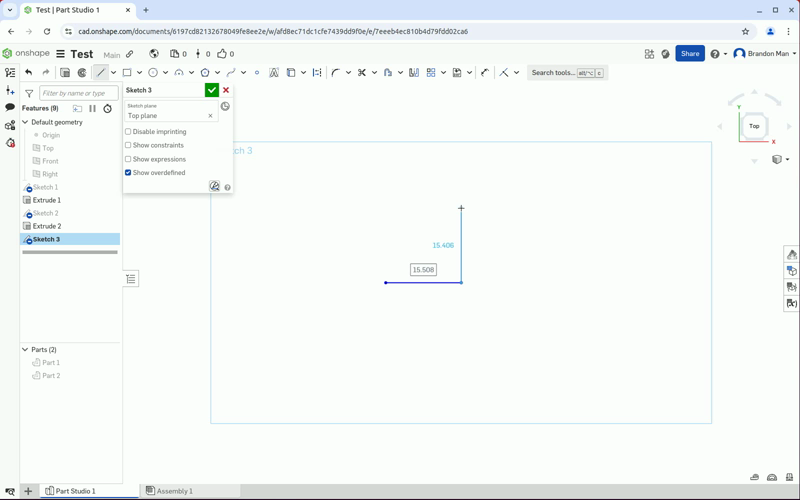
click(461, 207)
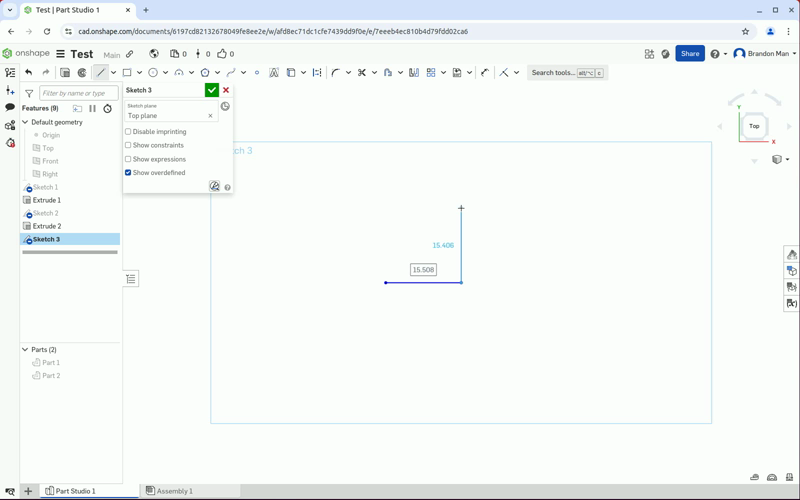
key_up(shift)
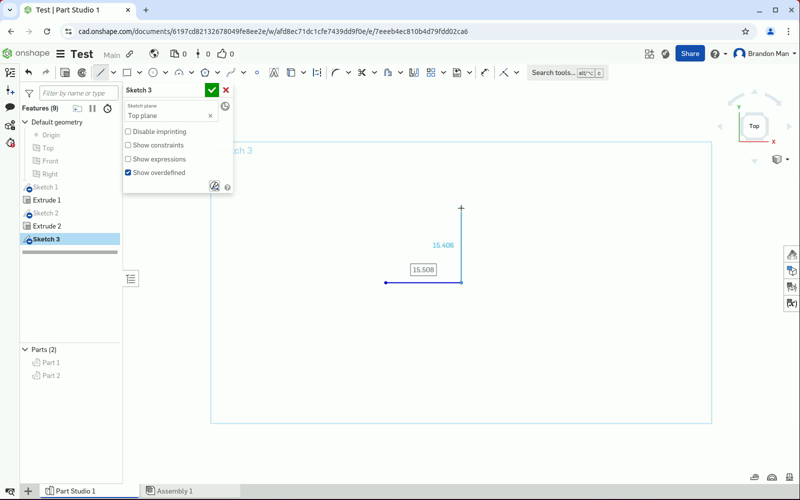
key(esc)
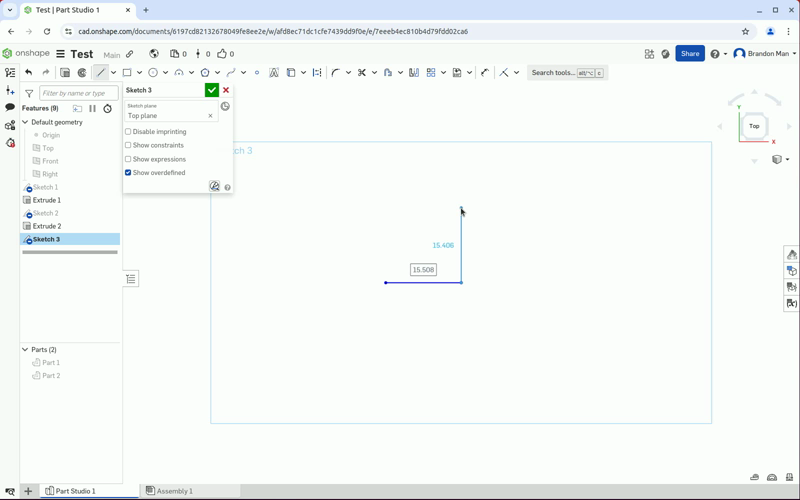
key(a)
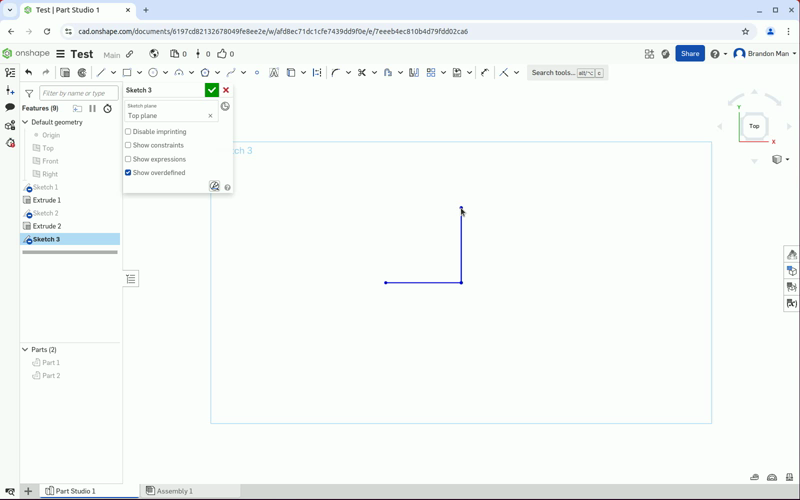
mouse_move(461, 207)
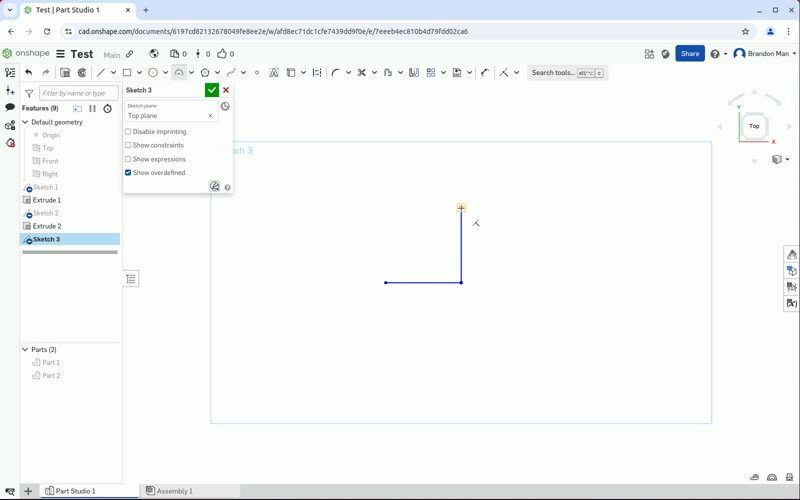
click(461, 207)
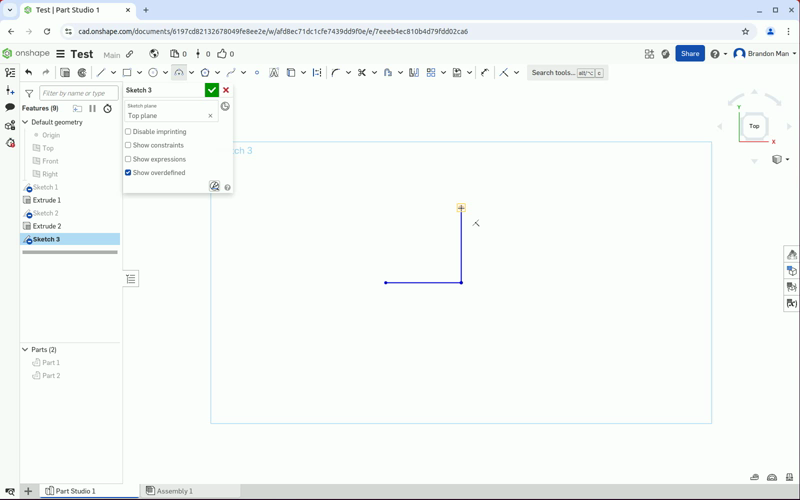
mouse_move(385, 282)
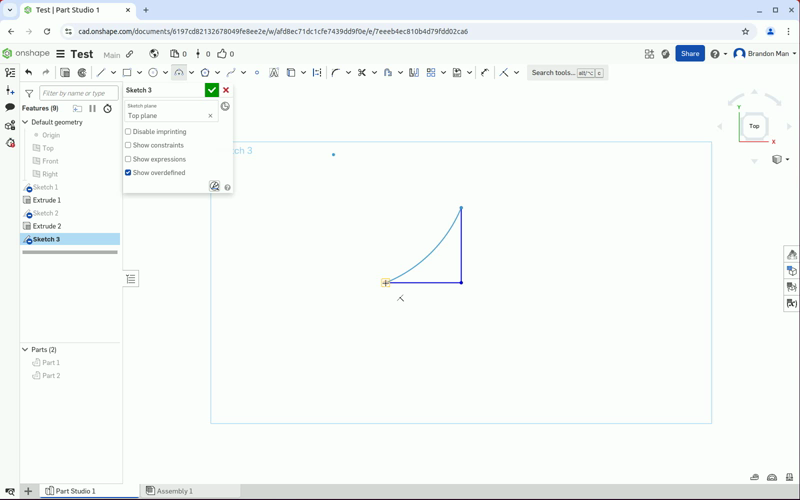
click(385, 282)
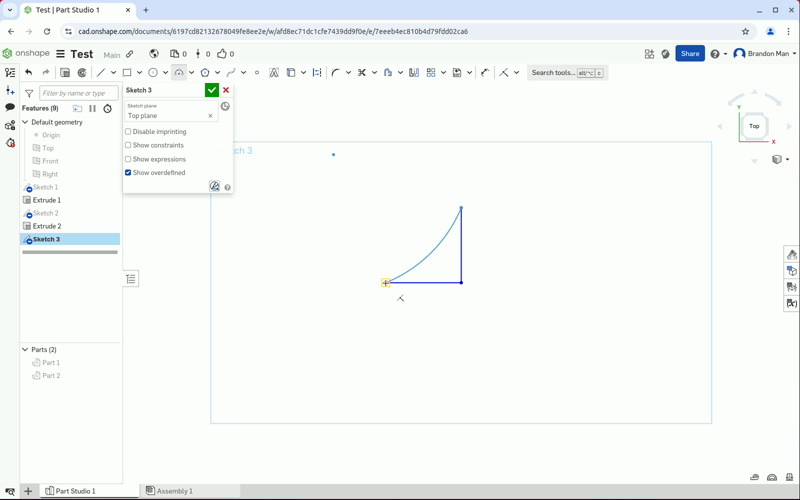
key_down(shift)
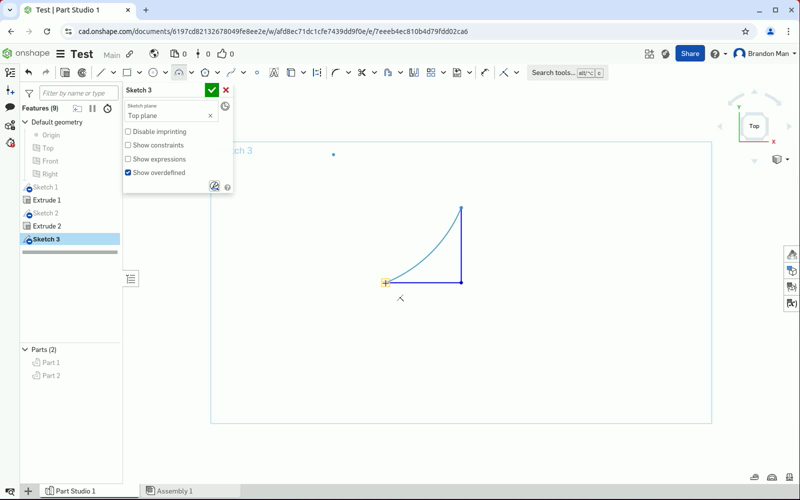
mouse_move(407, 229)
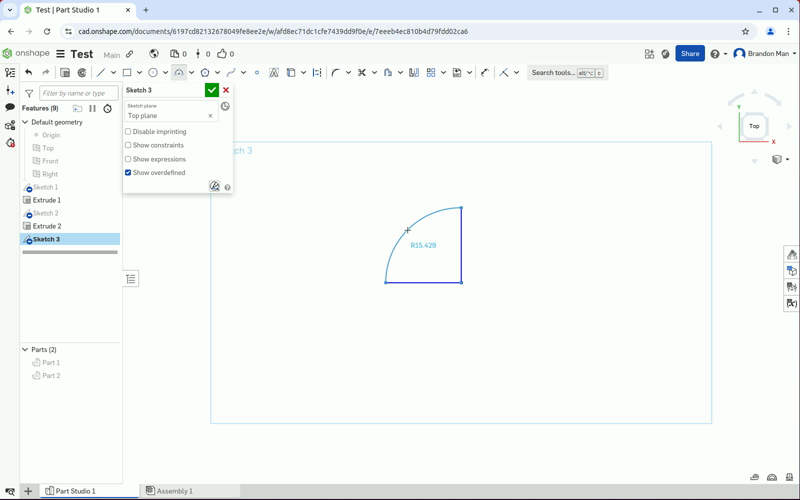
click(407, 229)
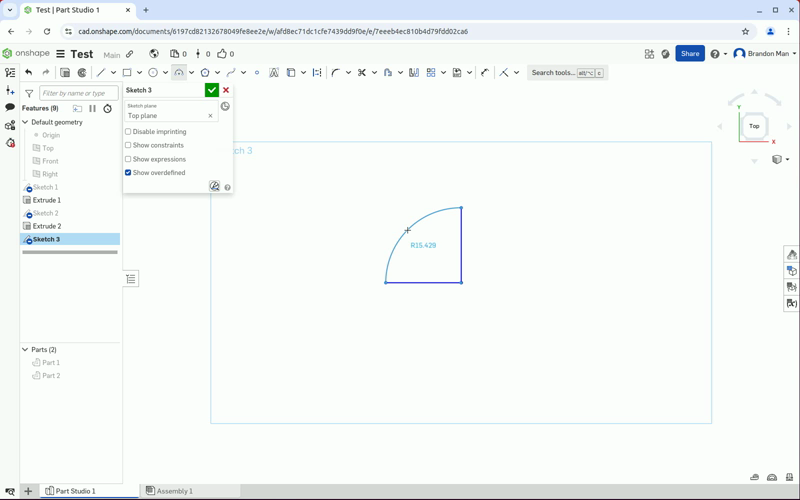
key_up(shift)
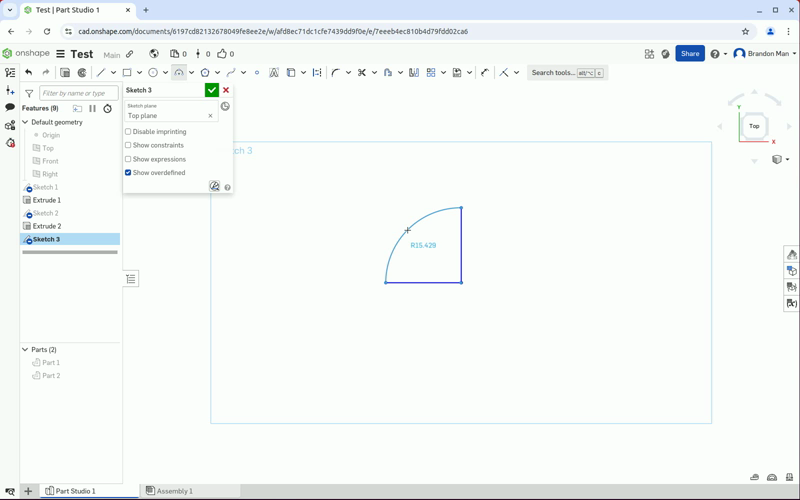
key(esc)
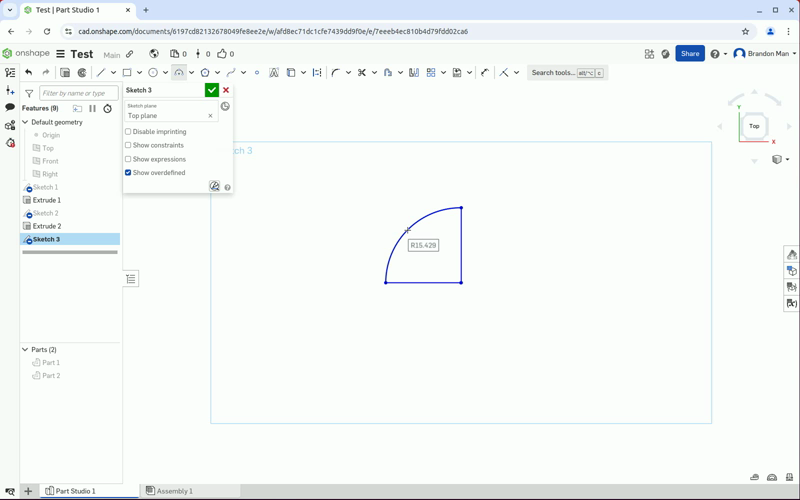
mouse_move(423, 224)
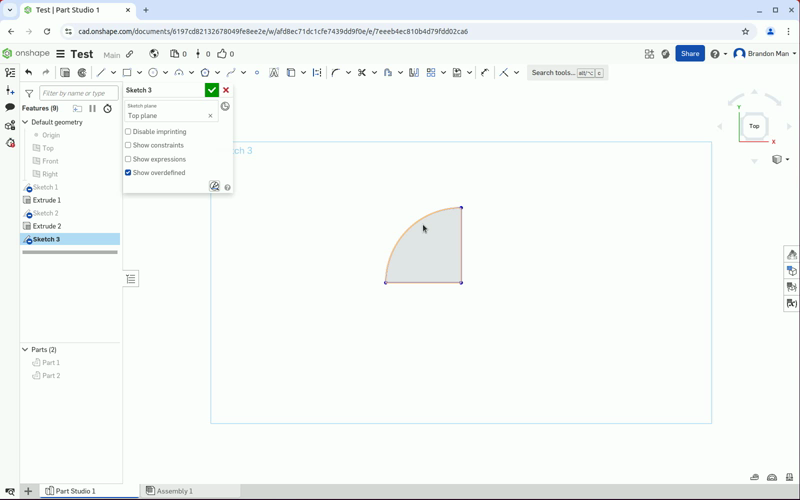
click(423, 224)
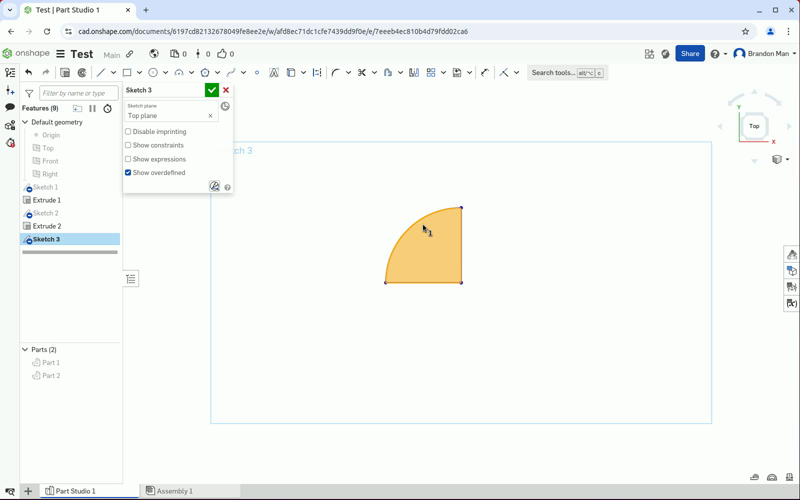
mouse_move(73, 352)
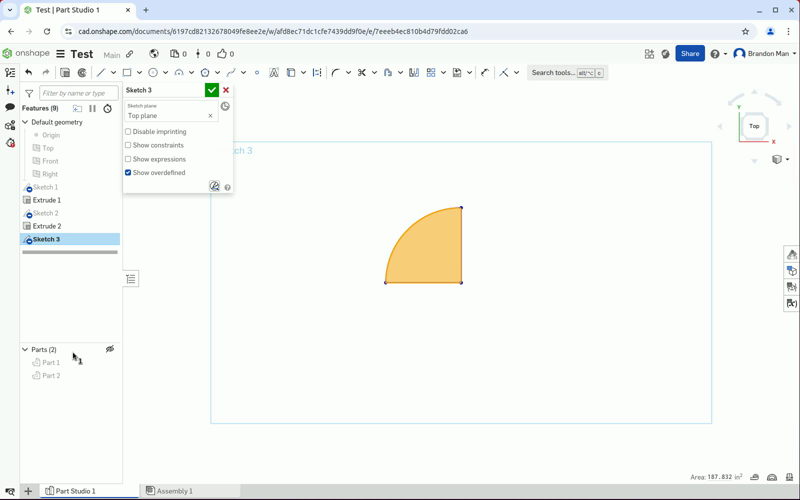
key(shift+y)
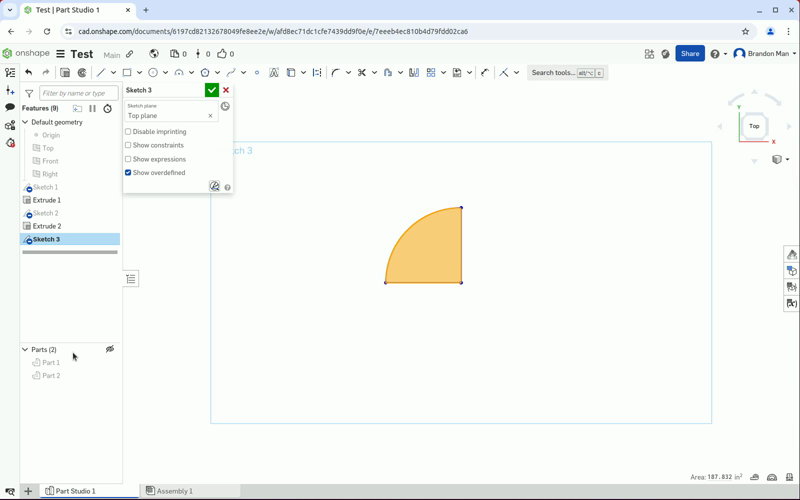
key(shift+e)
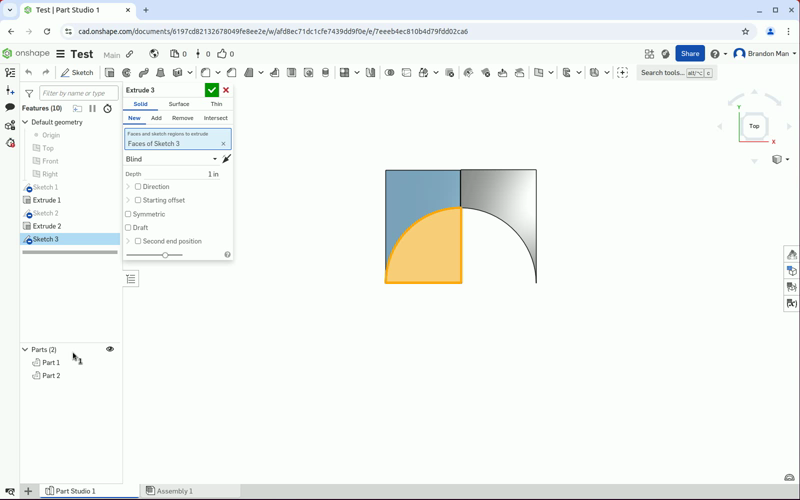
mouse_move(143, 106)
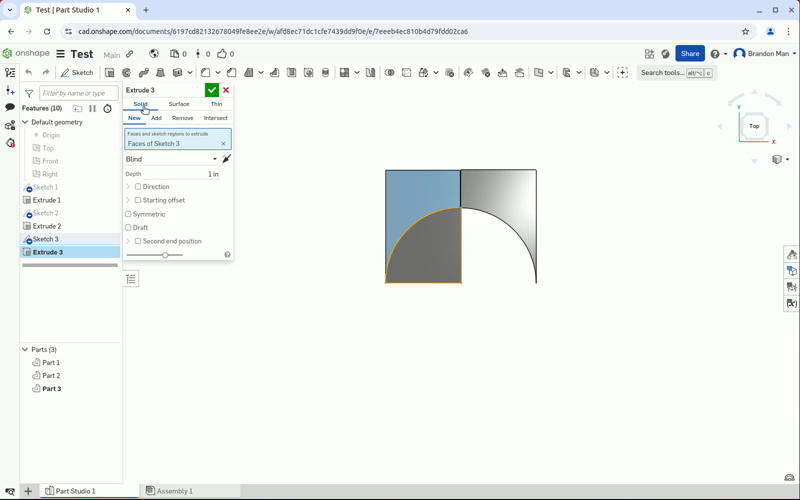
click(143, 106)
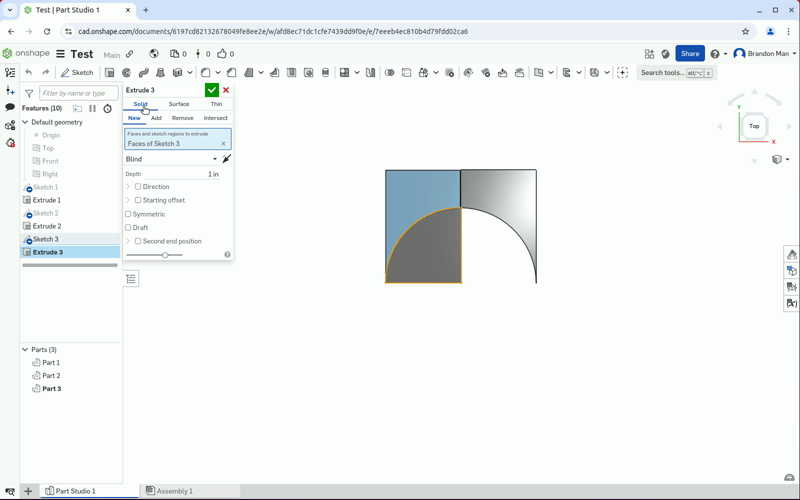
mouse_move(137, 120)
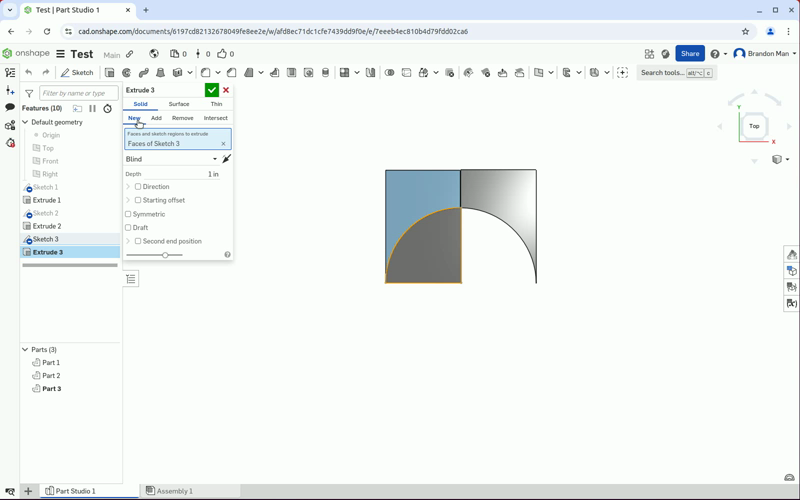
click(137, 120)
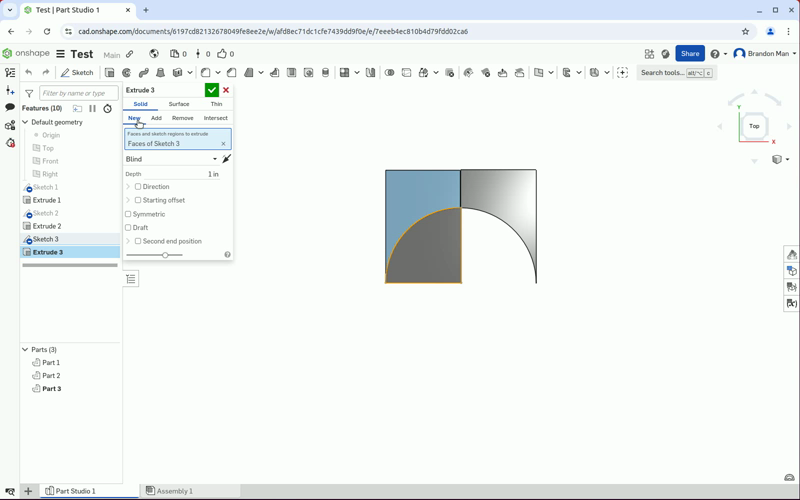
key(tab, 4)
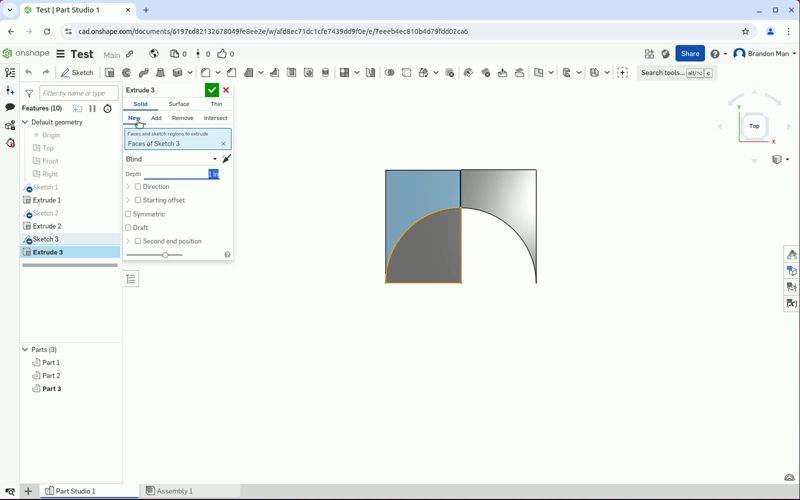
text(0.241)
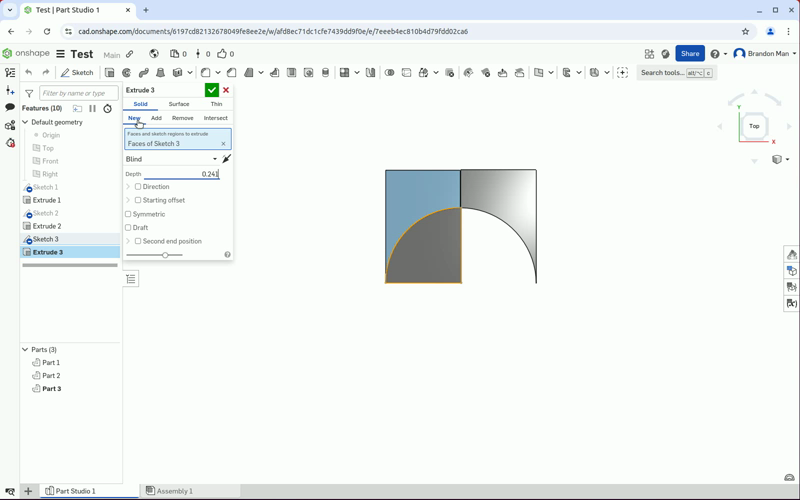
key(enter)
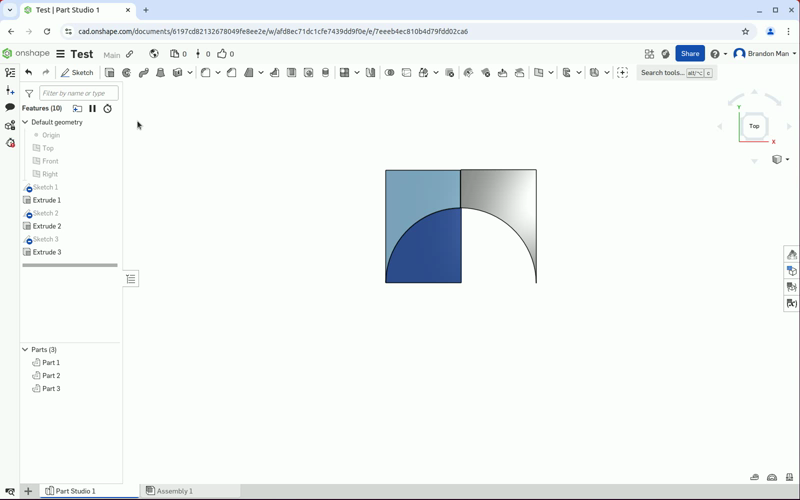
key(shift+h)
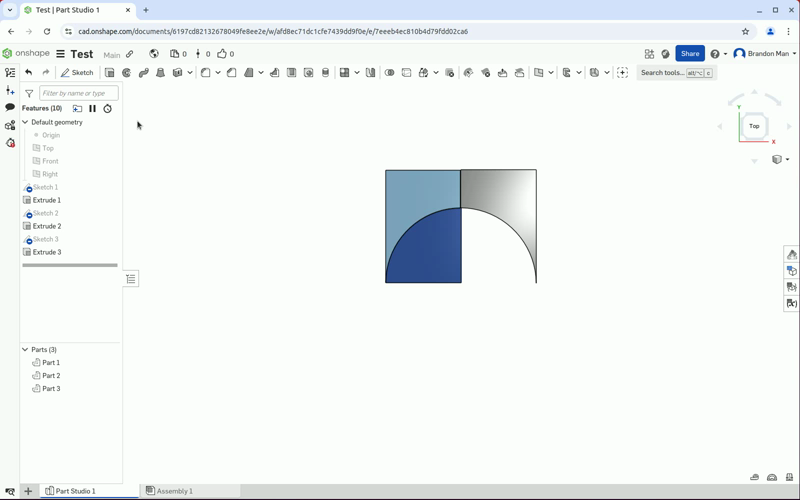
key(shift+h)
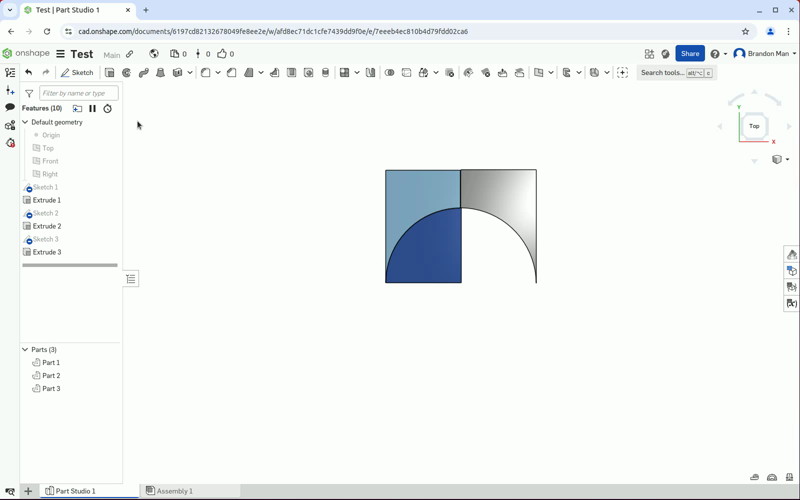
mouse_move(73, 189)
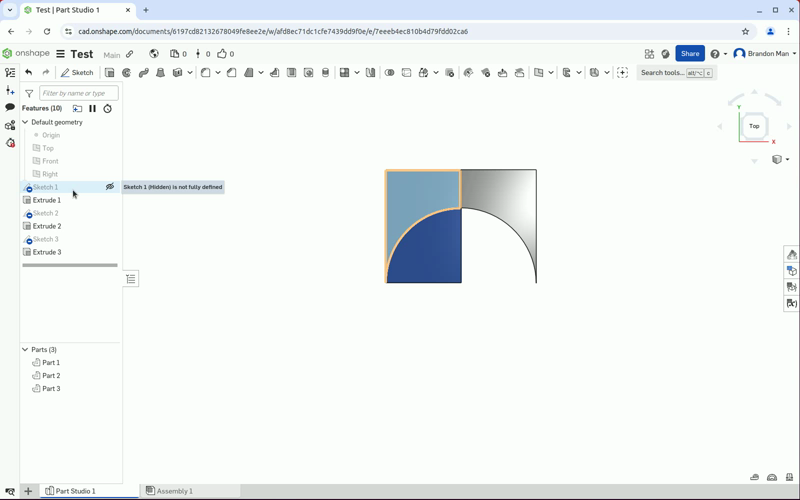
click(73, 189)
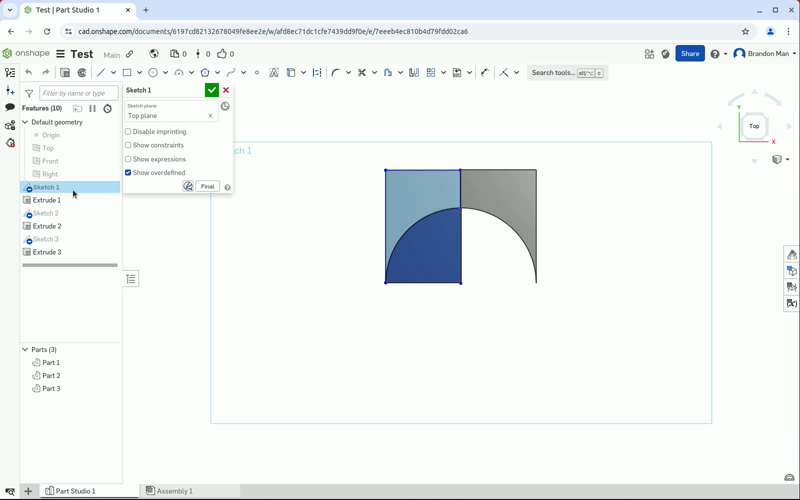
mouse_move(229, 92)
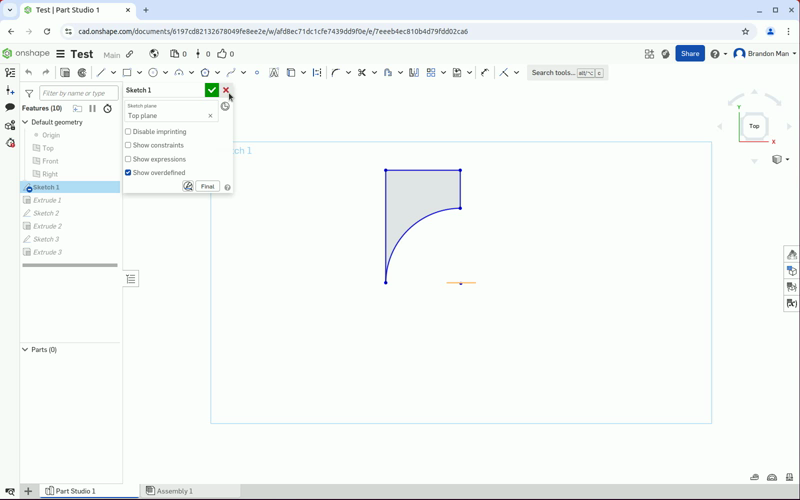
click(229, 92)
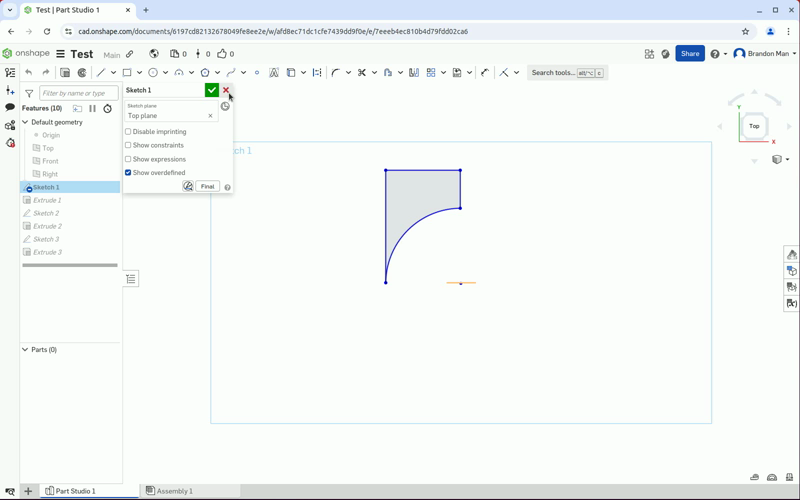
key(shift+s)
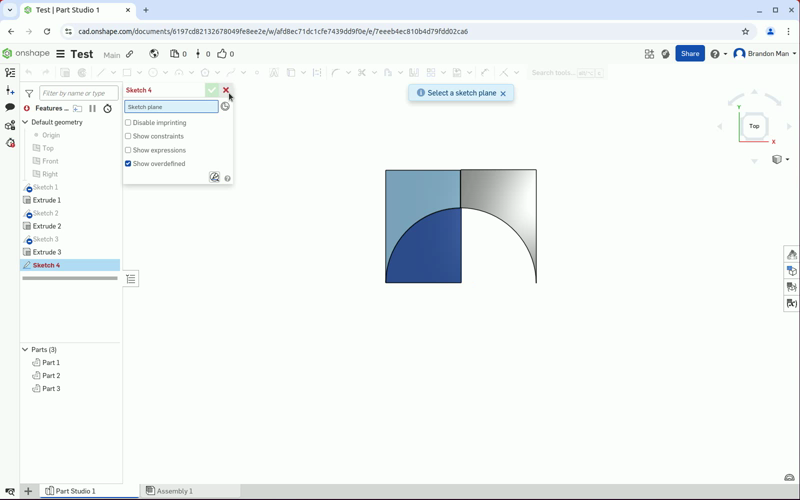
mouse_move(73, 150)
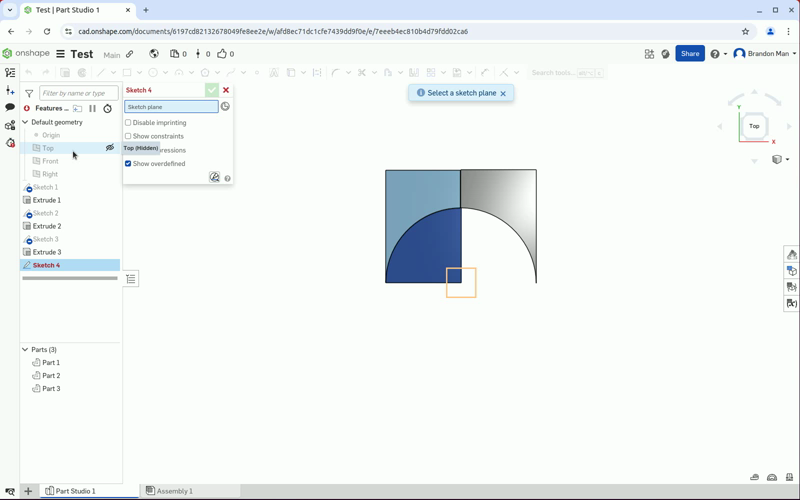
click(73, 150)
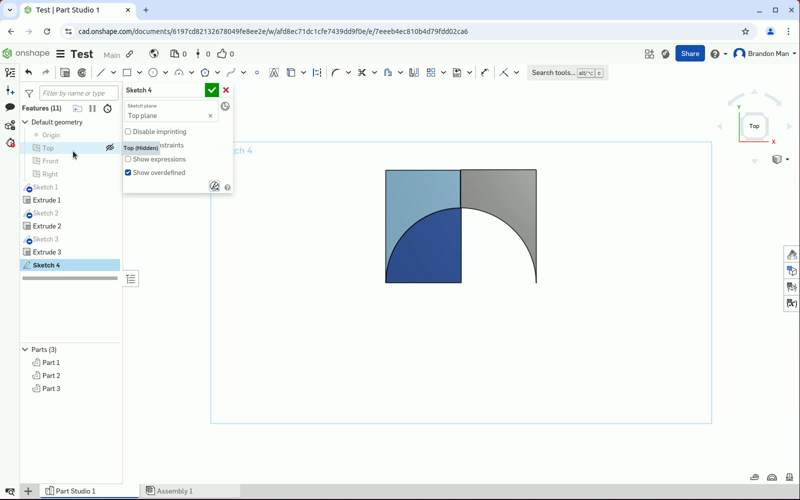
mouse_move(73, 352)
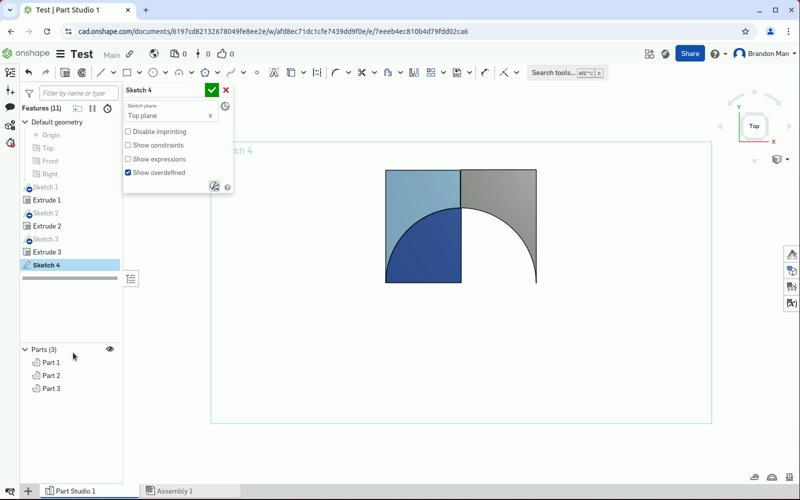
key(y)
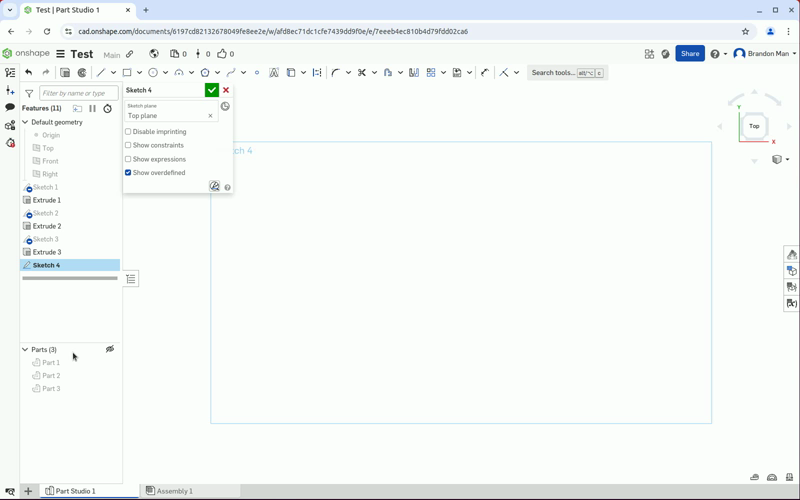
key(a)
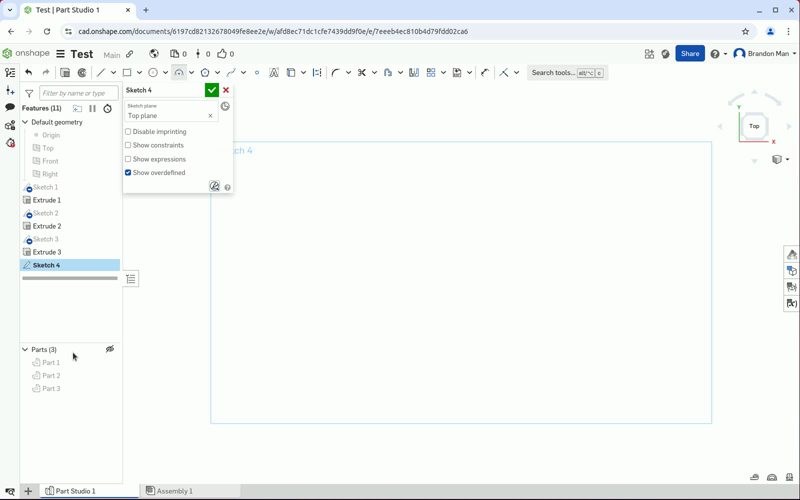
key_down(shift)
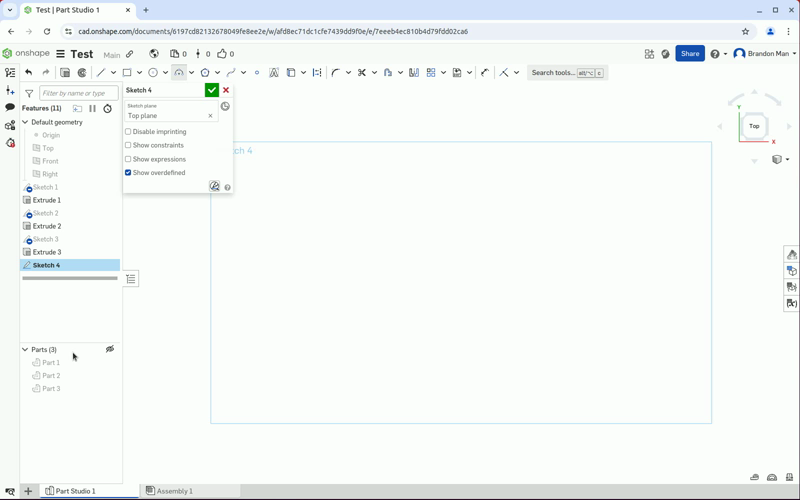
mouse_move(385, 282)
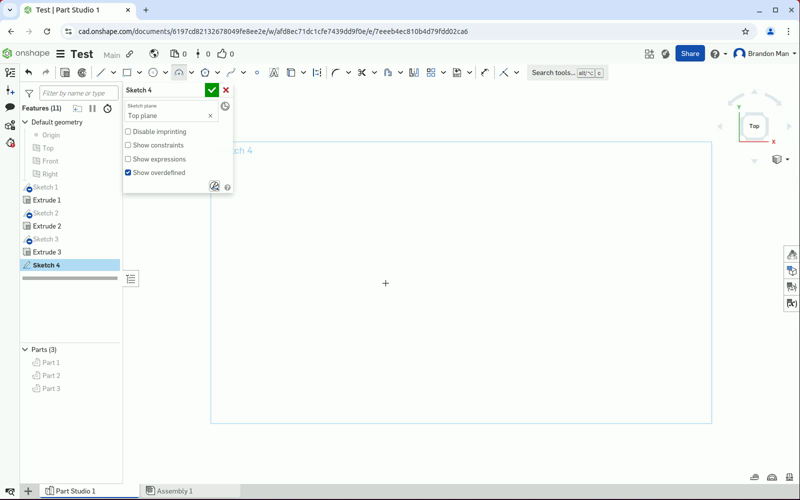
click(385, 282)
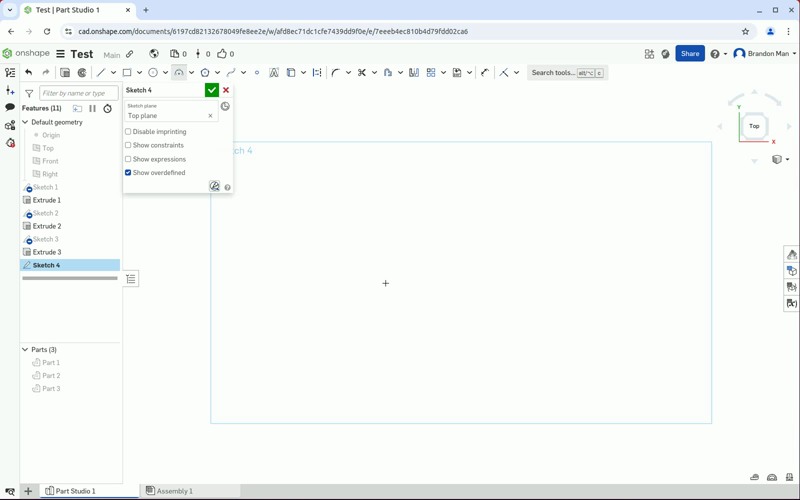
key_up(shift)
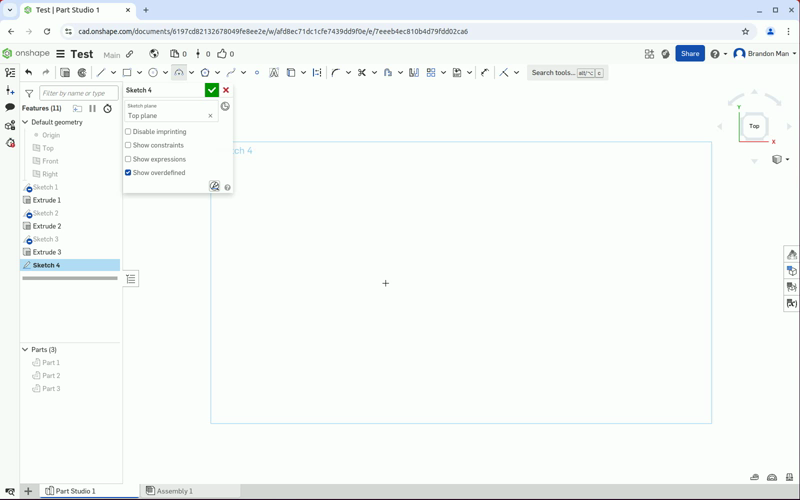
key_down(shift)
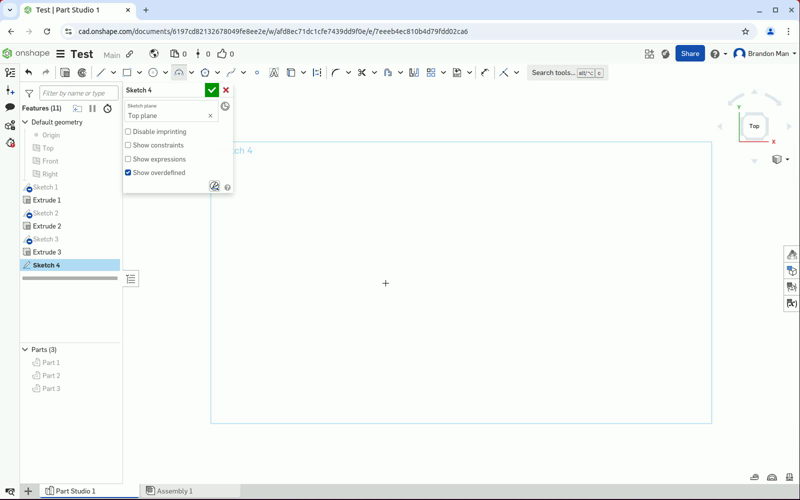
mouse_move(461, 207)
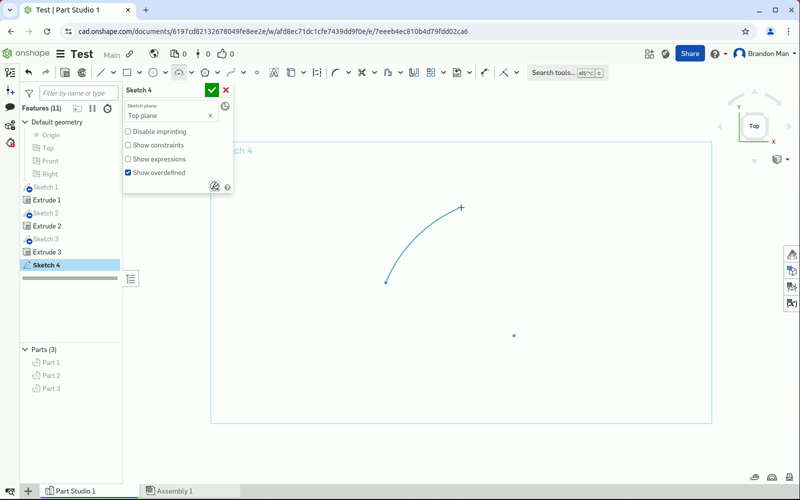
click(461, 207)
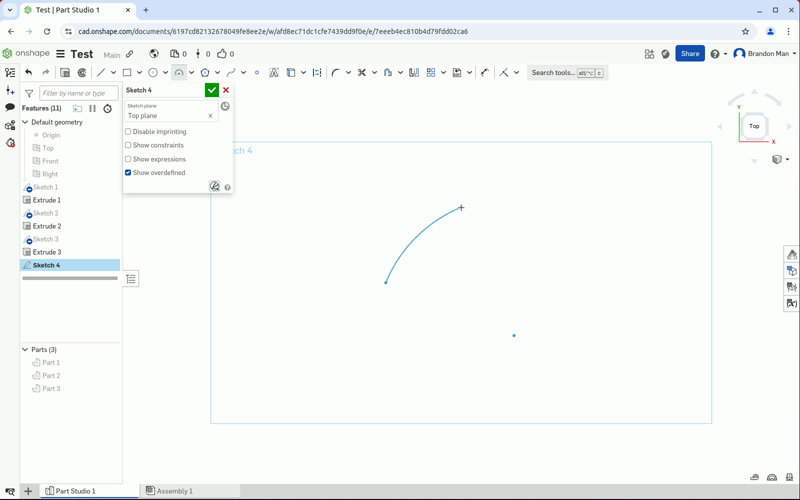
mouse_move(514, 336)
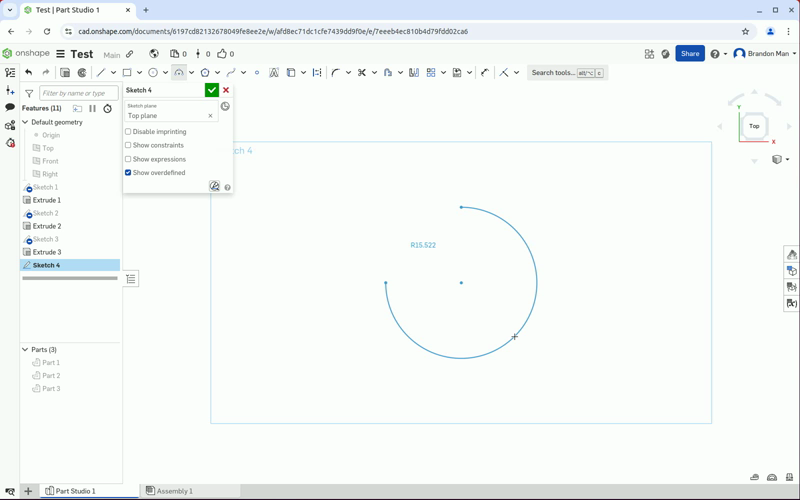
click(514, 336)
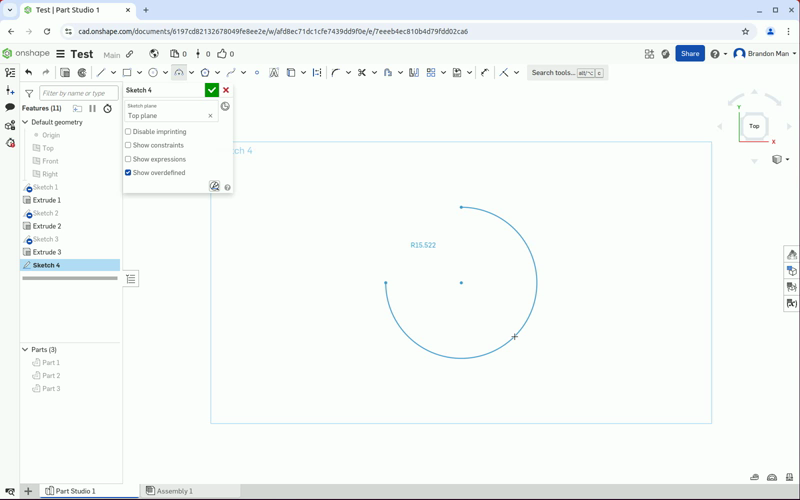
key_up(shift)
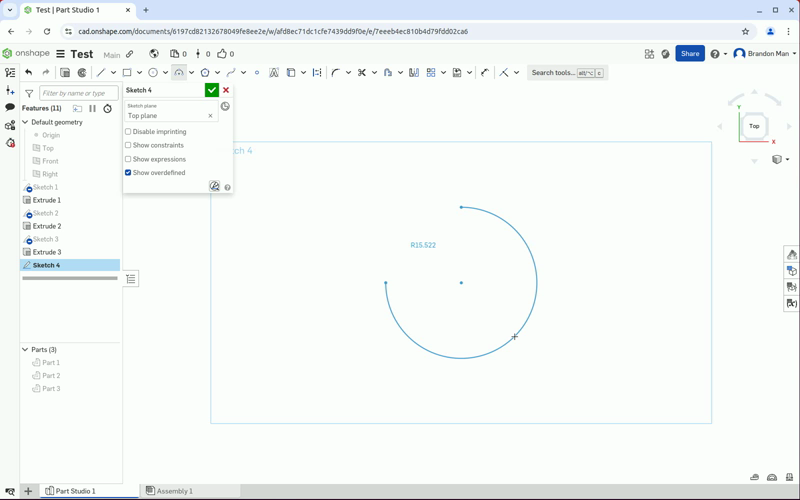
key(esc)
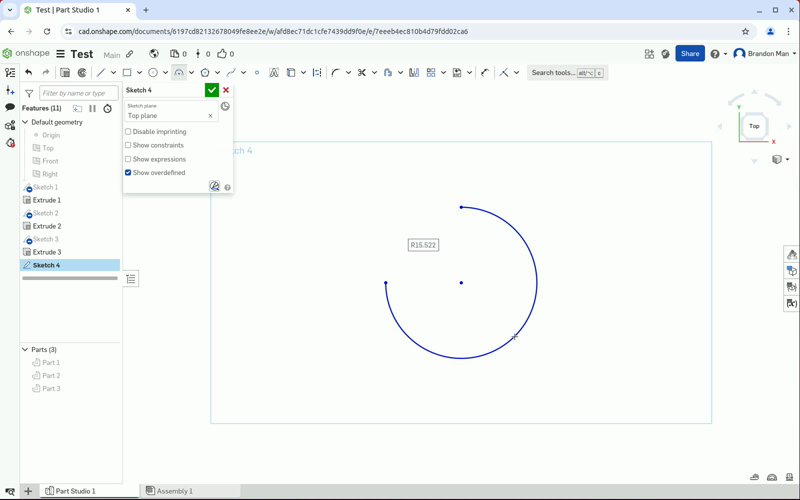
key(l)
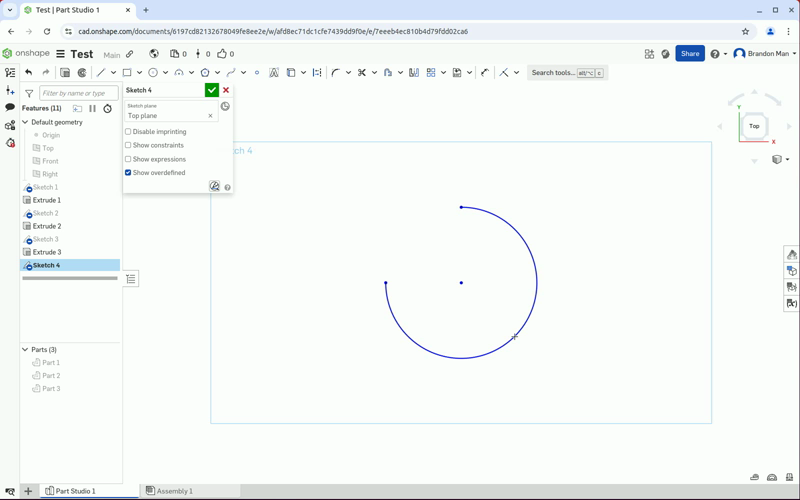
mouse_move(461, 207)
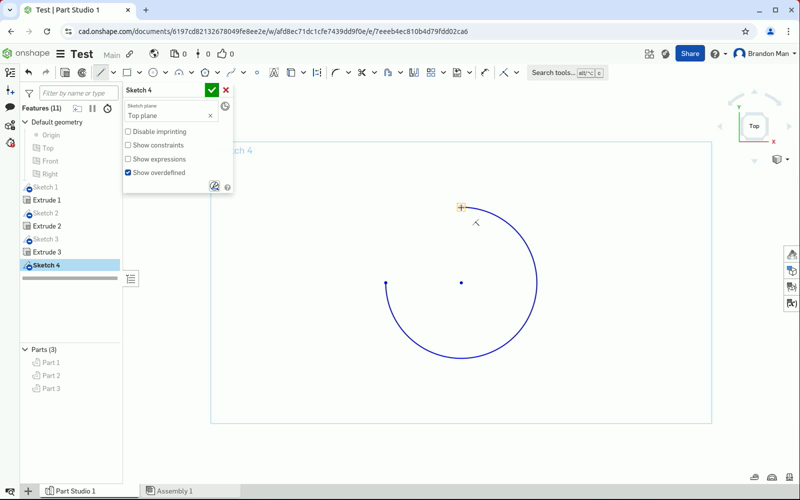
click(461, 207)
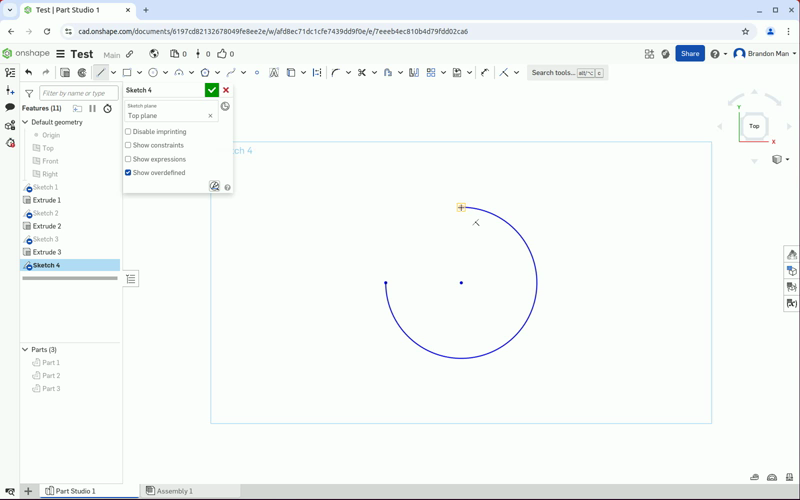
key_down(shift)
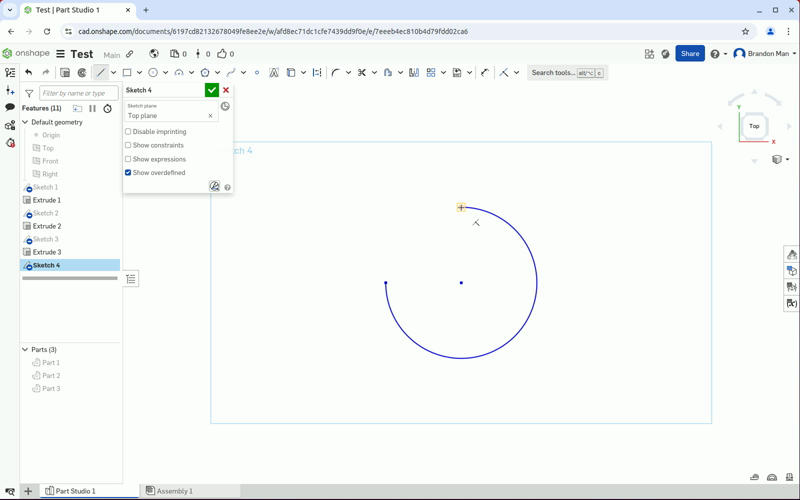
mouse_move(461, 282)
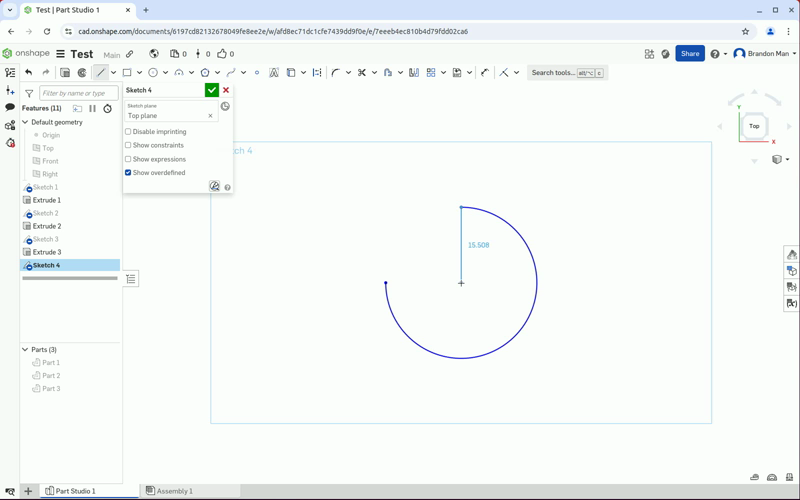
click(461, 282)
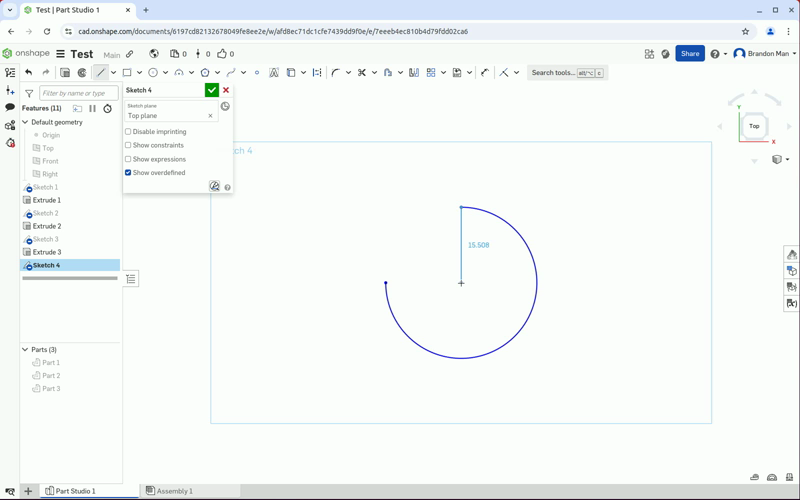
key_up(shift)
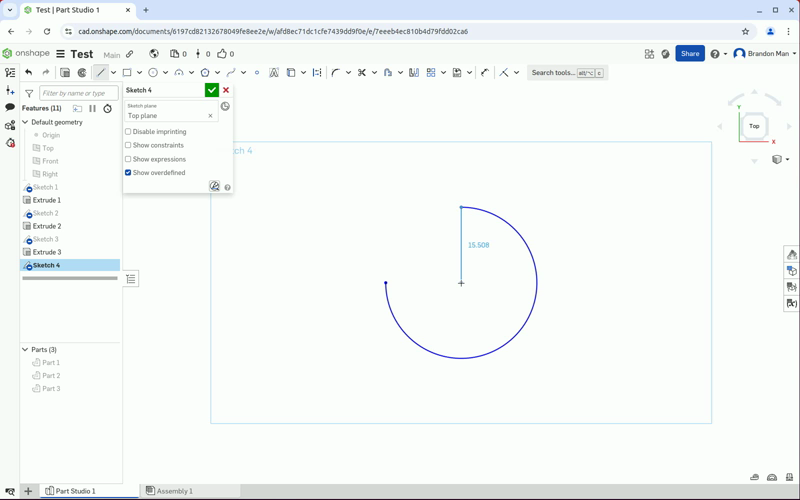
key_down(shift)
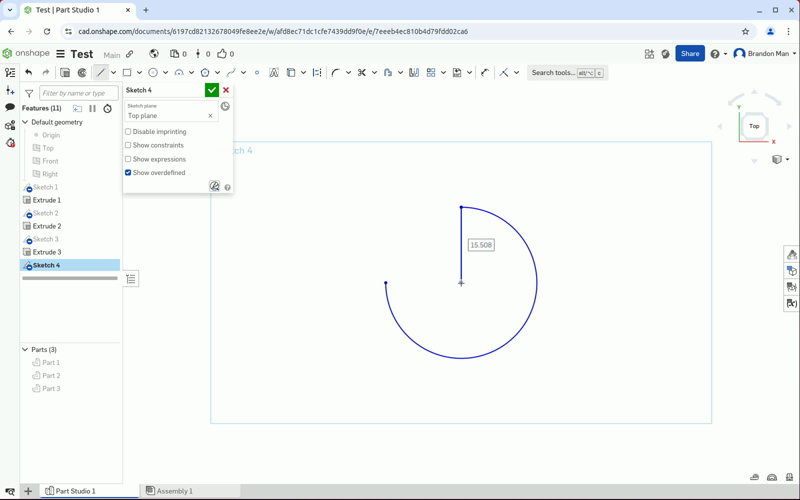
mouse_move(385, 282)
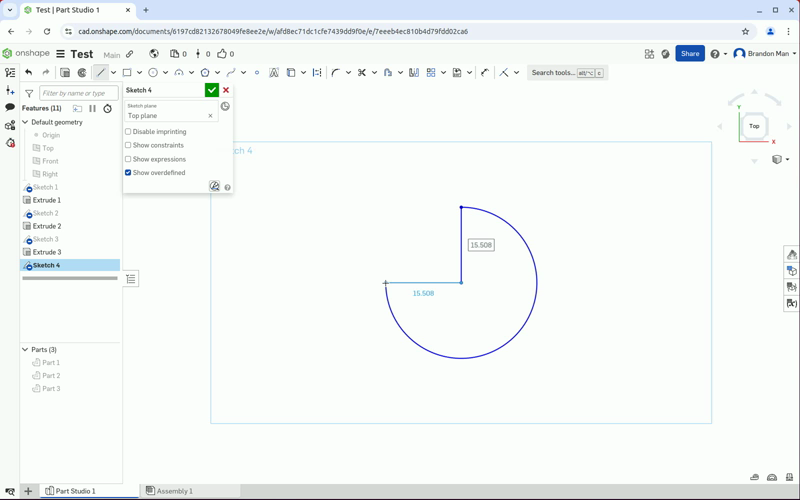
key_up(shift)
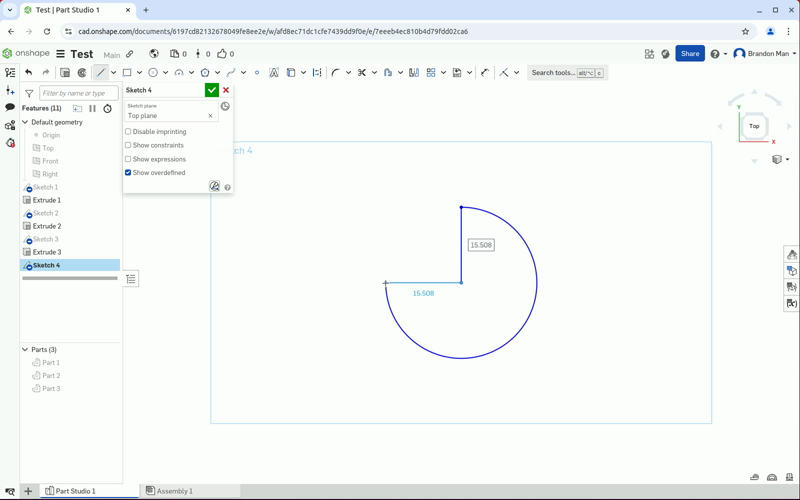
click(385, 282)
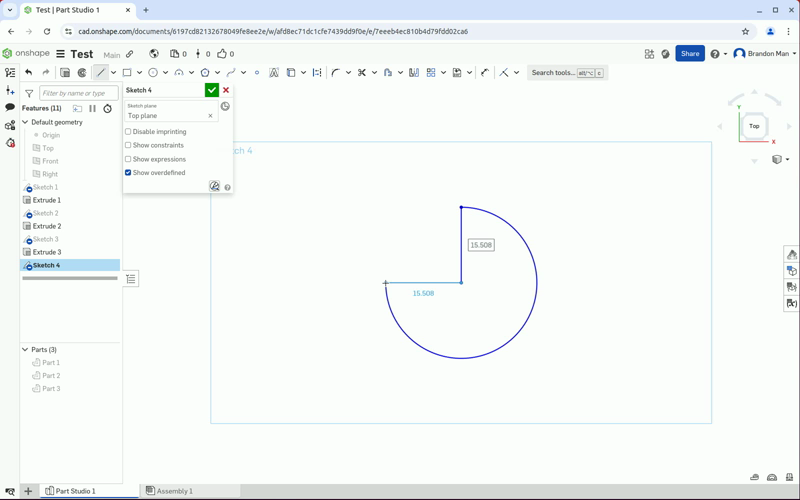
key(esc)
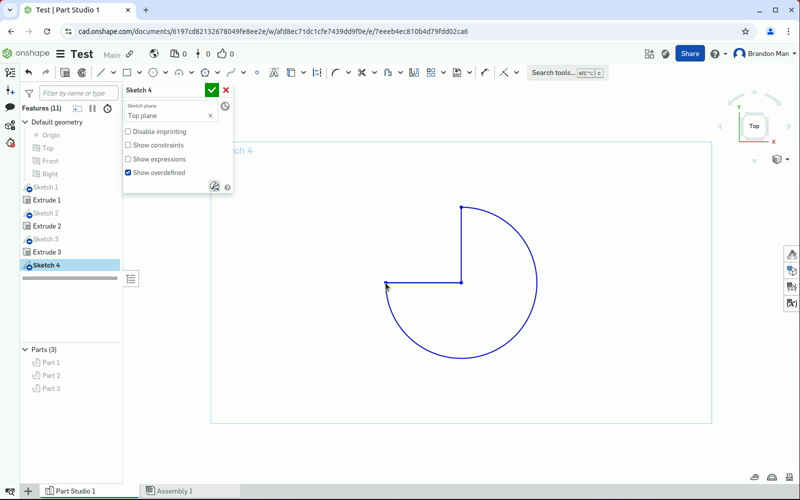
mouse_move(475, 275)
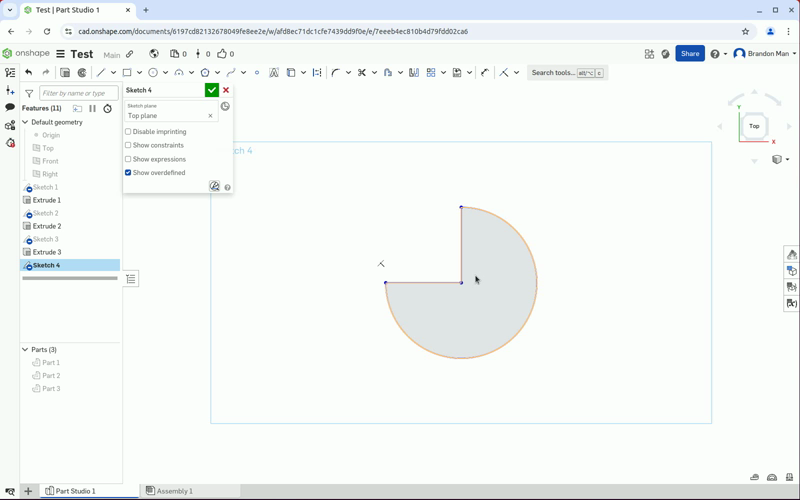
scroll(6)
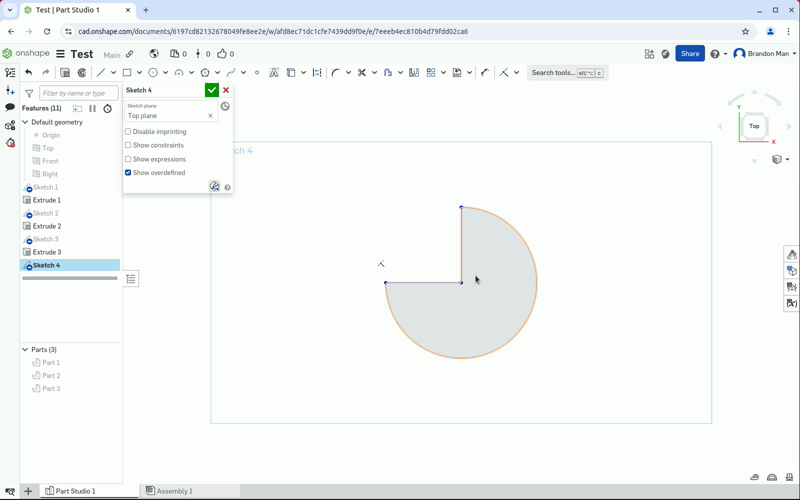
scroll(6)
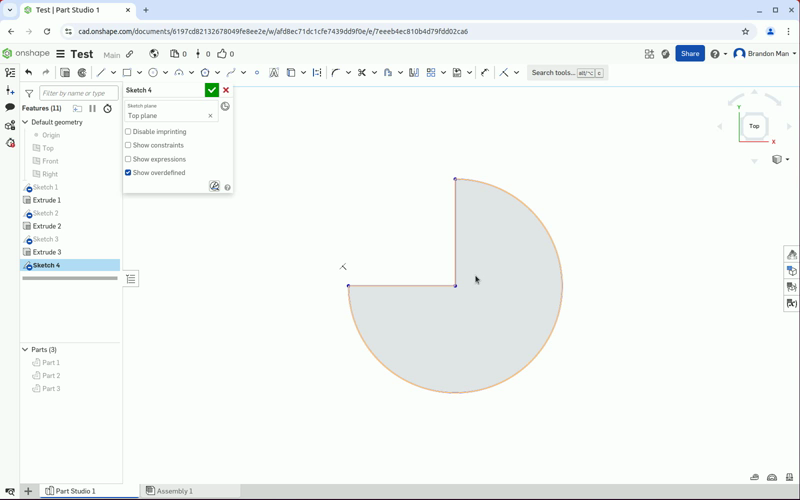
scroll(6)
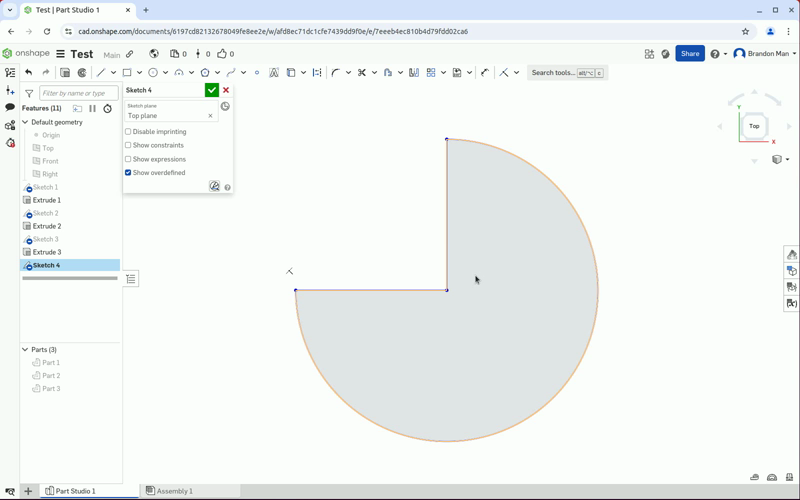
scroll(6)
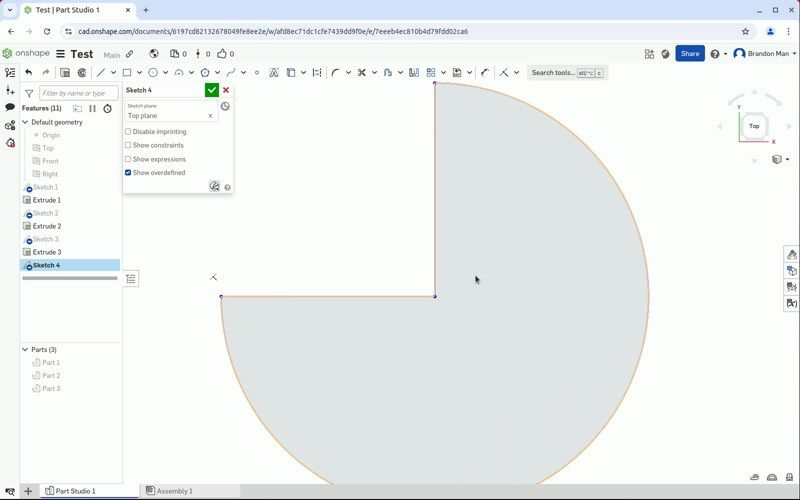
scroll(6)
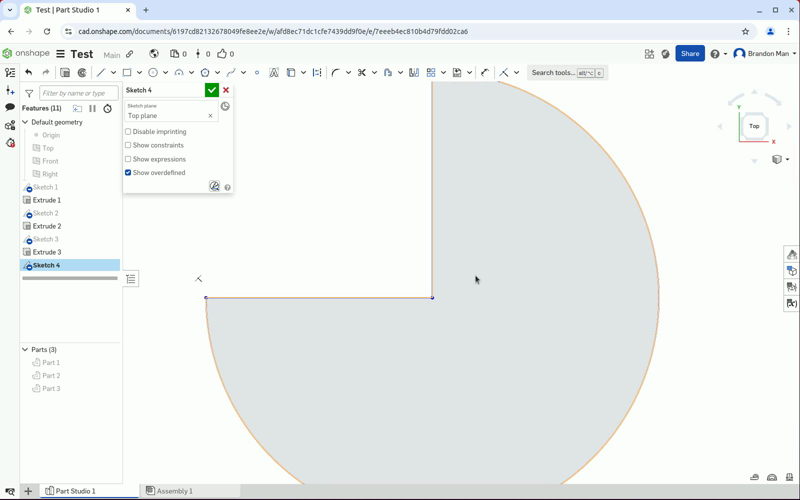
scroll(6)
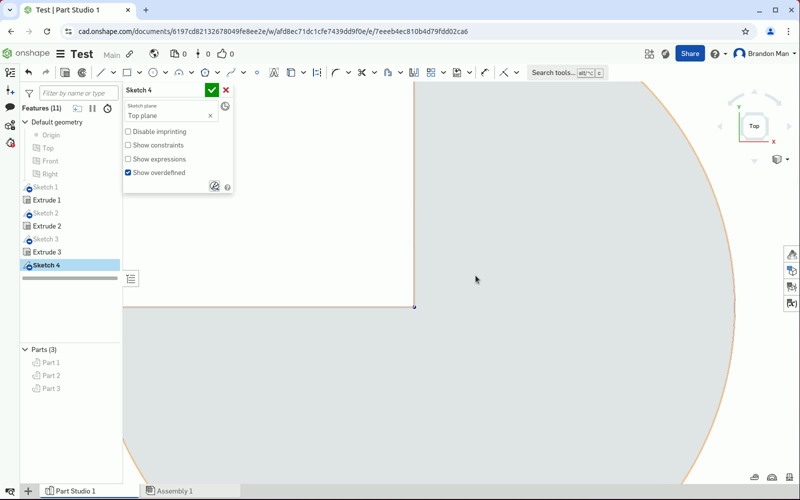
scroll(6)
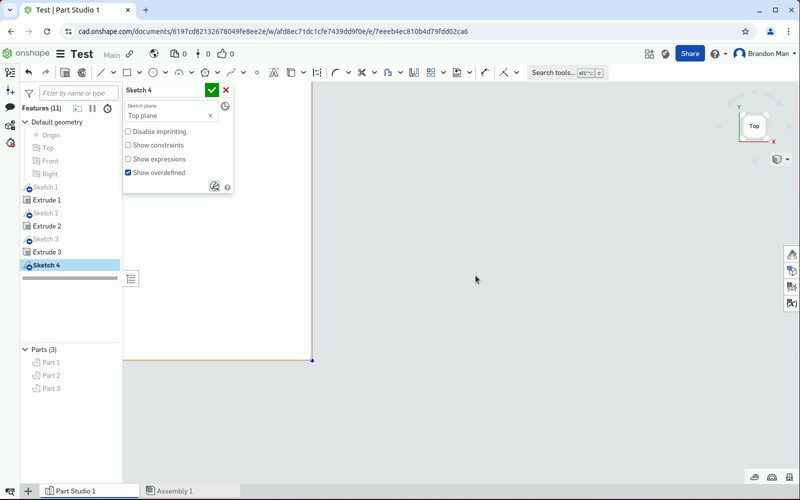
click(475, 275)
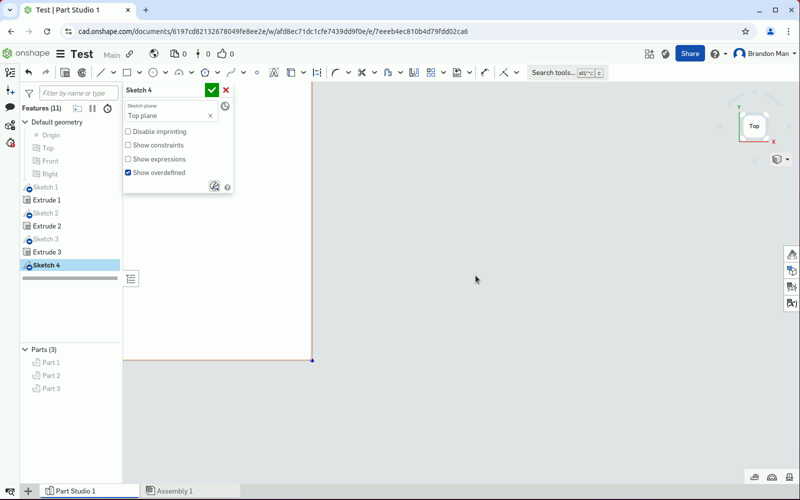
scroll(-6)
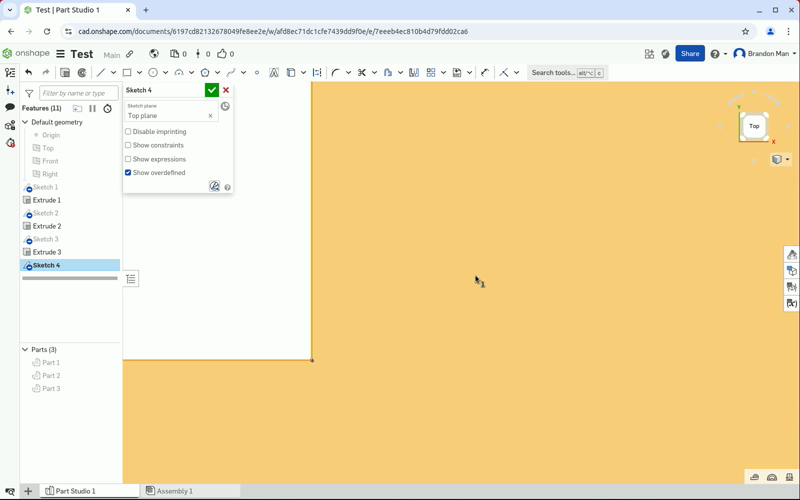
scroll(-6)
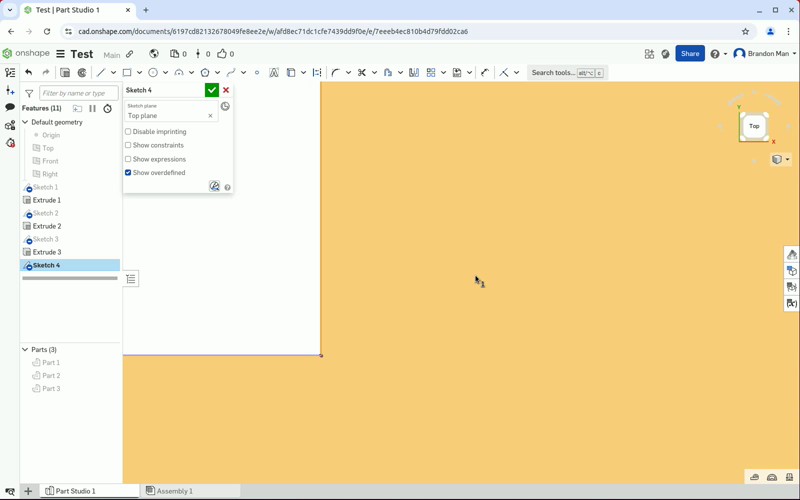
scroll(-6)
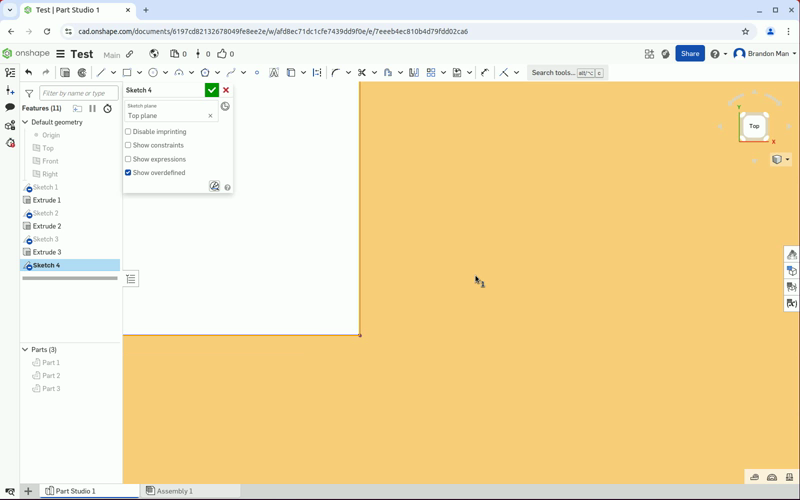
scroll(-6)
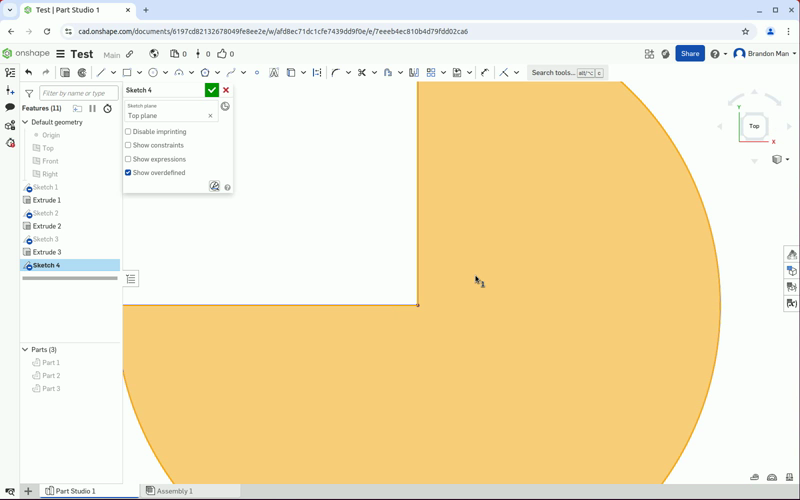
scroll(-6)
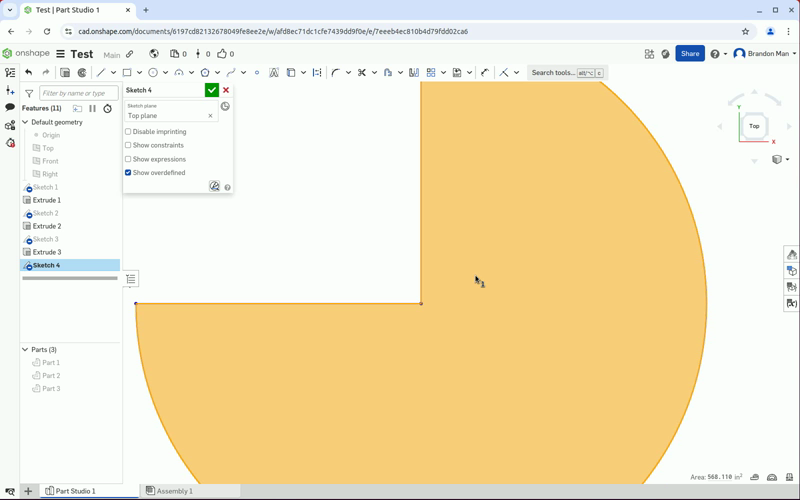
scroll(-6)
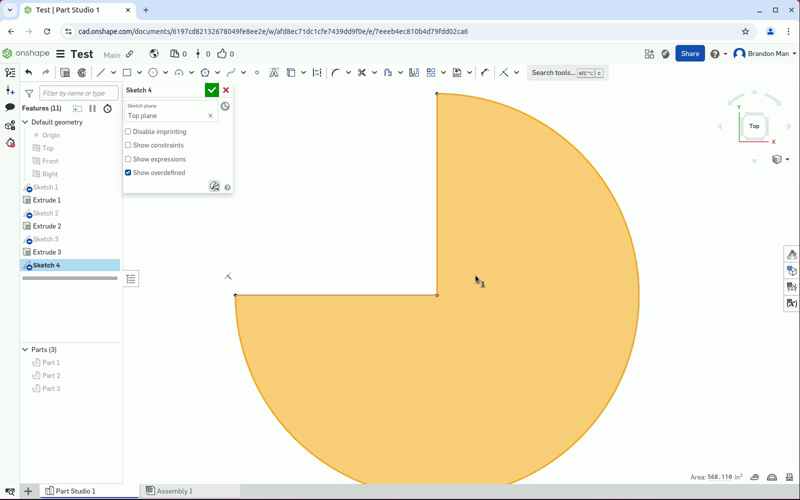
scroll(-6)
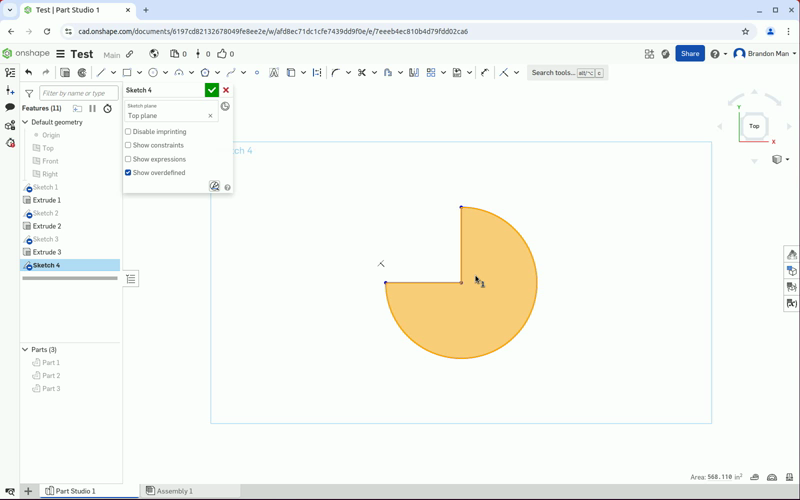
mouse_move(73, 352)
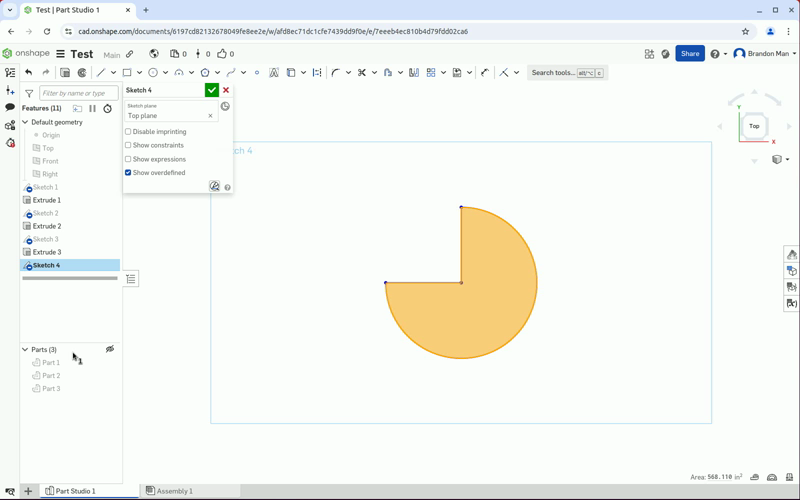
key(shift+y)
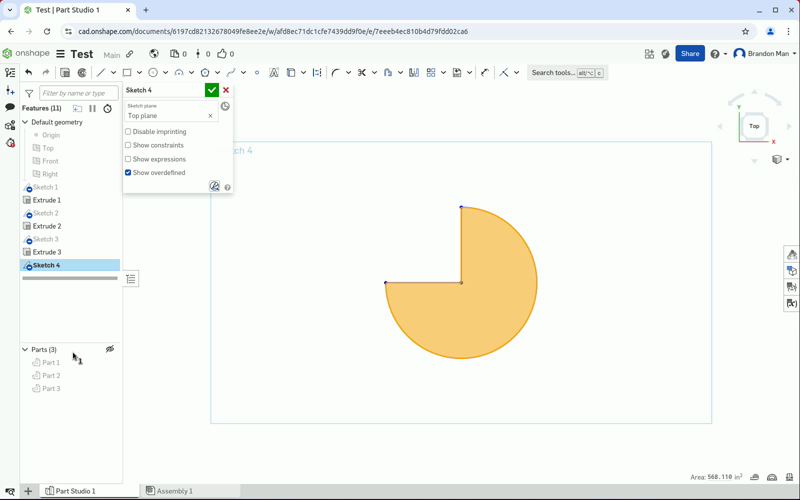
key(shift+e)
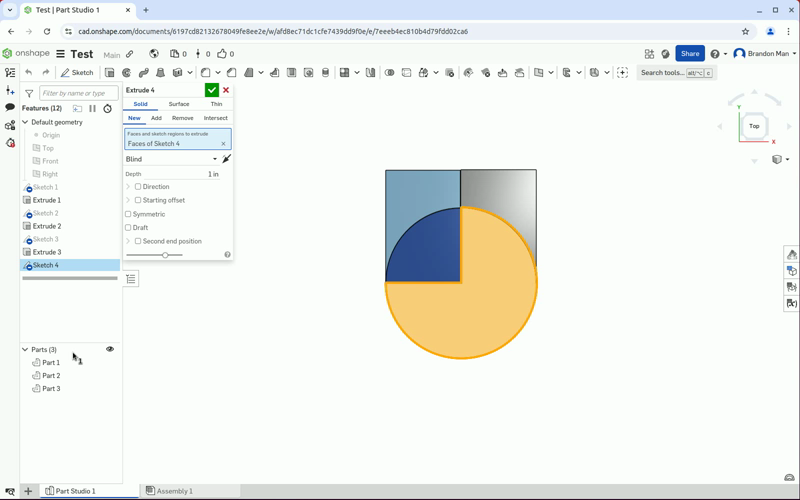
mouse_move(143, 106)
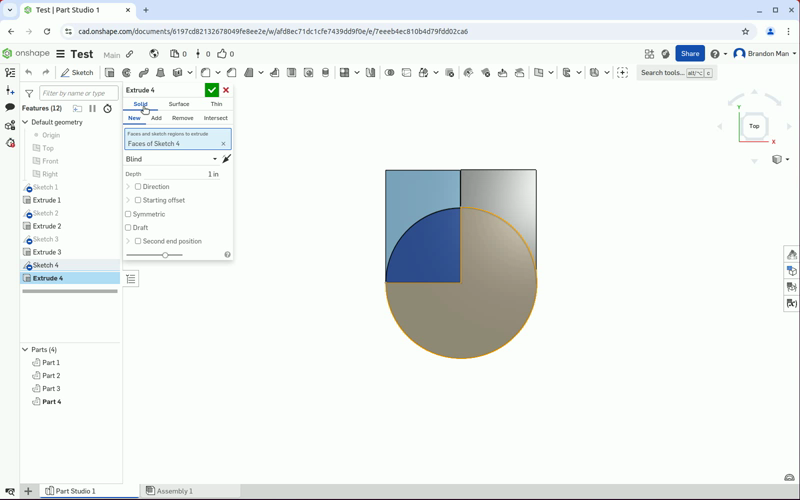
click(143, 106)
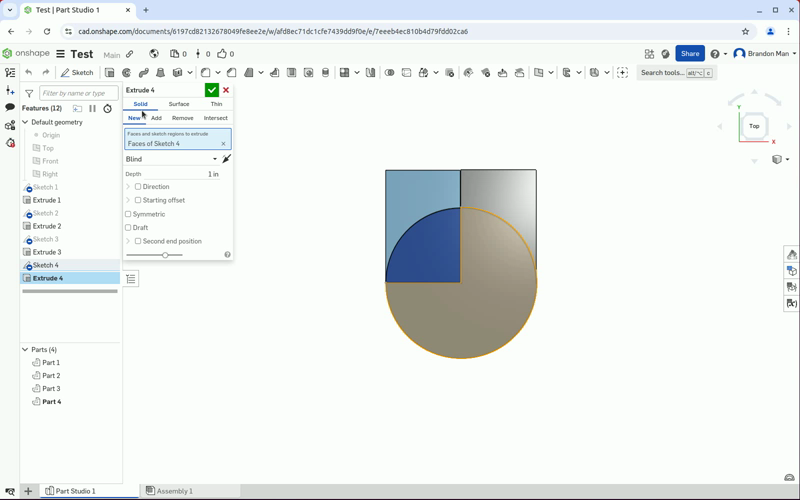
mouse_move(137, 120)
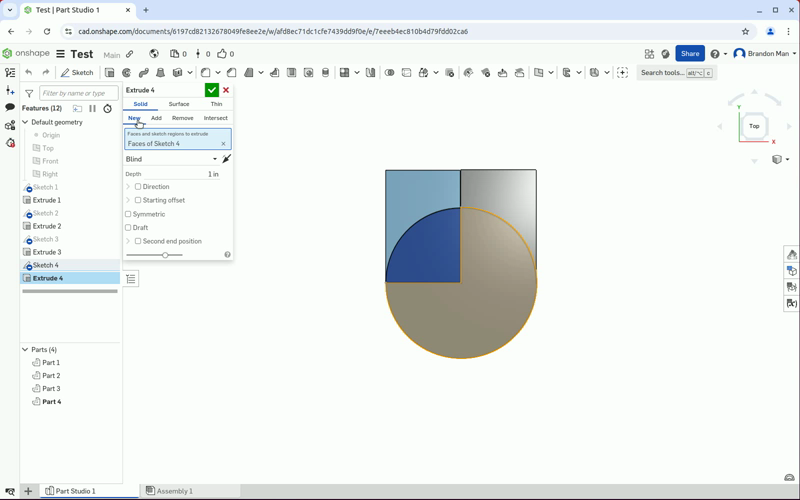
click(137, 120)
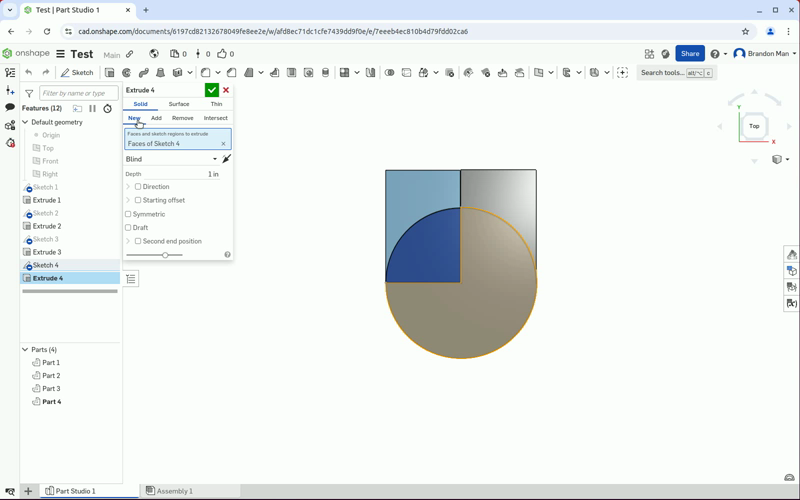
key(tab, 4)
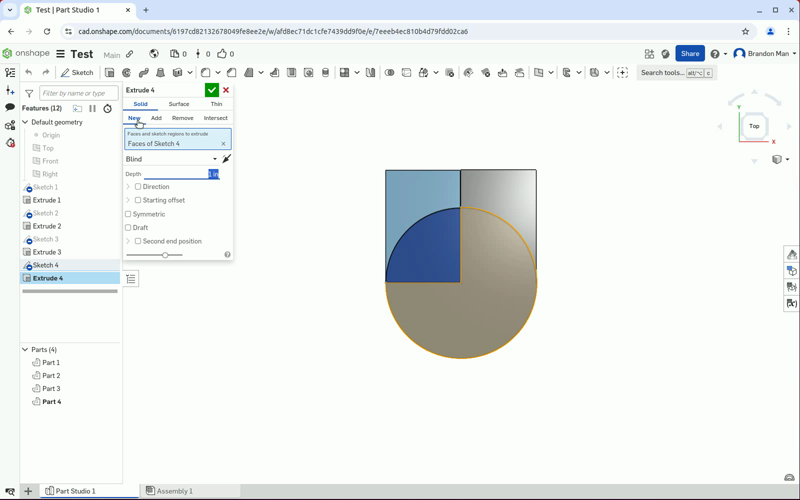
text(0.241)
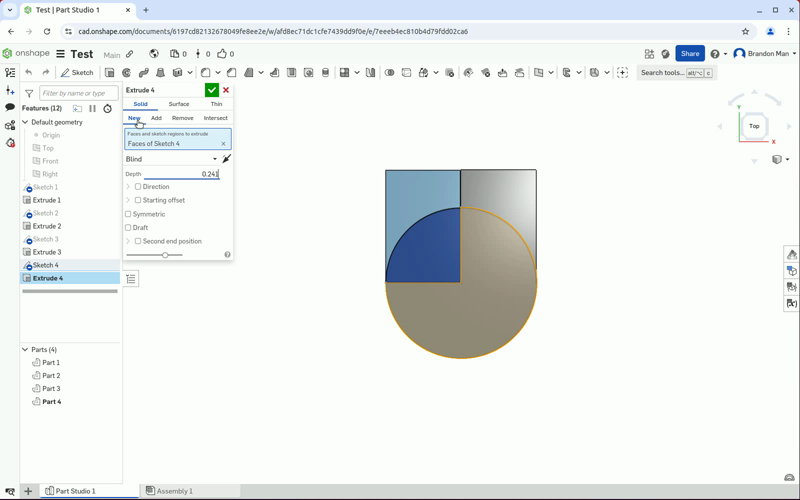
key(enter)
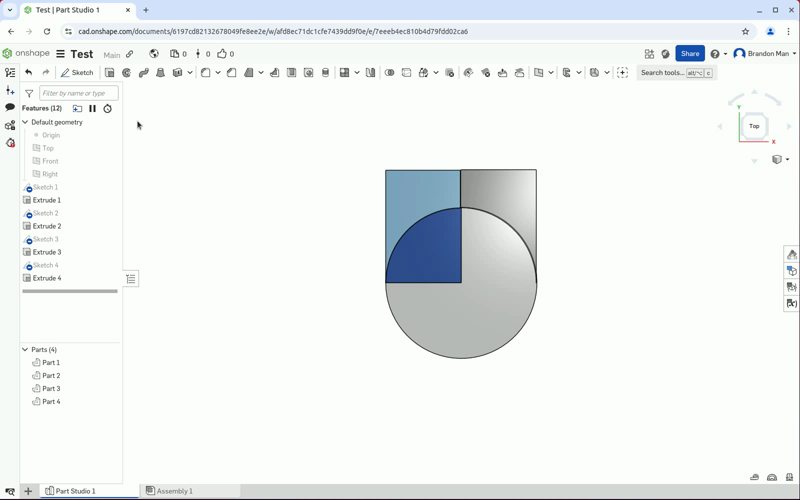
key(shift+h)
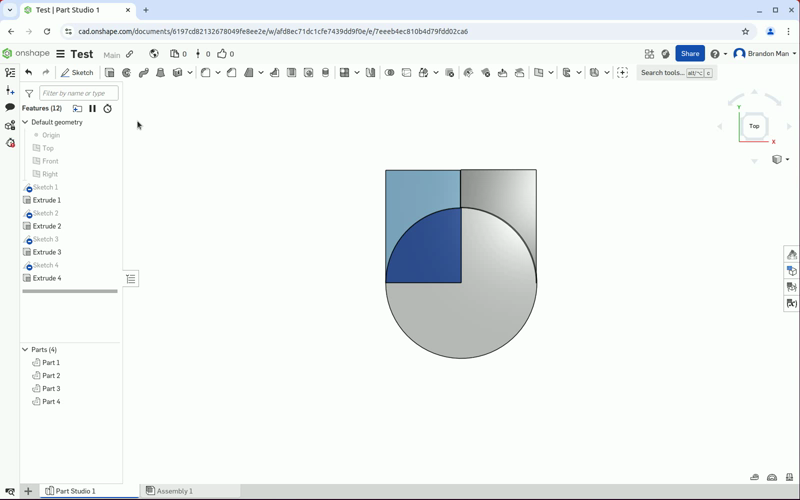
key(shift+h)
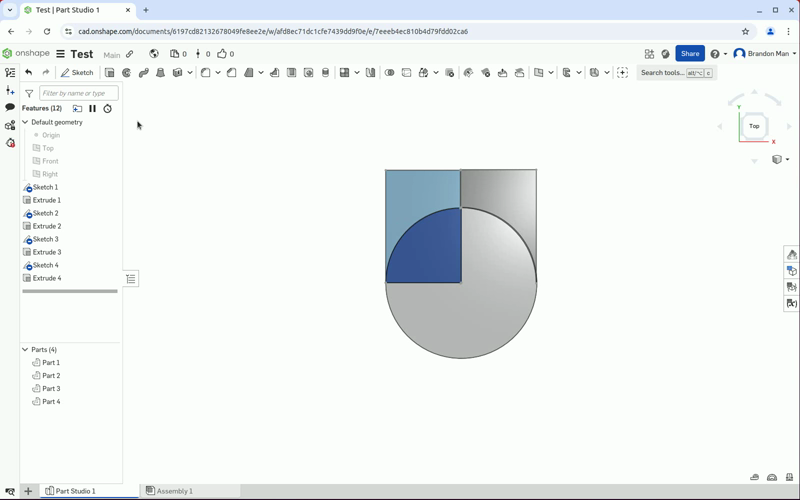
key(shift+7)
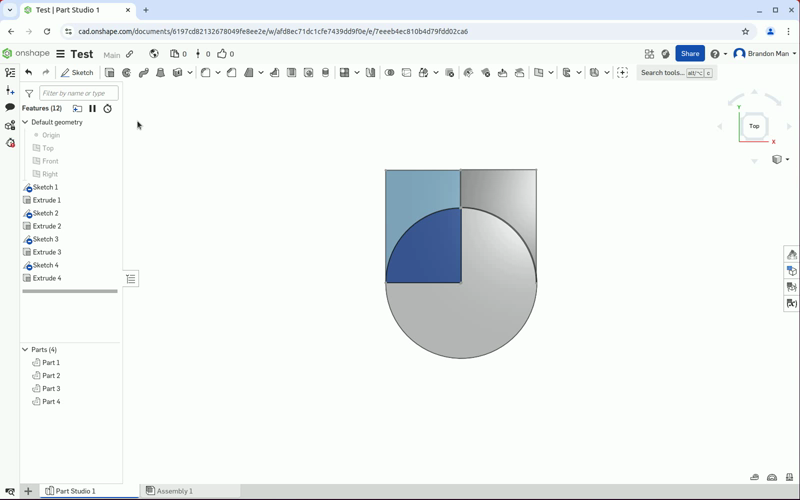
key(up, 3)
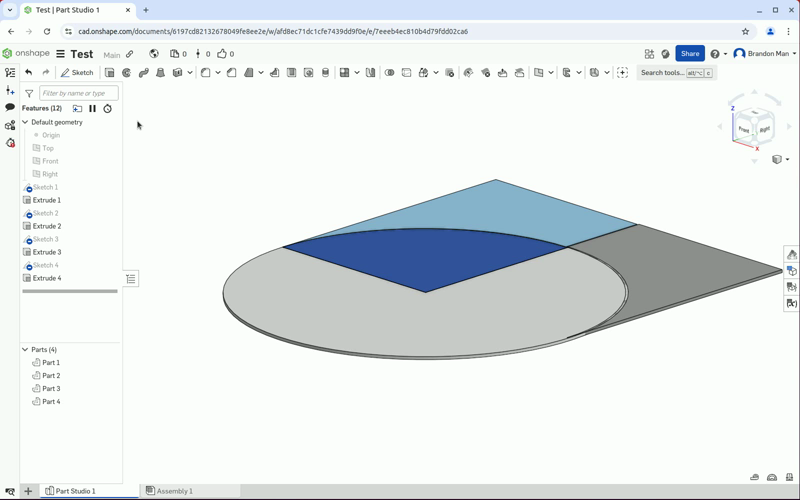
key(left, 3)
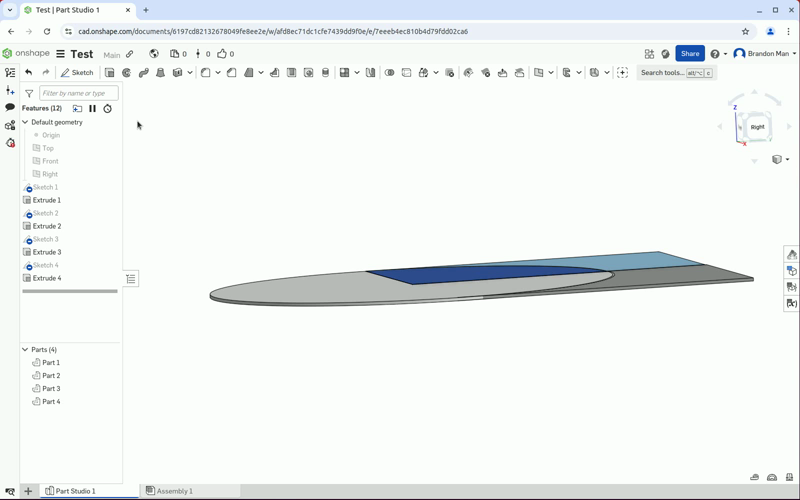
key(right, 3)
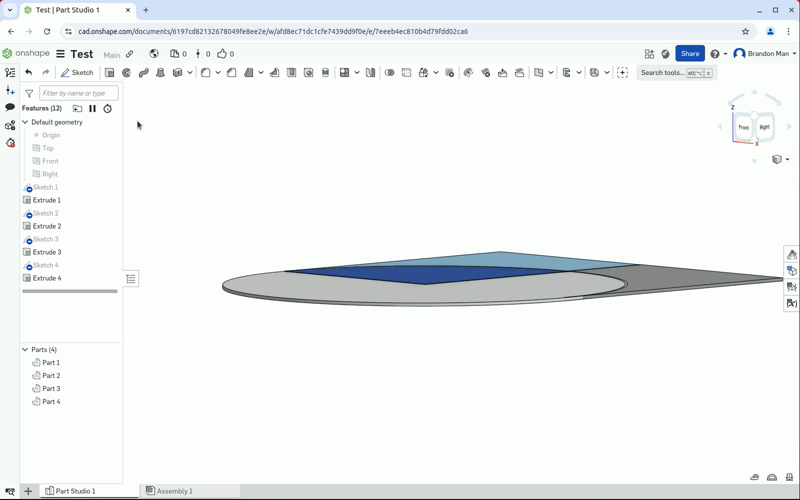
key(down, 3)
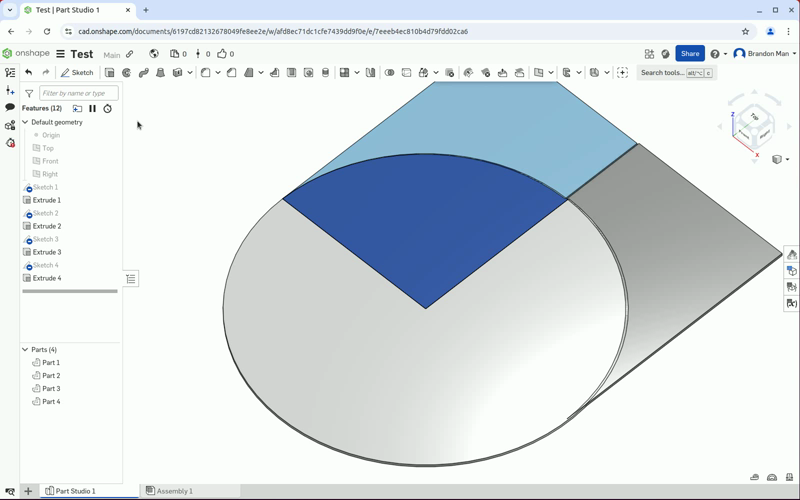
mouse_move(73, 189)
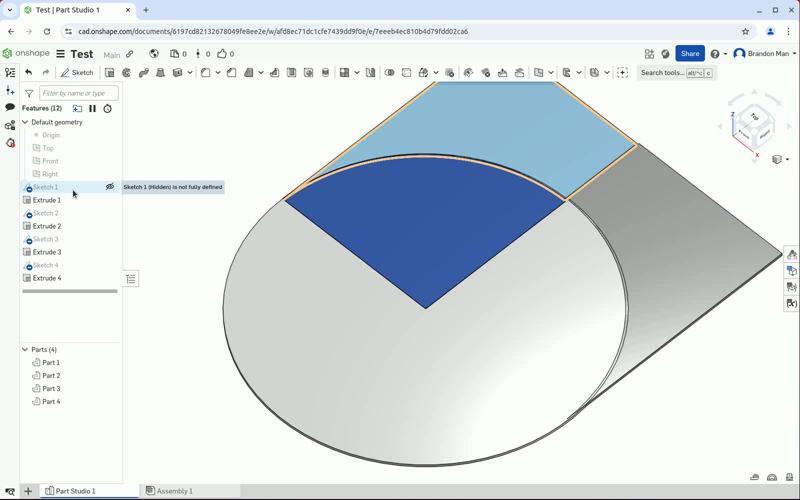
click(73, 189)